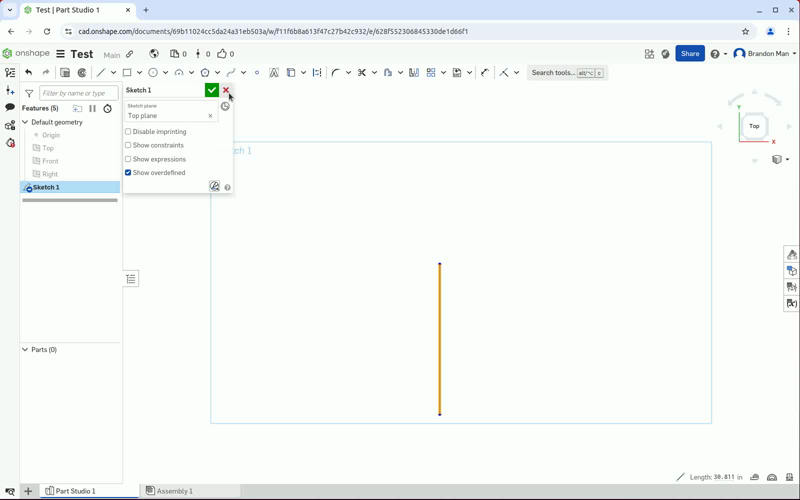
key(shift+h)
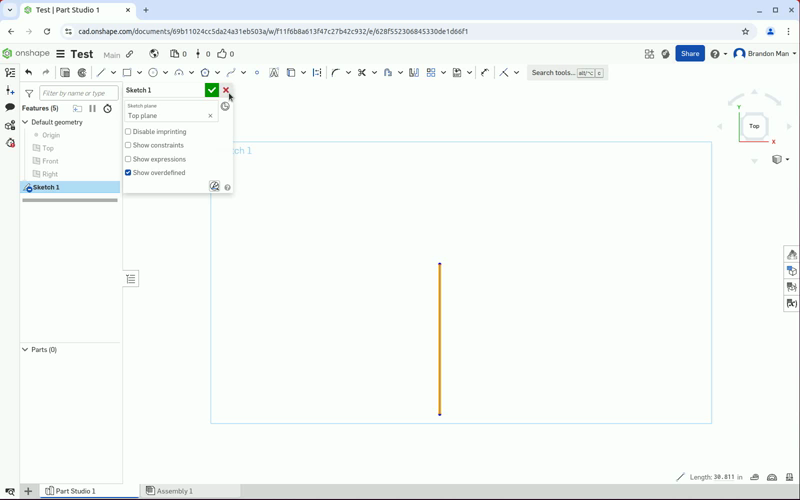
key(shift+s)
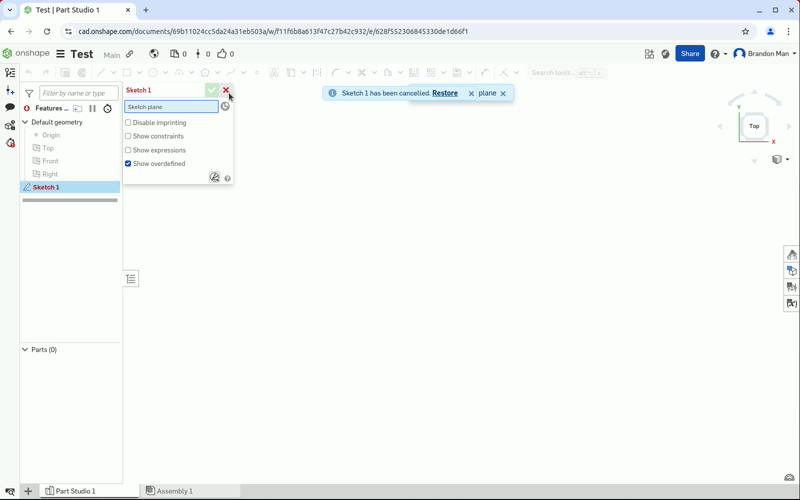
mouse_move(73, 150)
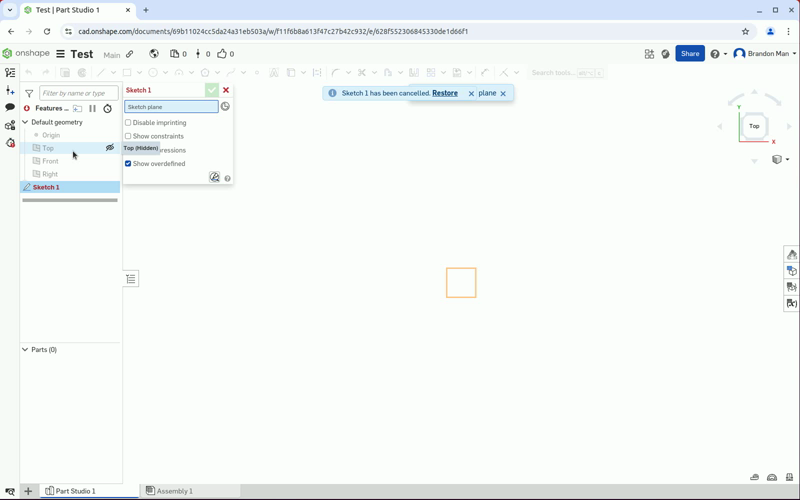
click(73, 150)
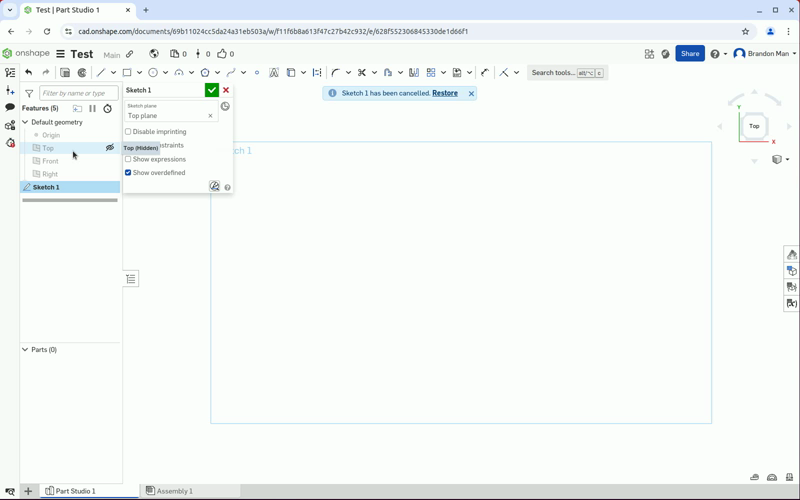
mouse_move(73, 352)
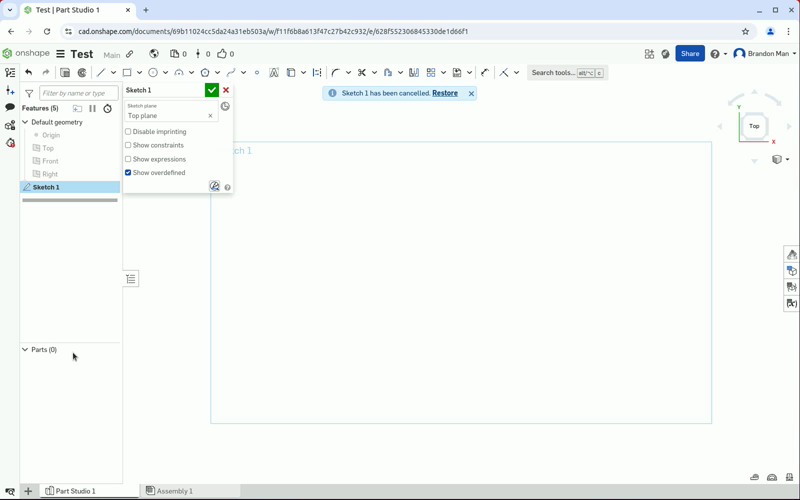
key(y)
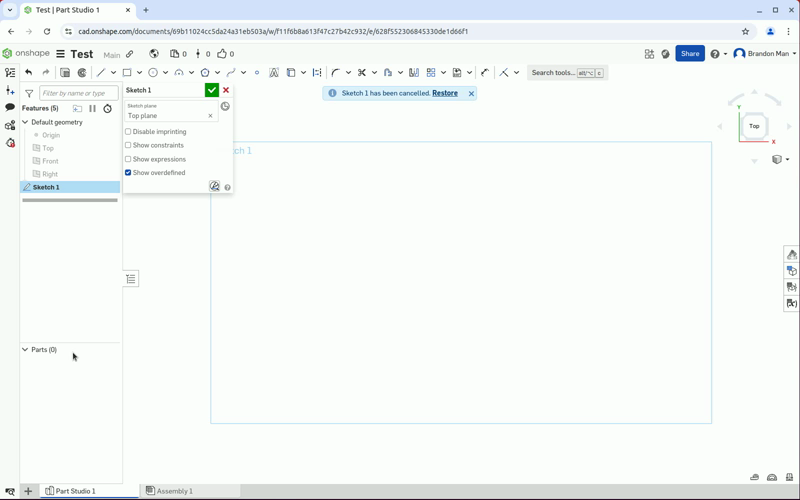
key(l)
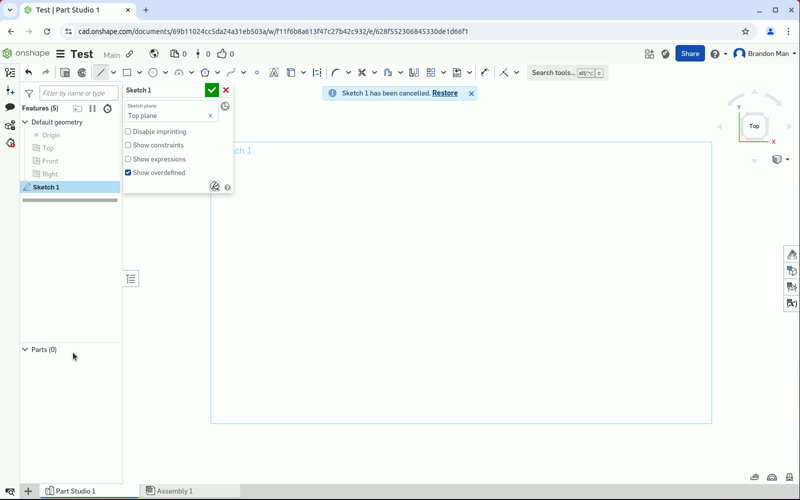
key_down(shift)
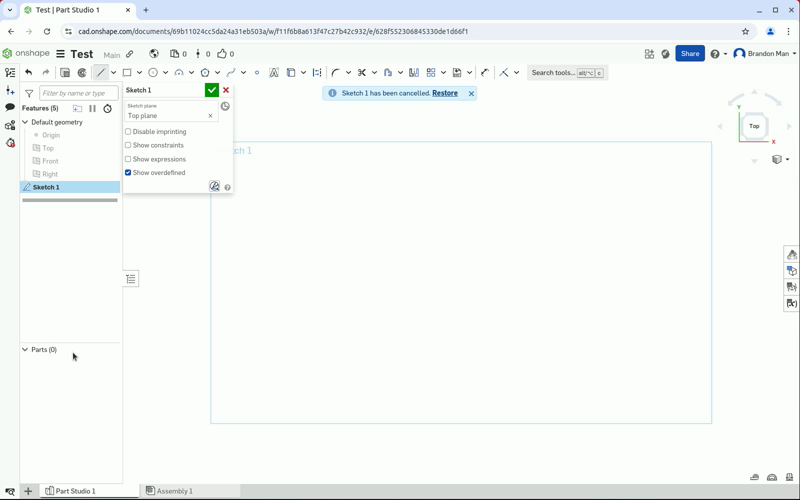
mouse_move(500, 280)
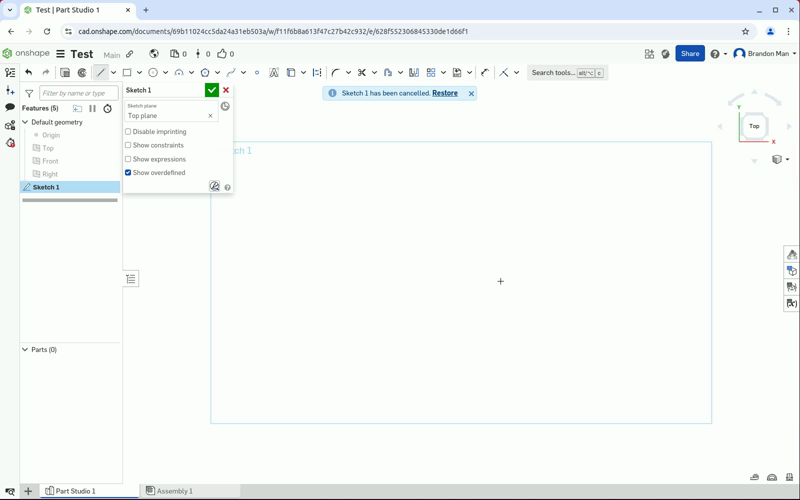
click(500, 280)
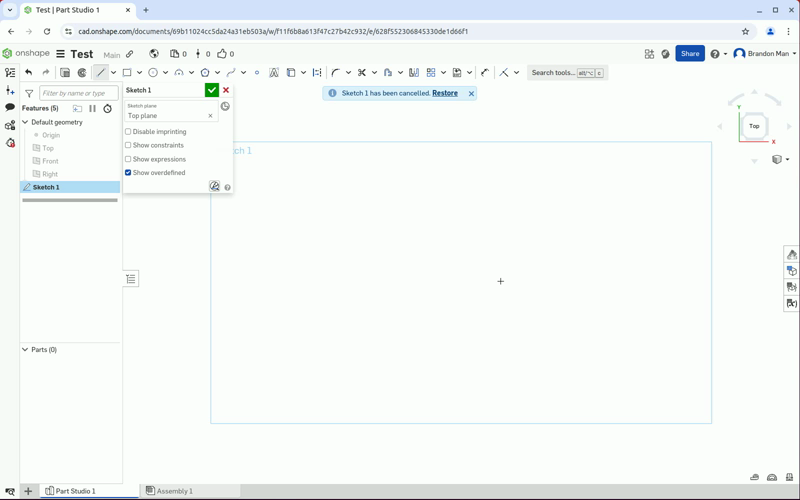
key_up(shift)
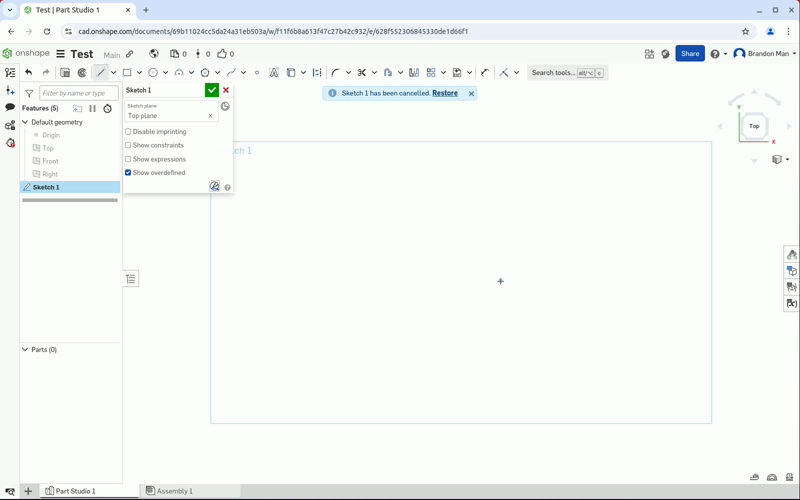
key_down(shift)
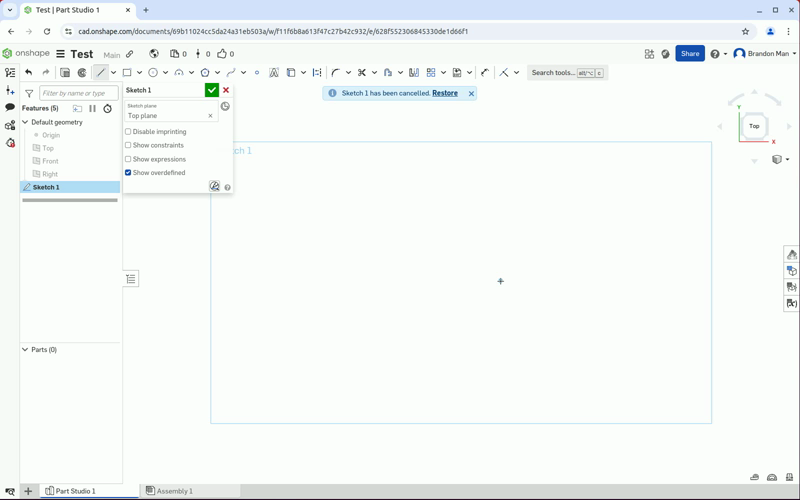
mouse_move(530, 280)
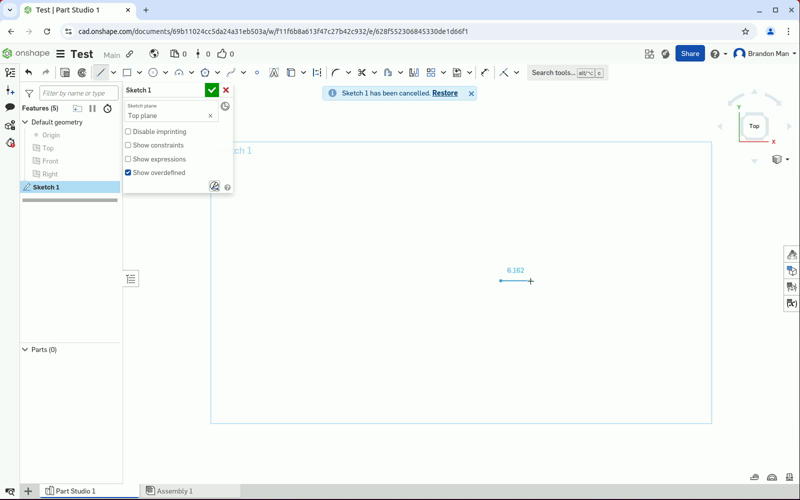
mouse_move(508, 280)
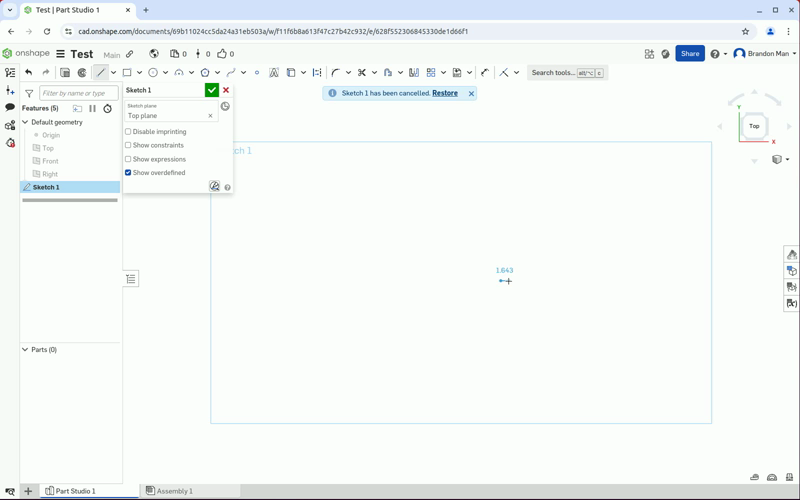
click(508, 280)
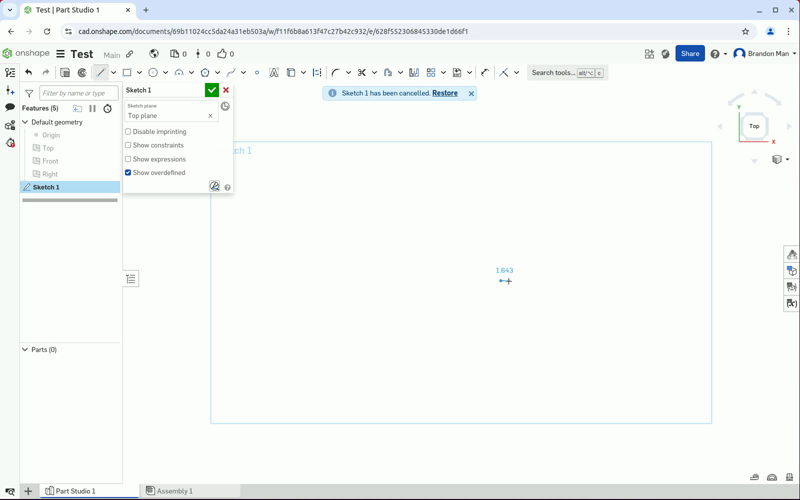
key_up(shift)
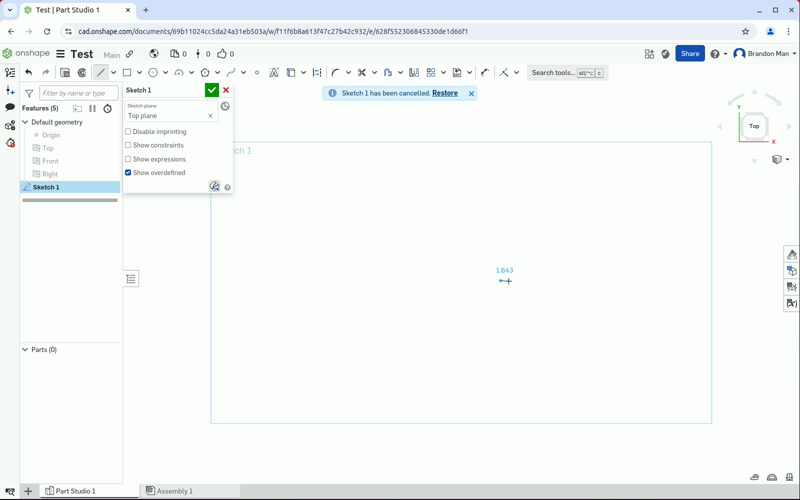
key_down(shift)
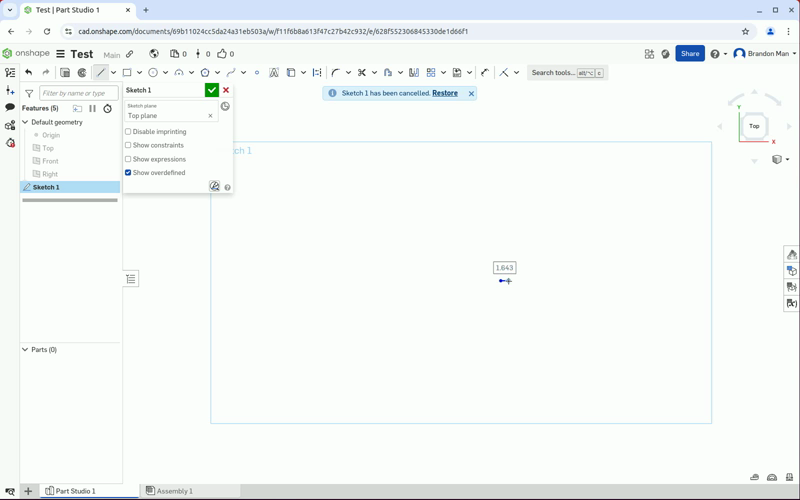
mouse_move(538, 280)
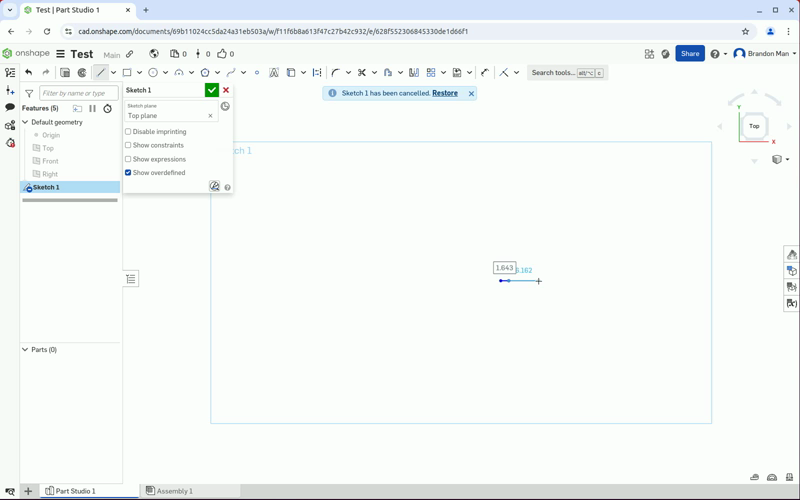
mouse_move(516, 264)
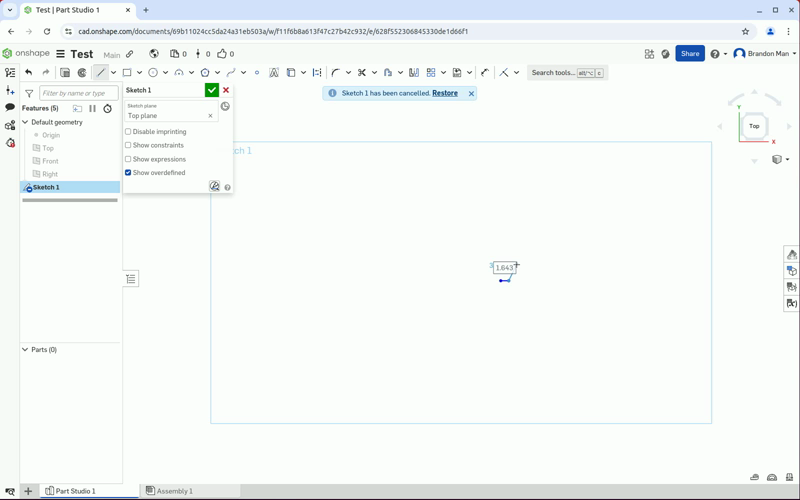
click(516, 264)
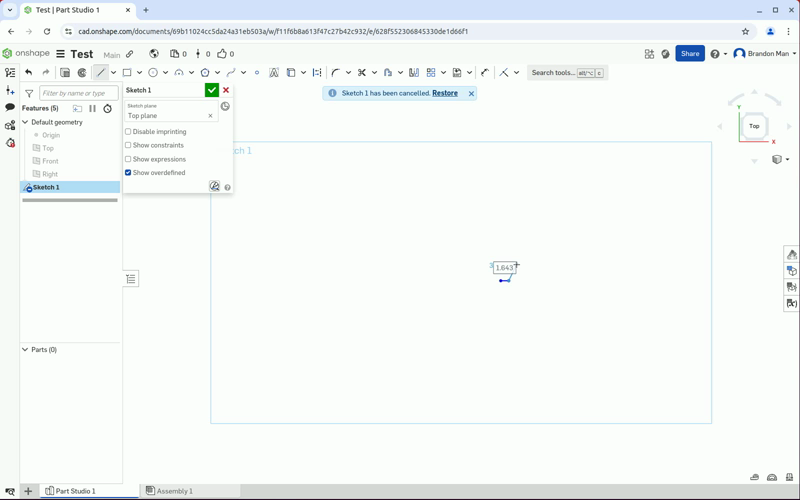
key_up(shift)
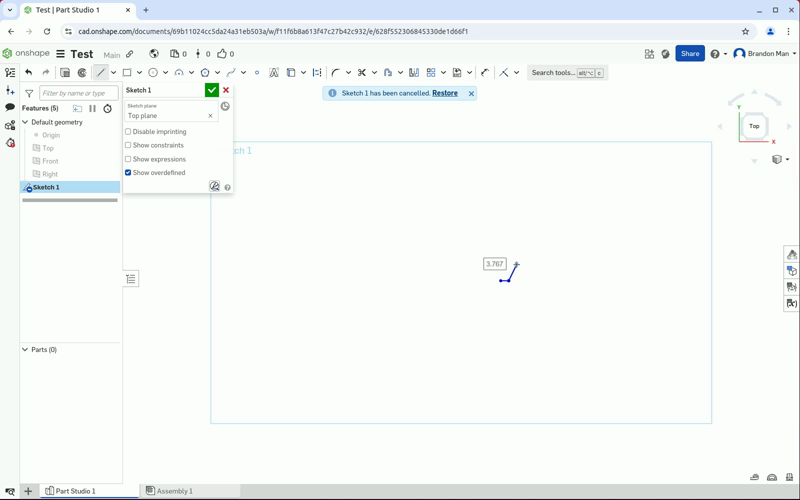
key_down(shift)
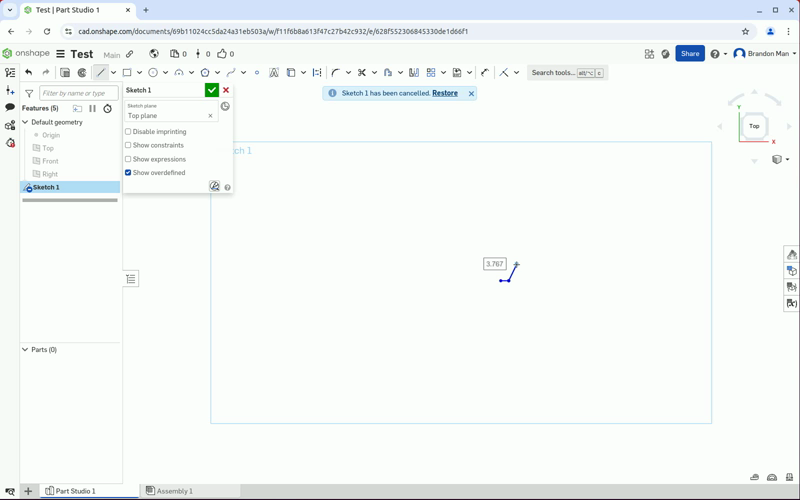
mouse_move(546, 264)
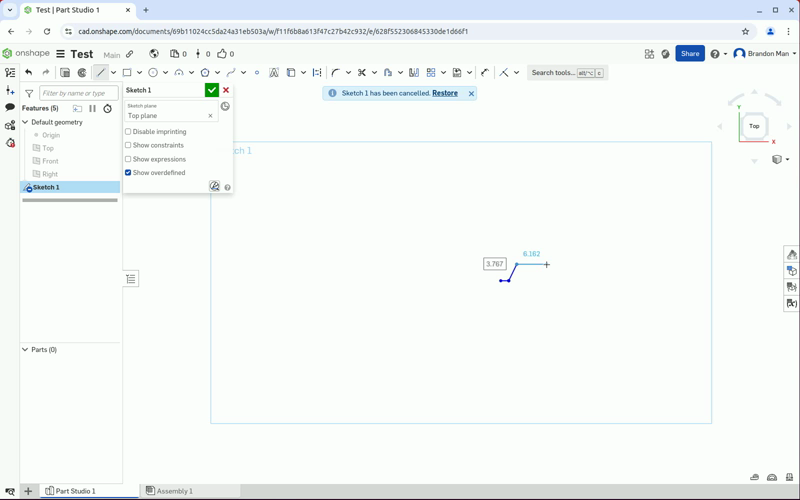
mouse_move(500, 264)
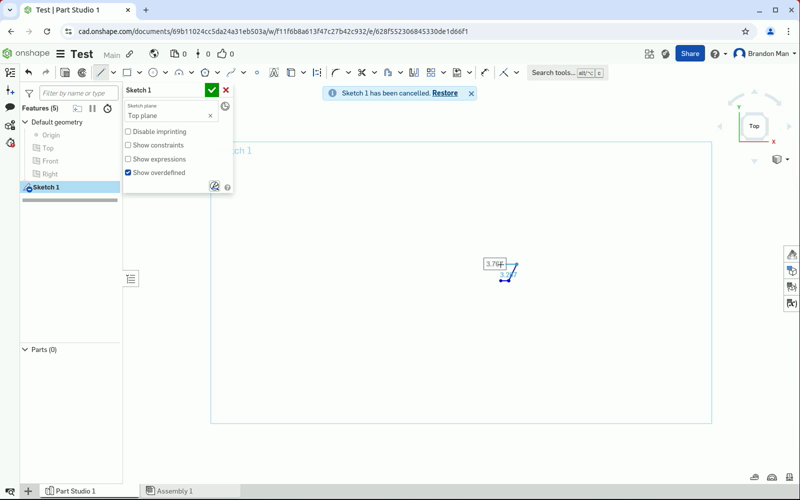
click(500, 264)
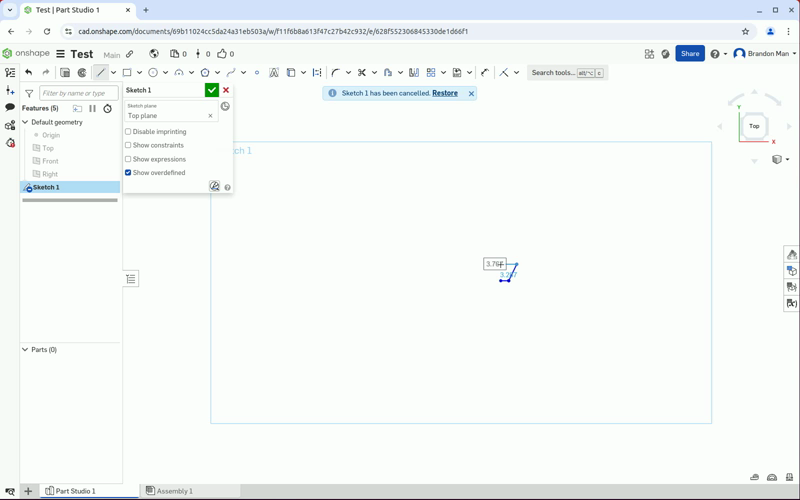
key_up(shift)
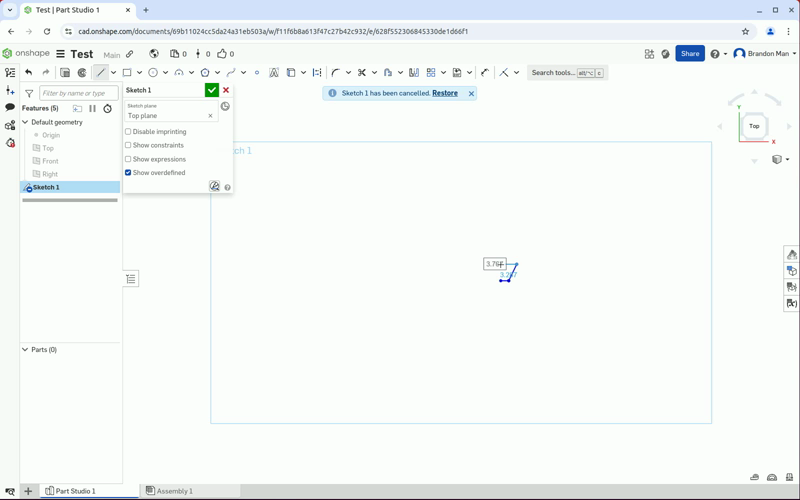
mouse_move(530, 264)
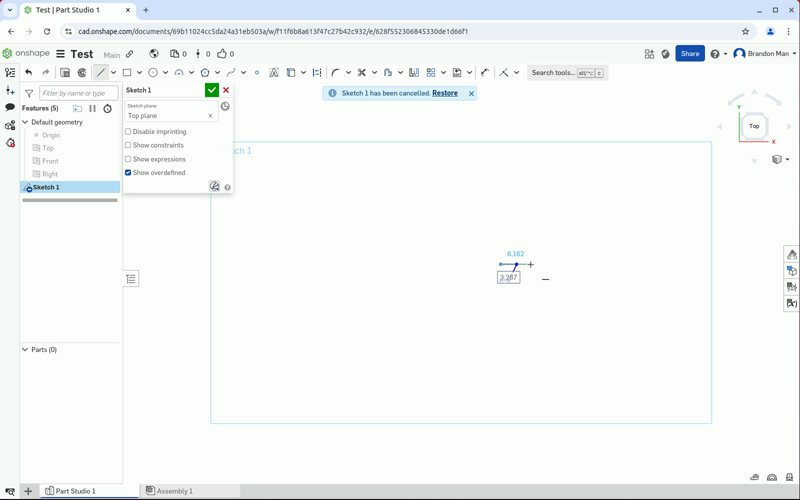
key_down(shift)
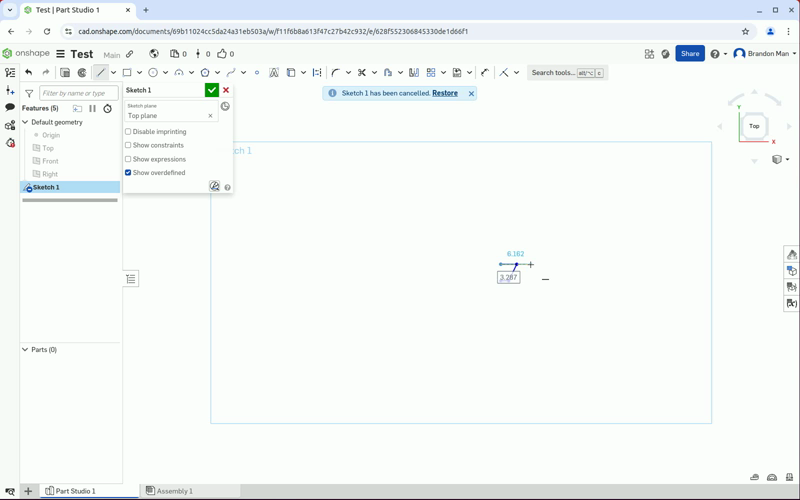
mouse_move(500, 280)
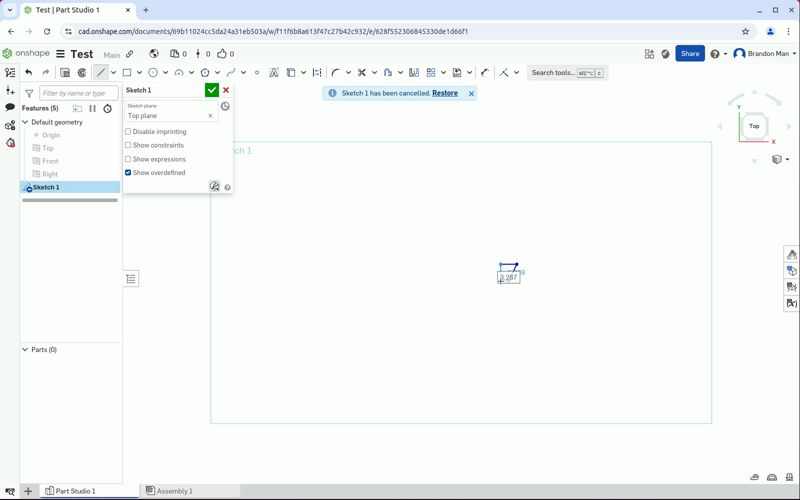
key_up(shift)
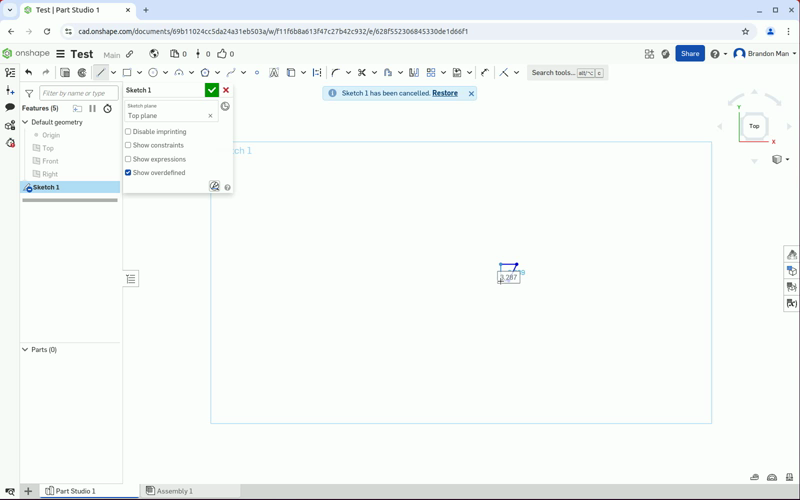
click(500, 280)
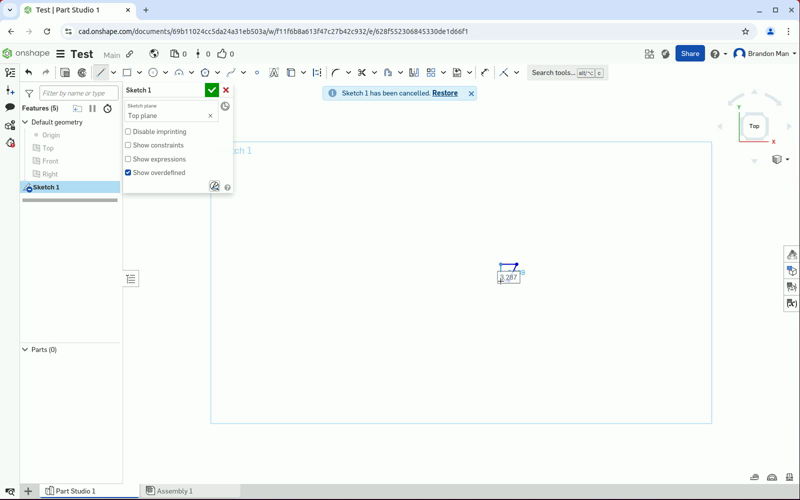
key(esc)
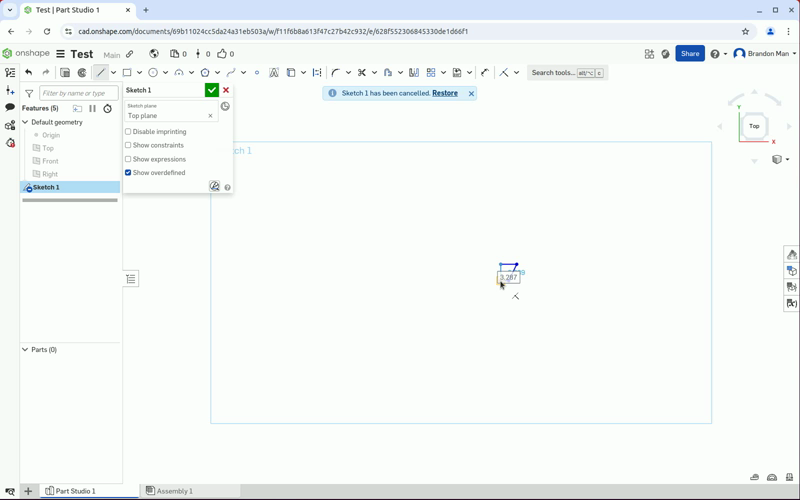
mouse_move(508, 265)
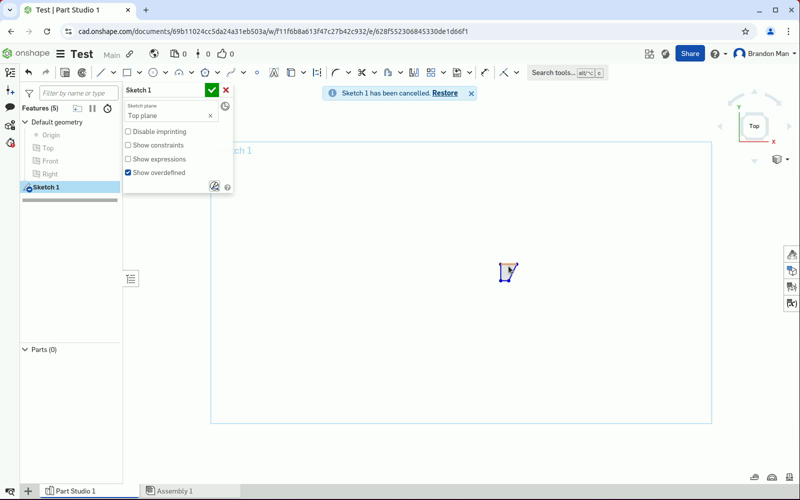
scroll(6)
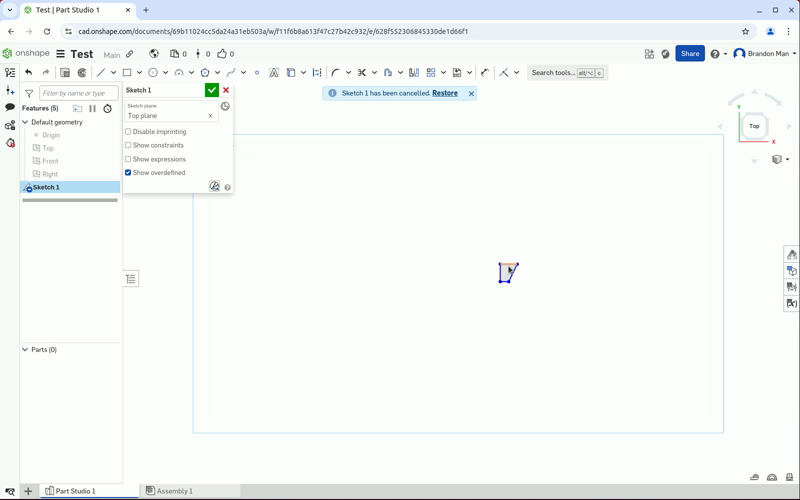
scroll(6)
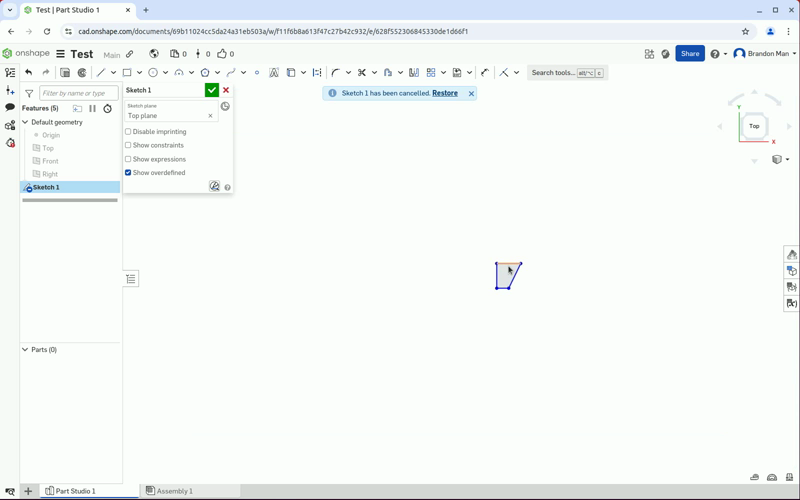
scroll(6)
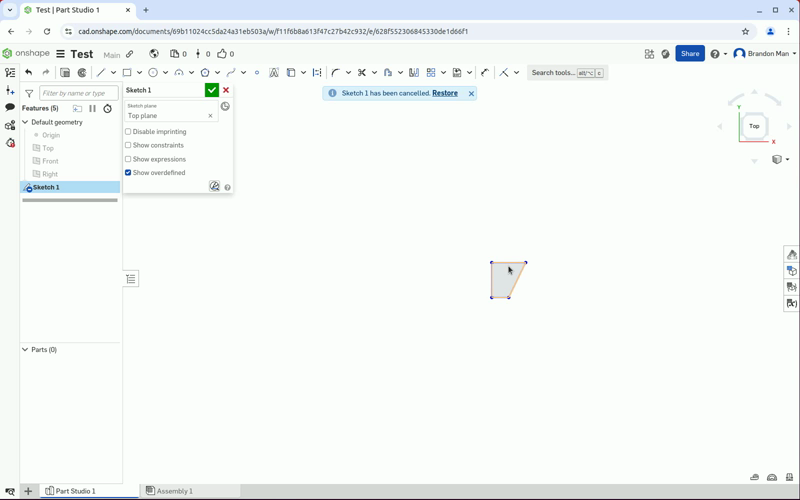
scroll(6)
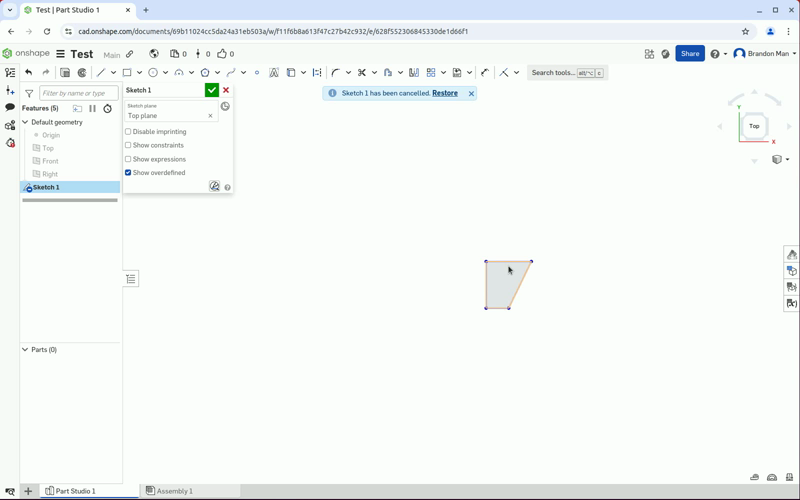
scroll(6)
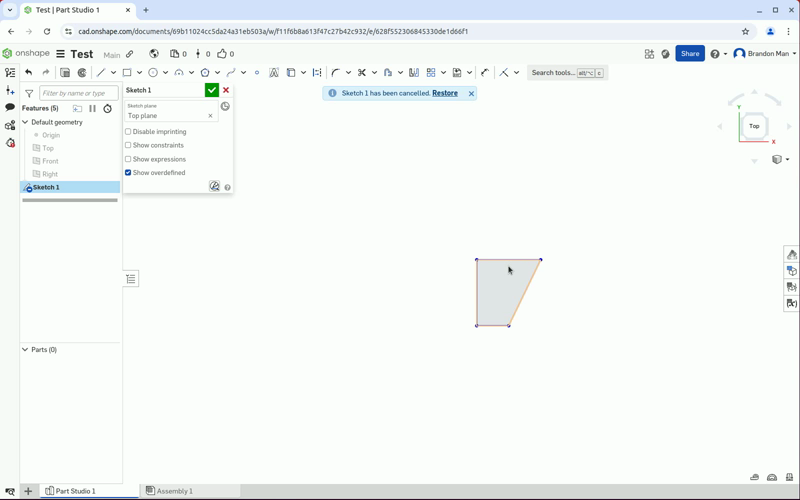
scroll(6)
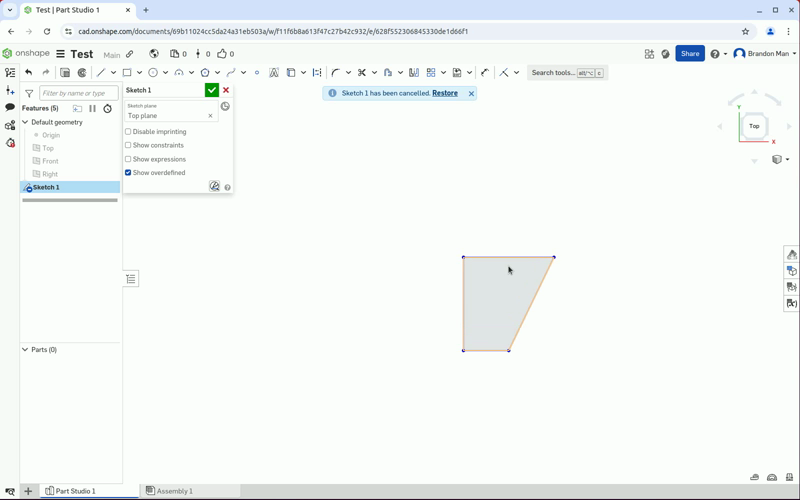
scroll(6)
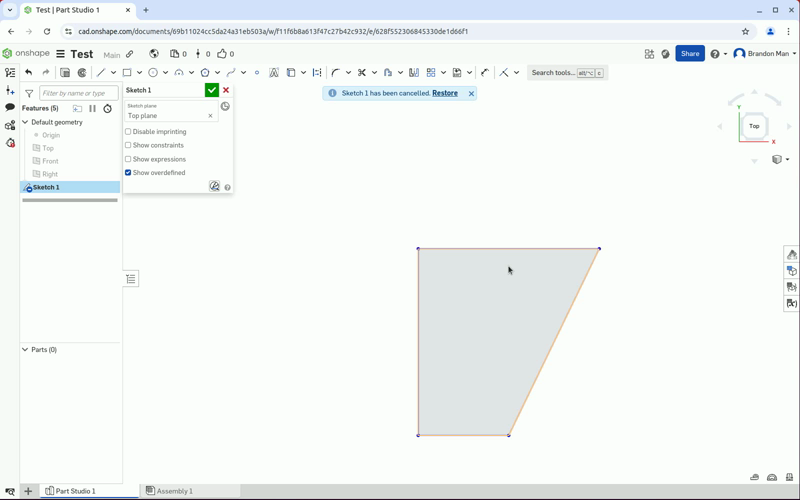
click(508, 265)
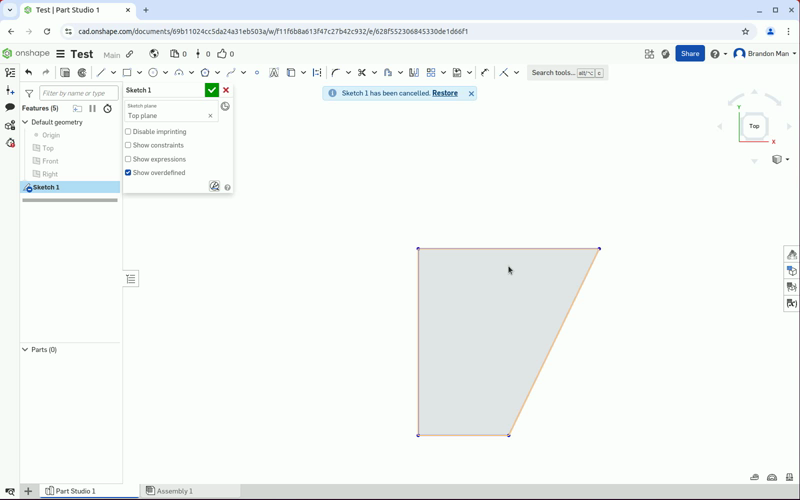
scroll(-6)
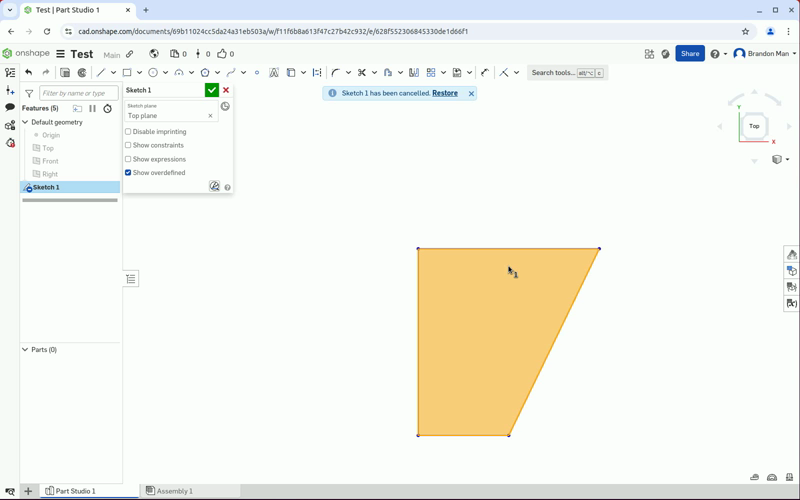
scroll(-6)
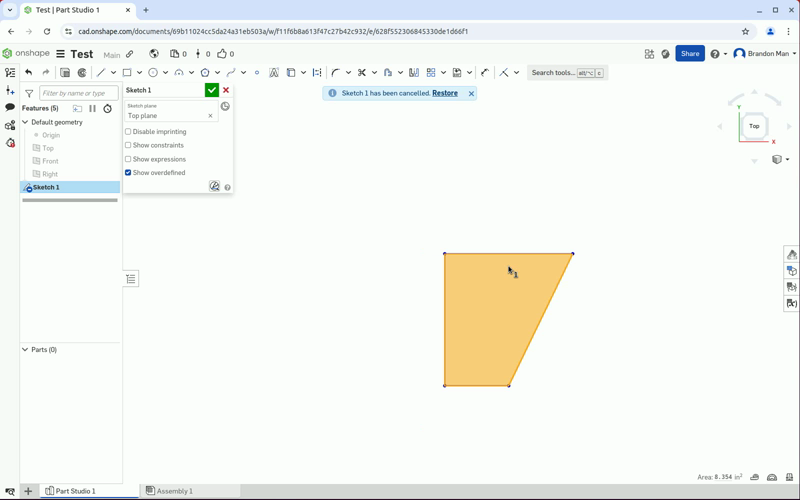
scroll(-6)
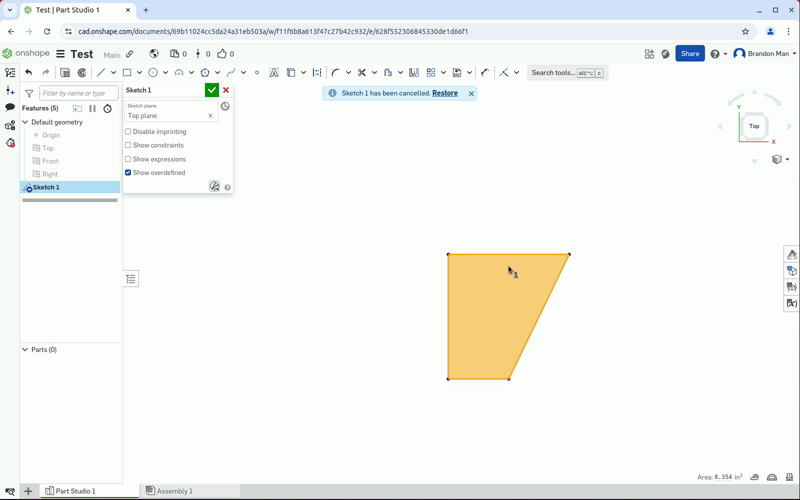
scroll(-6)
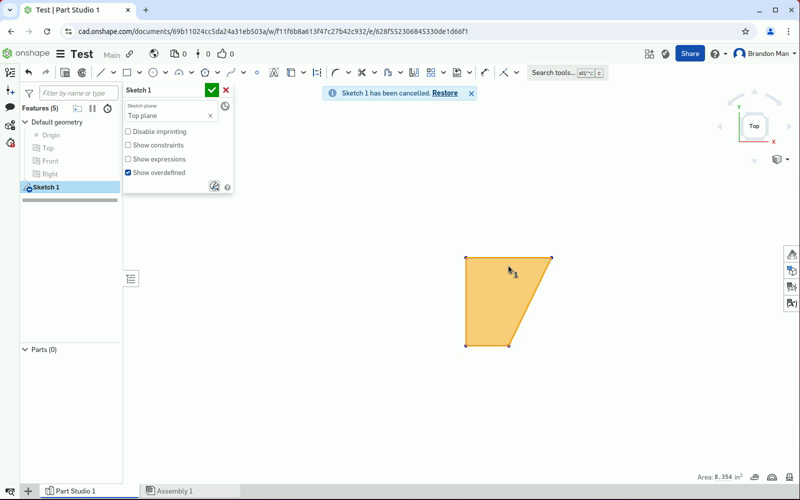
scroll(-6)
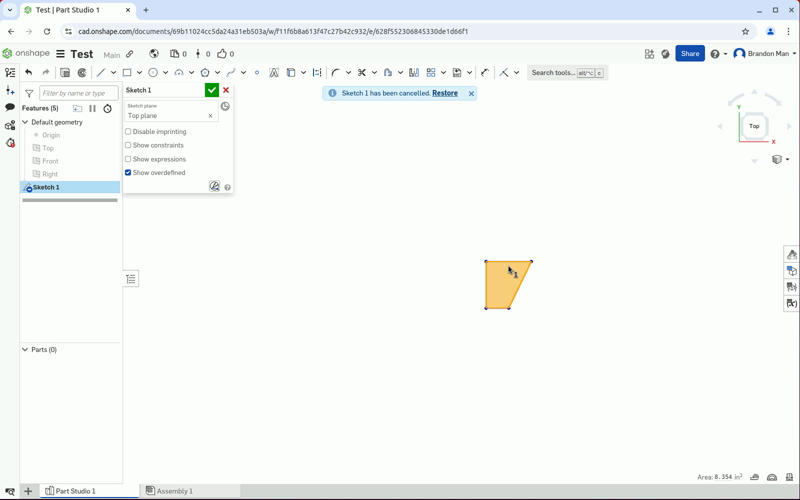
scroll(-6)
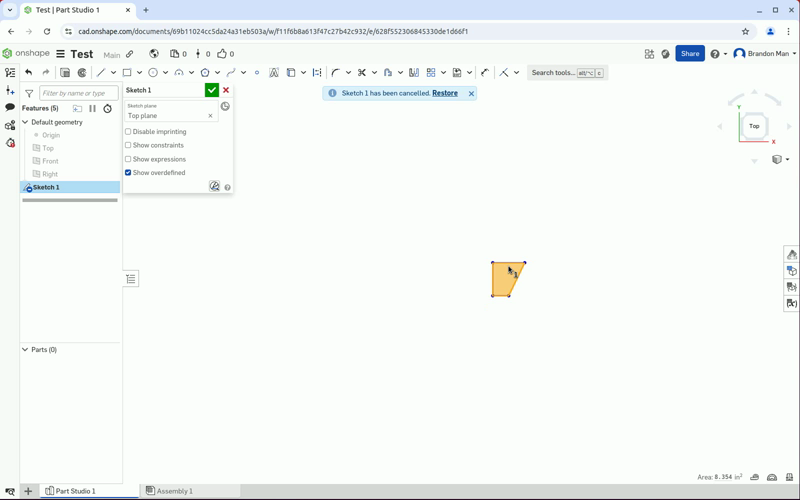
scroll(-6)
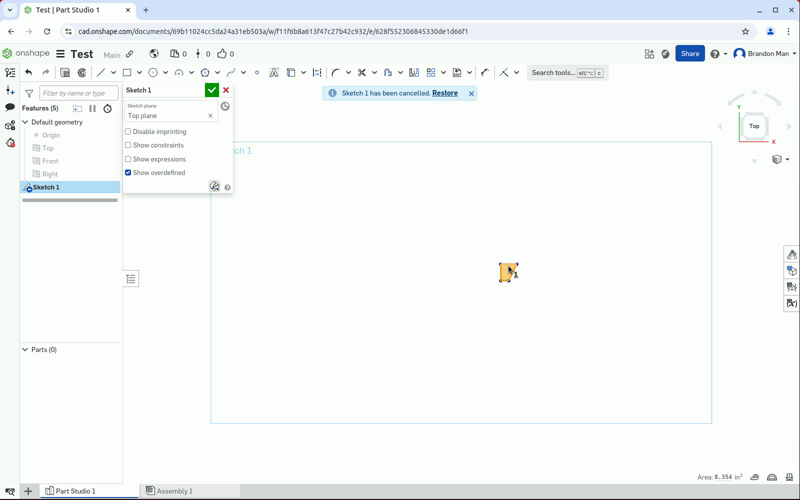
mouse_move(73, 352)
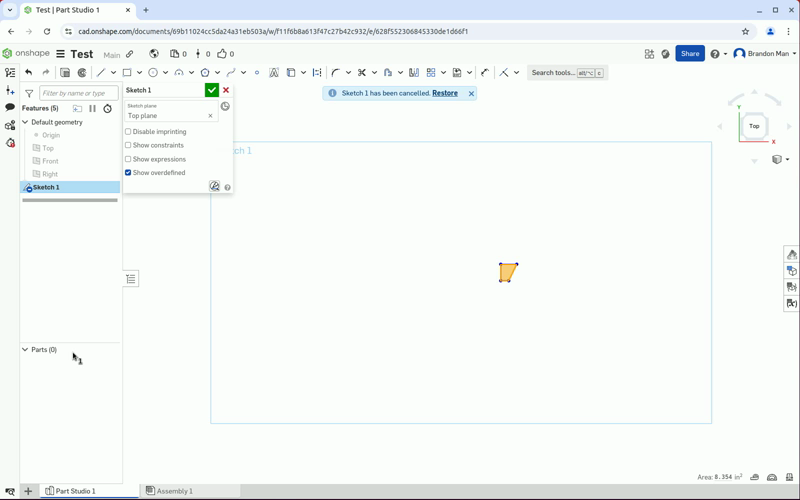
key(shift+y)
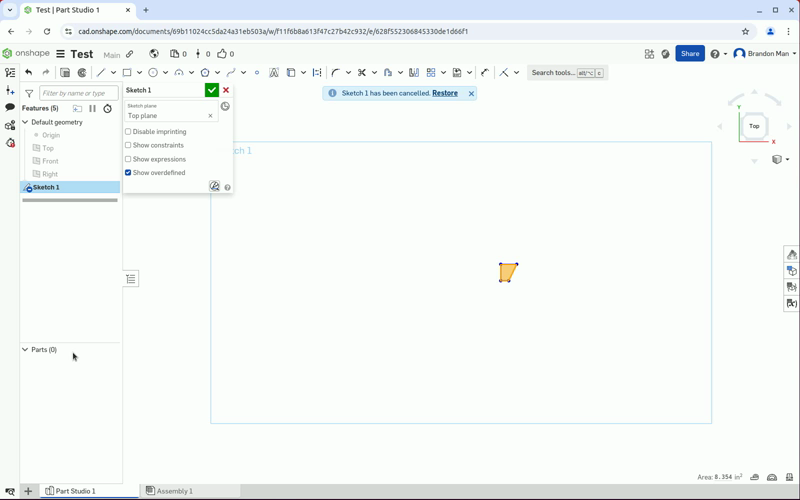
key(shift+e)
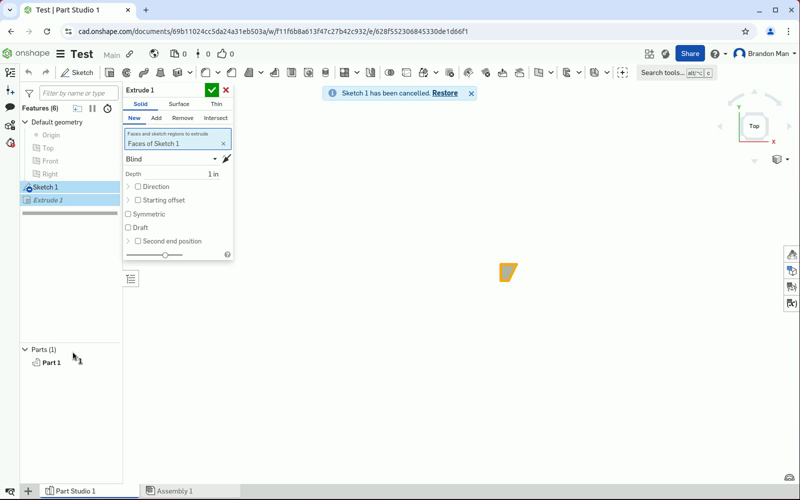
mouse_move(143, 106)
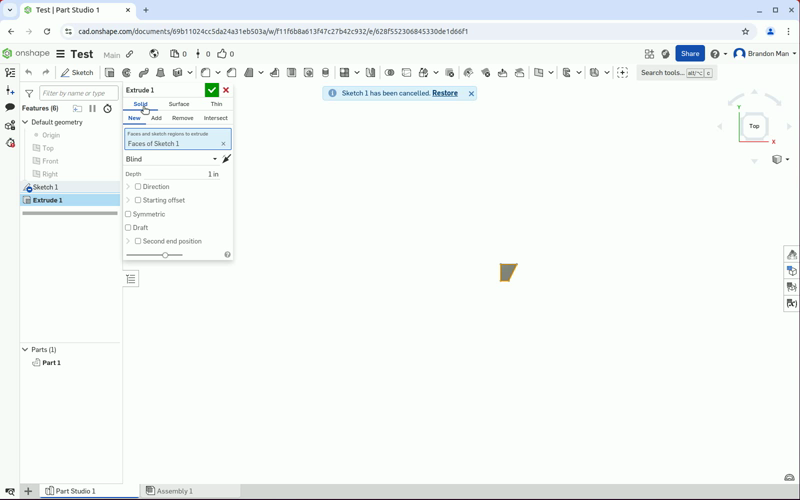
click(143, 106)
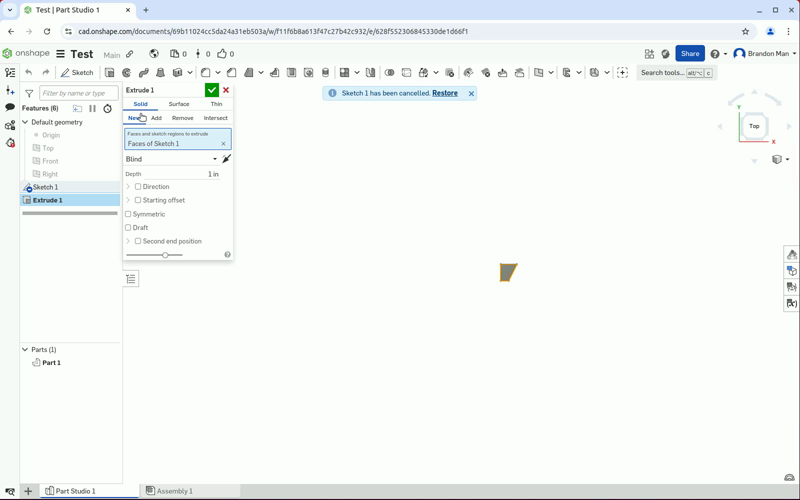
mouse_move(137, 120)
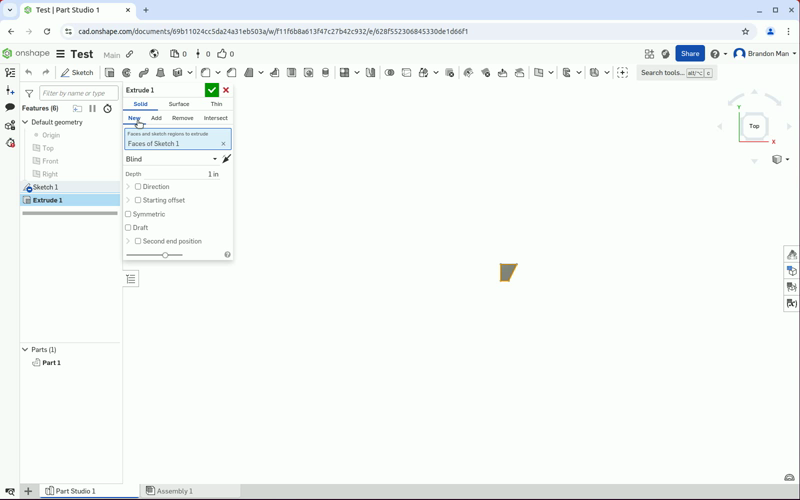
click(137, 120)
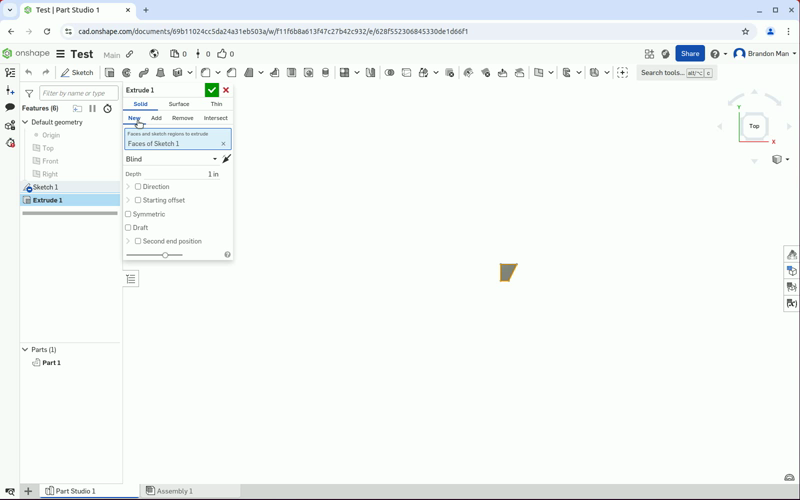
key(tab, 4)
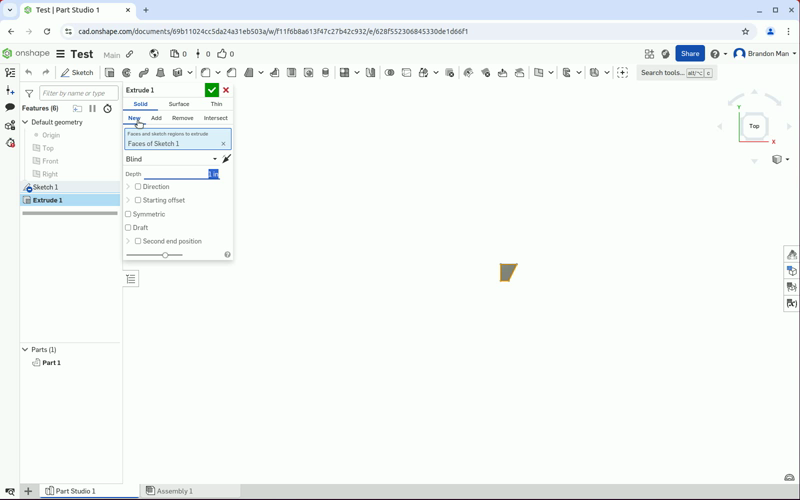
text(-0.241)
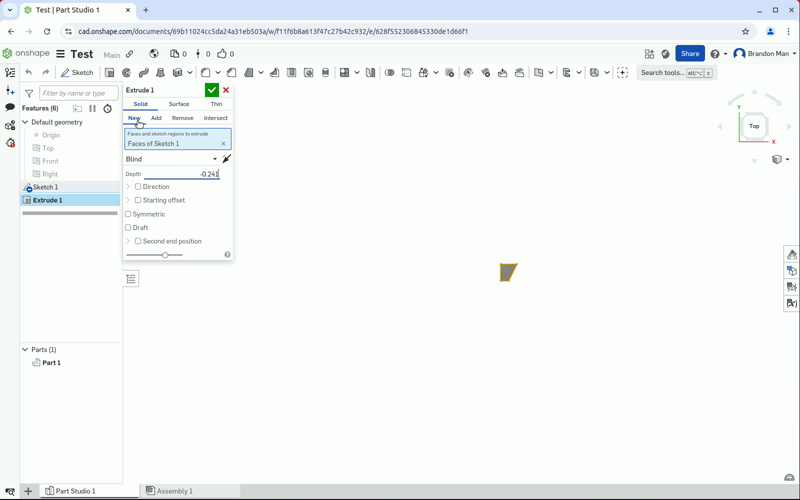
key(enter)
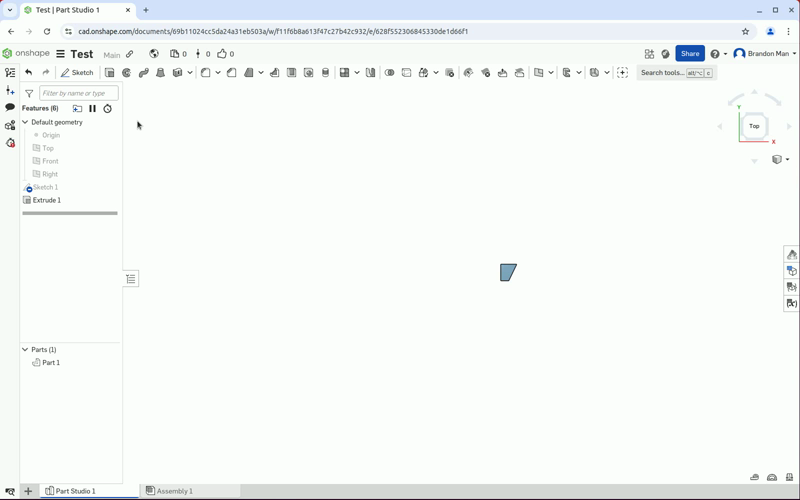
key(shift+h)
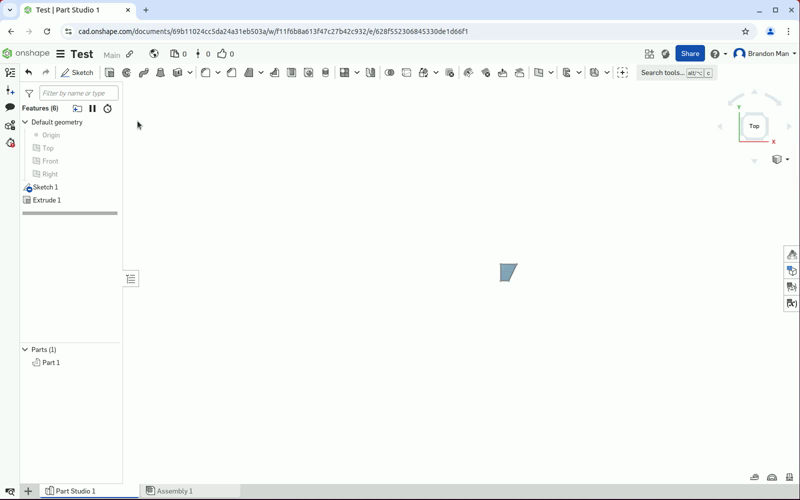
key(shift+h)
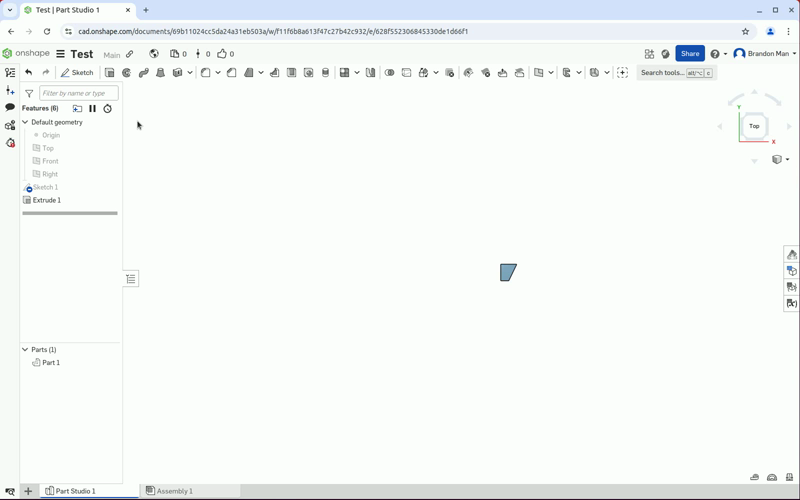
mouse_move(73, 189)
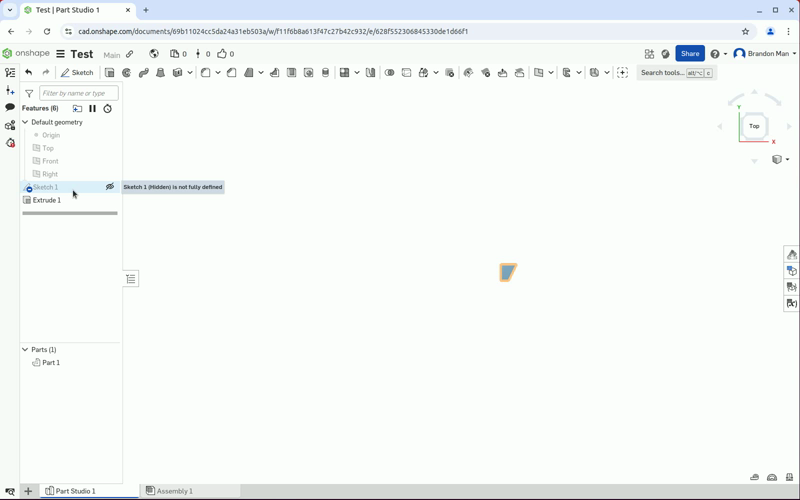
click(73, 189)
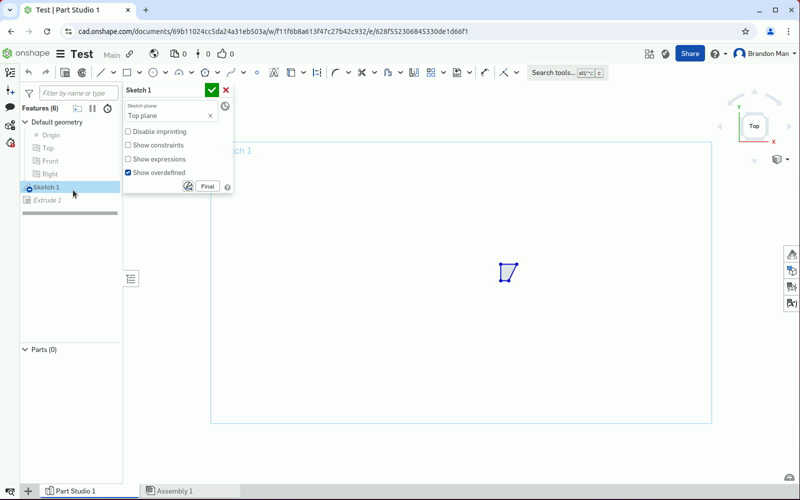
mouse_move(229, 92)
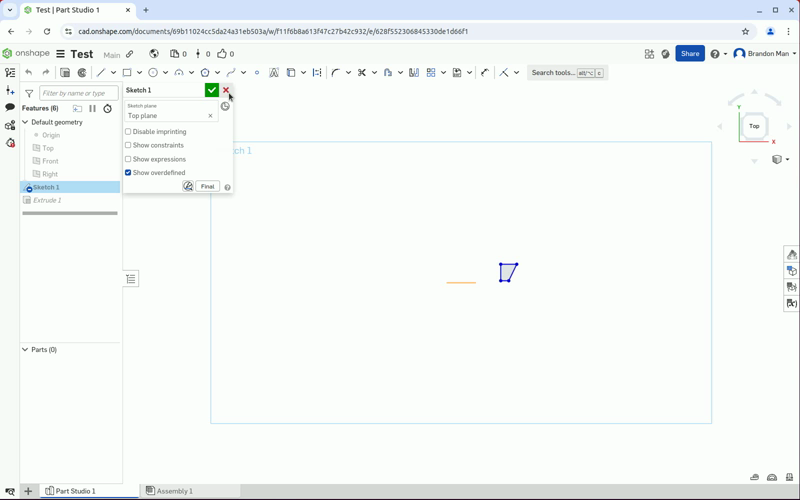
click(229, 92)
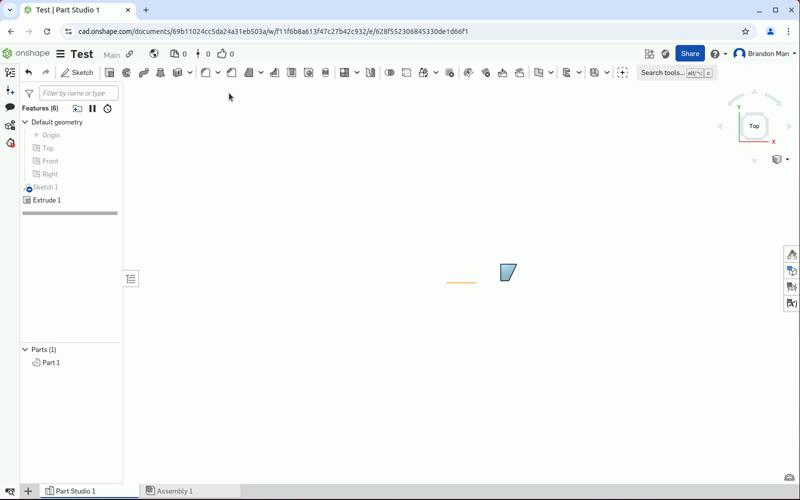
mouse_move(73, 352)
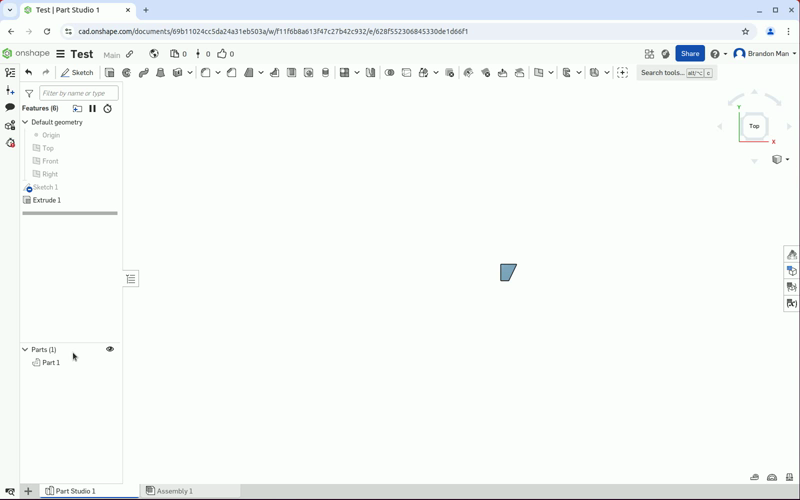
key(y)
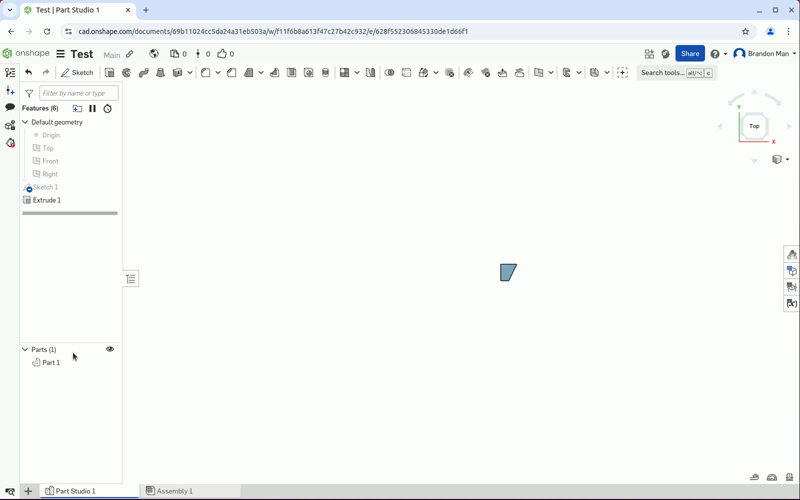
key(shift+p)
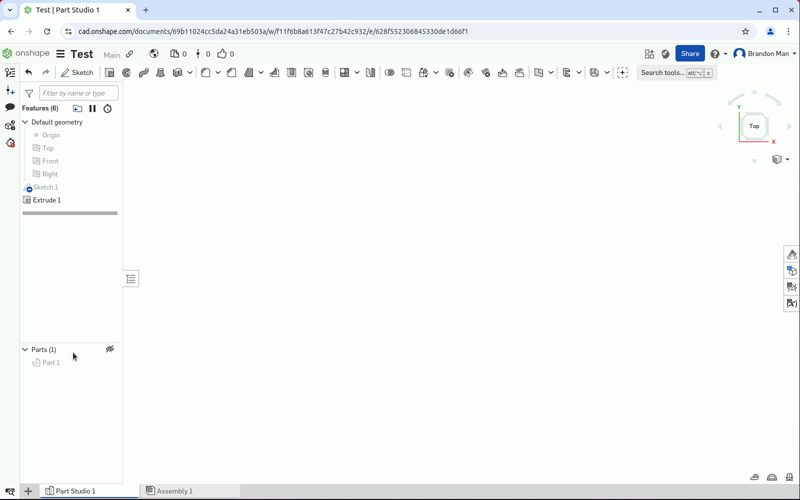
key(space)
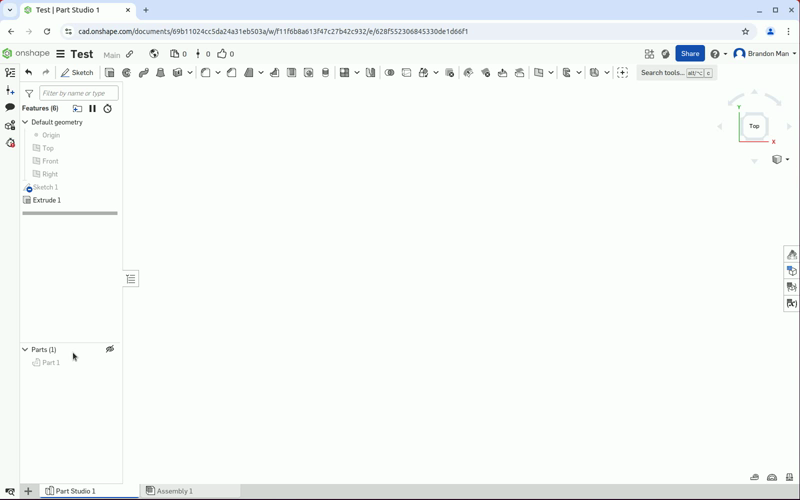
key_down(shift)
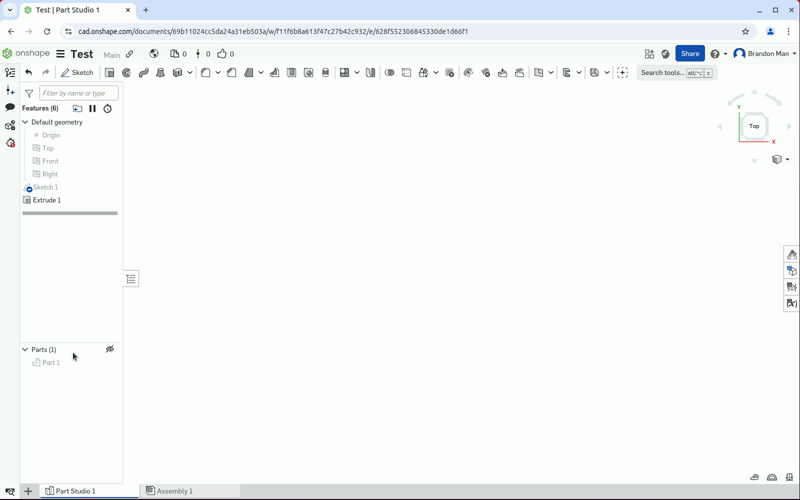
key(up)
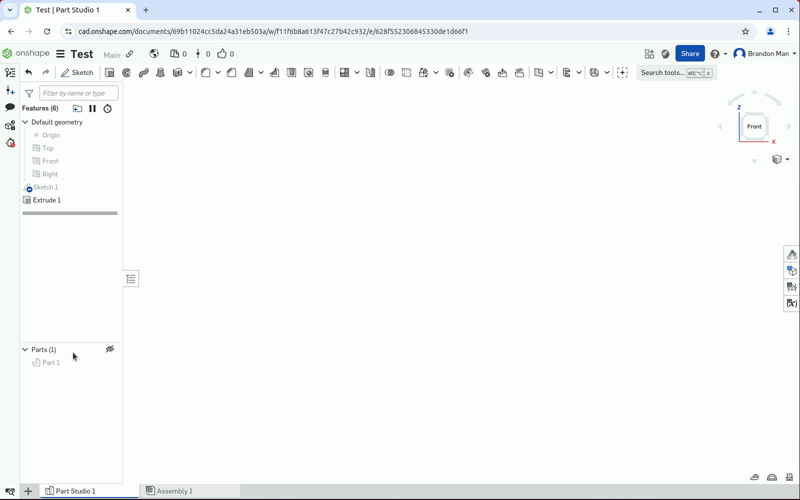
key_up(shift)
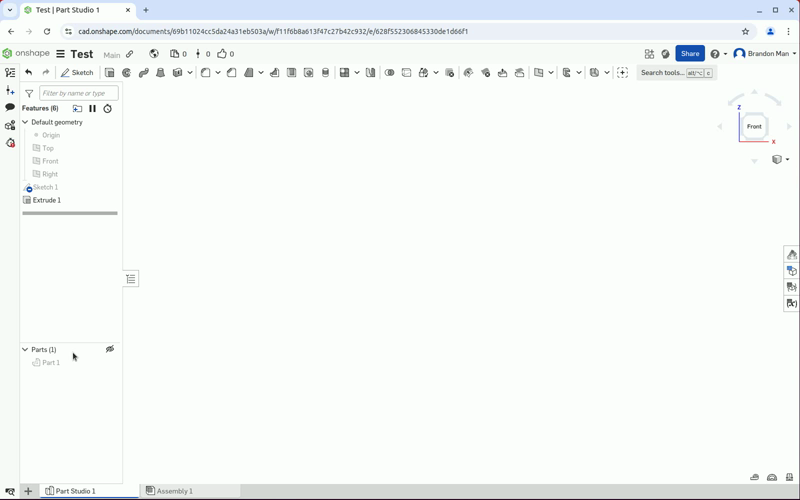
mouse_move(73, 352)
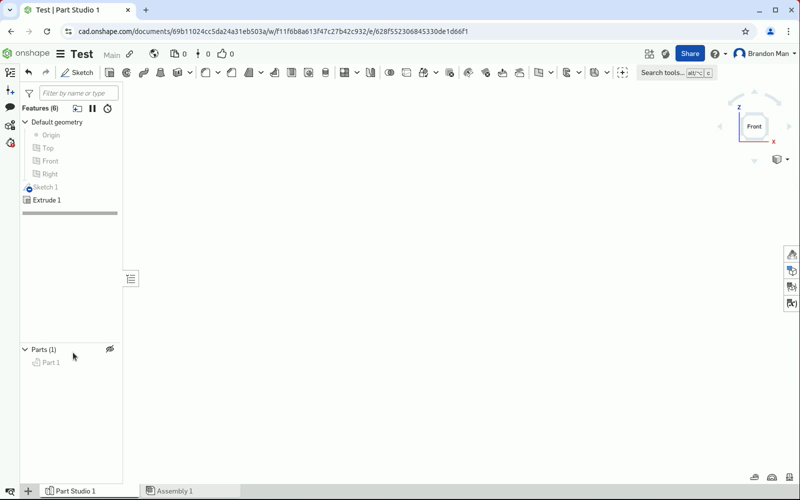
key(shift+y)
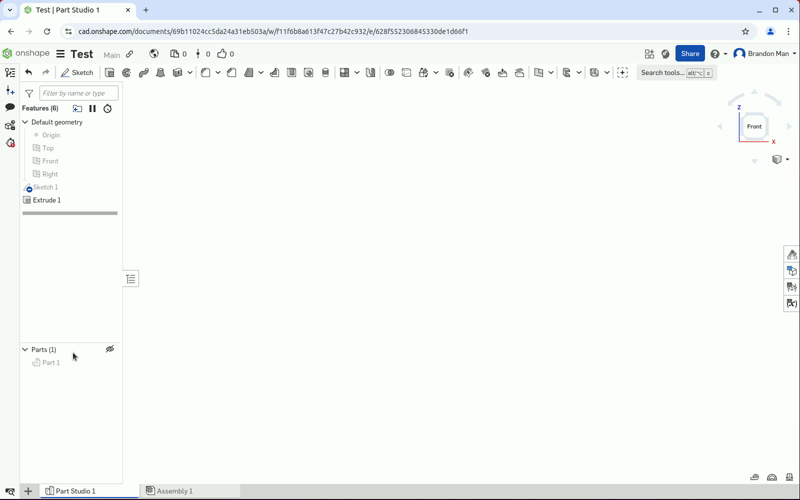
key(shift+s)
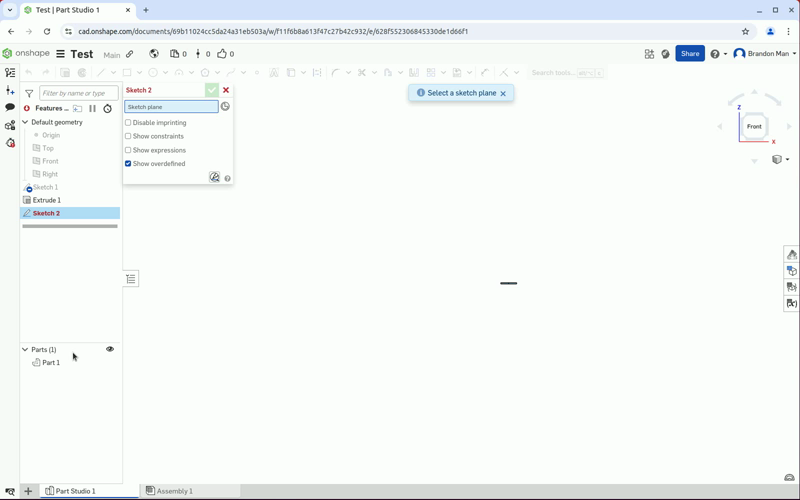
mouse_move(73, 163)
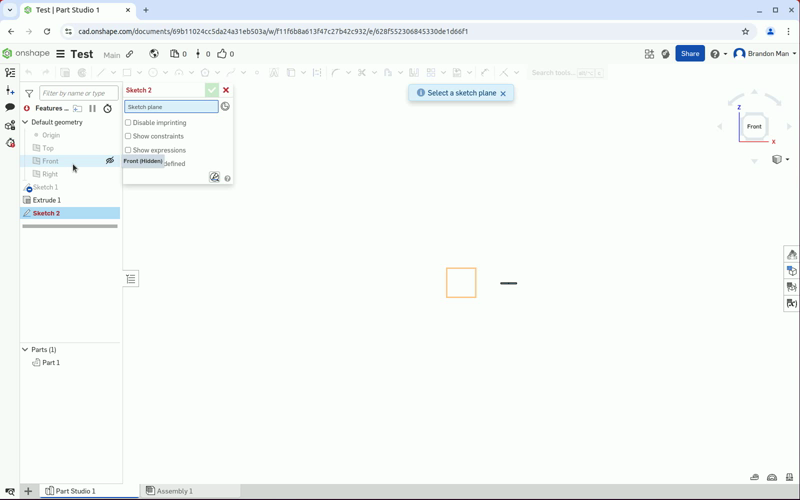
click(73, 163)
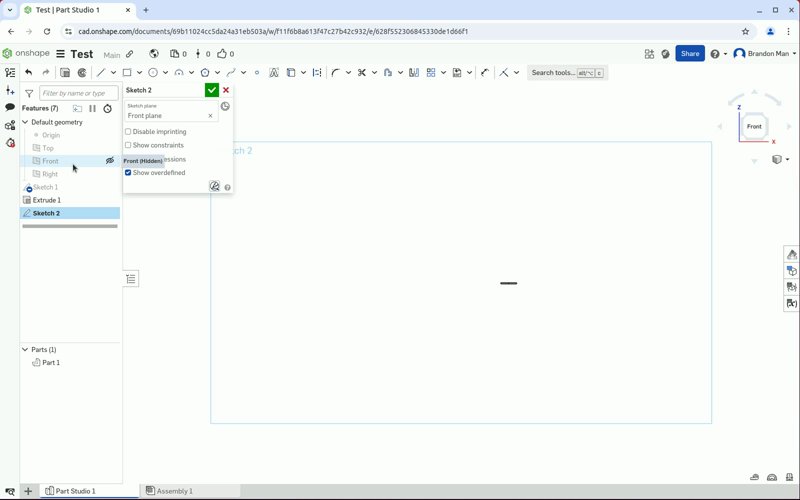
mouse_move(73, 352)
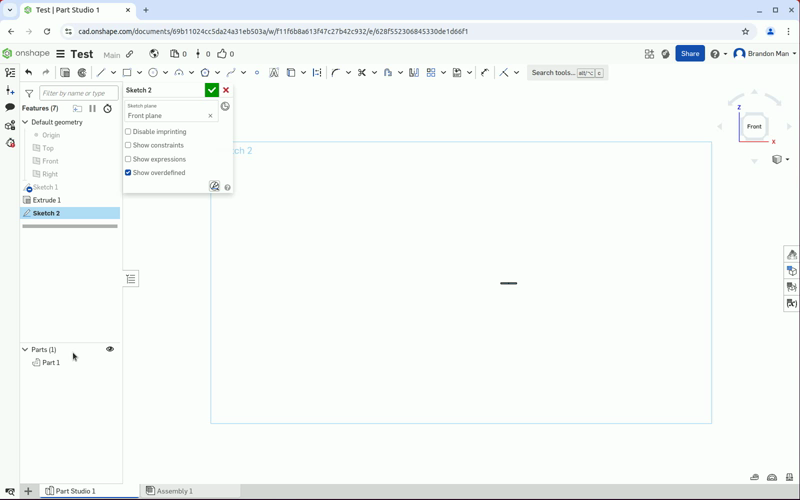
key(y)
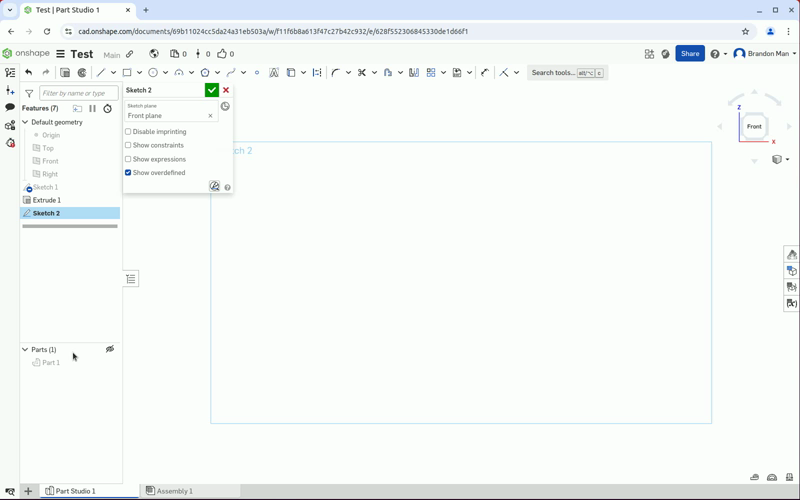
key(l)
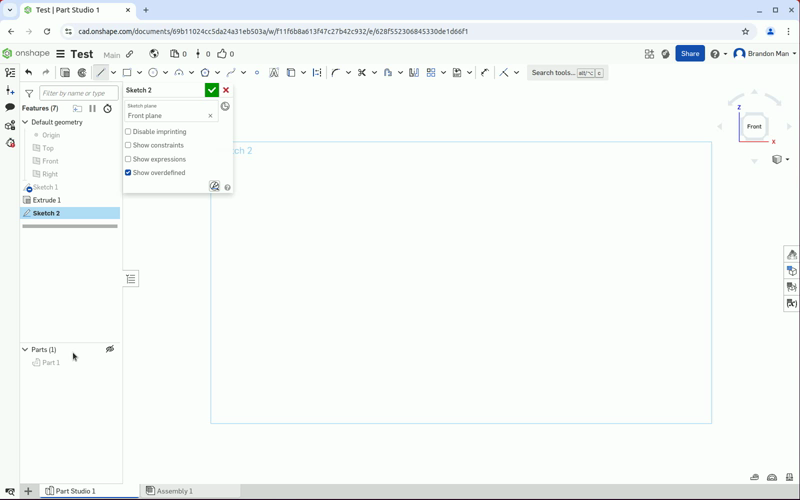
key_down(shift)
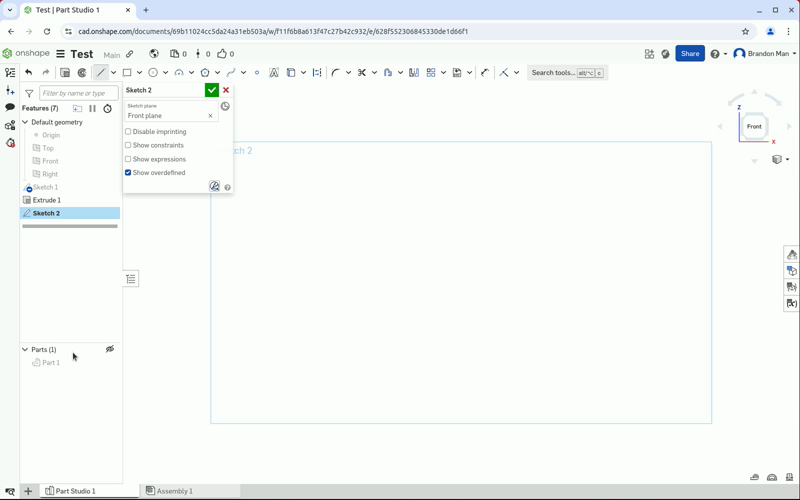
mouse_move(500, 282)
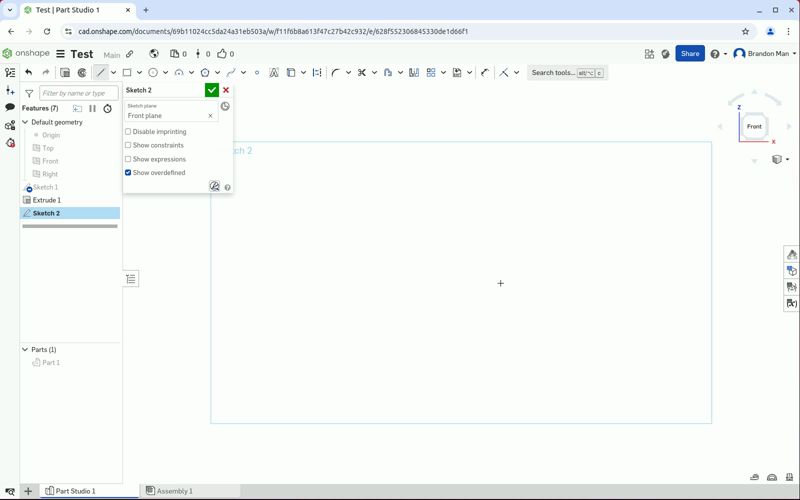
click(500, 282)
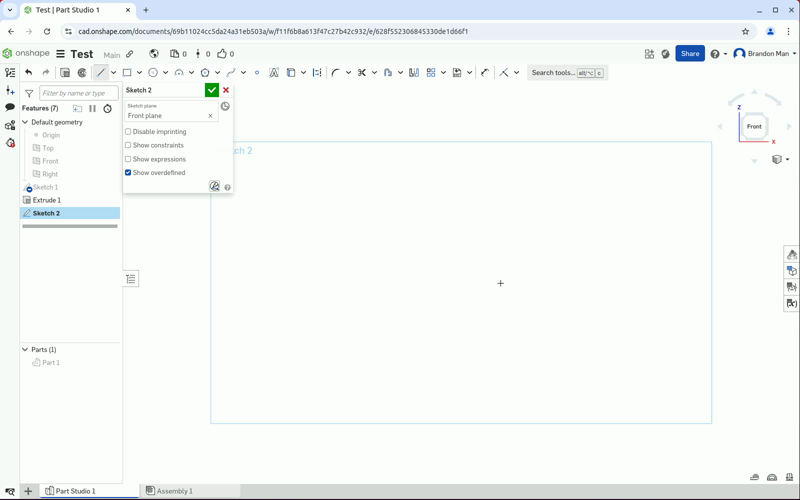
key_up(shift)
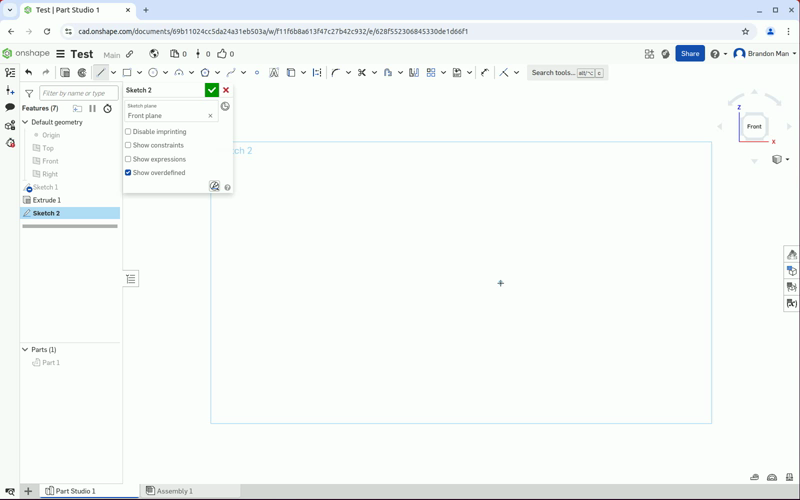
key_down(shift)
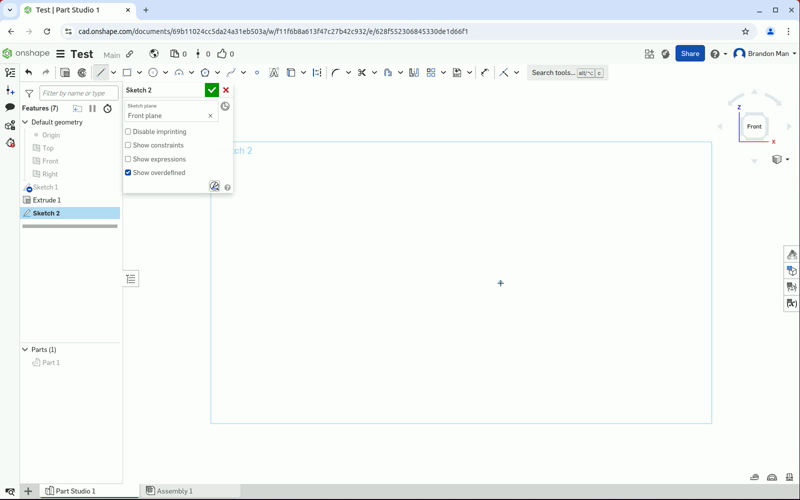
mouse_move(530, 282)
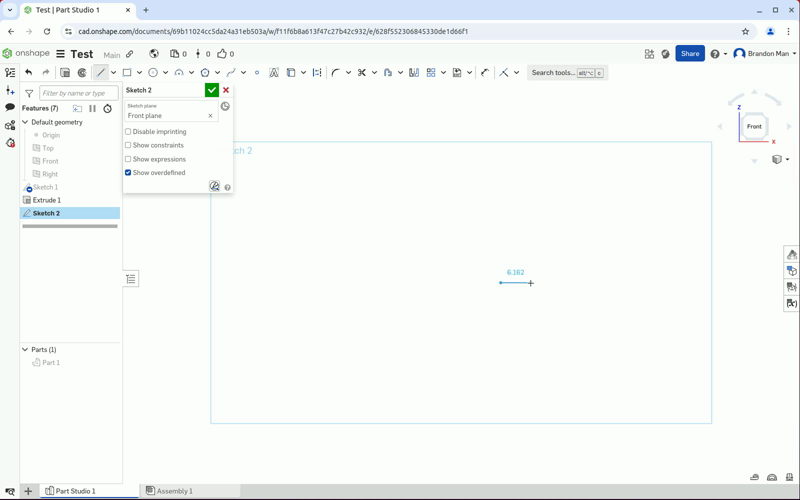
mouse_move(508, 282)
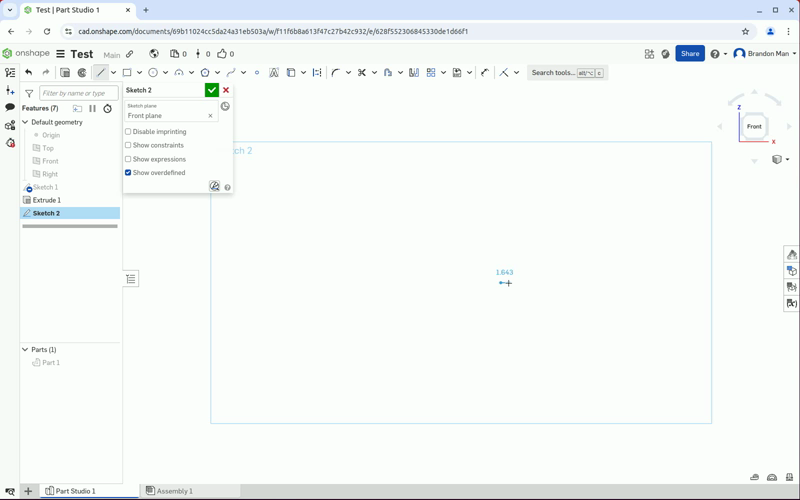
click(508, 282)
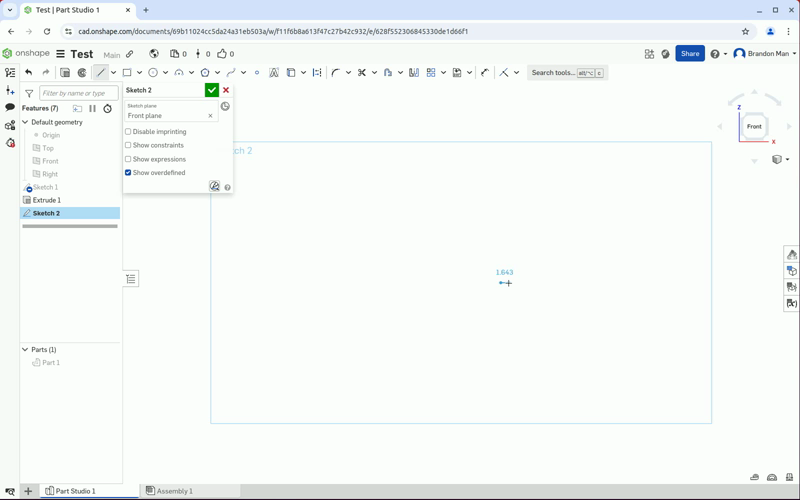
key_up(shift)
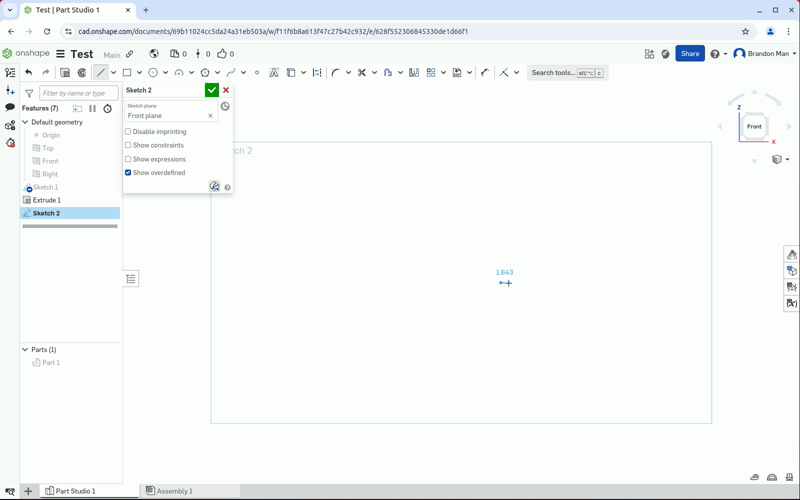
key_down(shift)
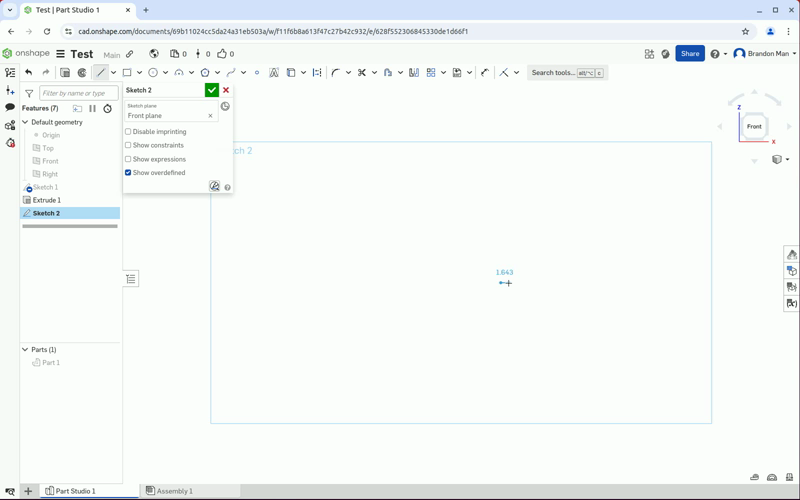
mouse_move(516, 174)
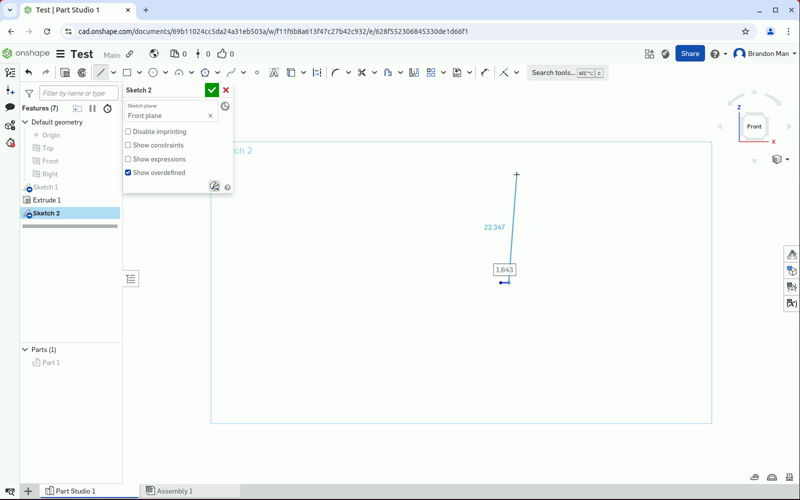
click(516, 174)
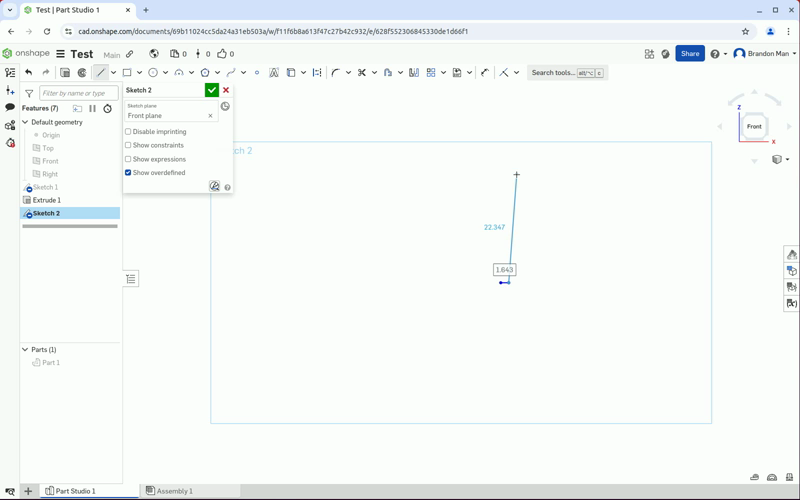
key_up(shift)
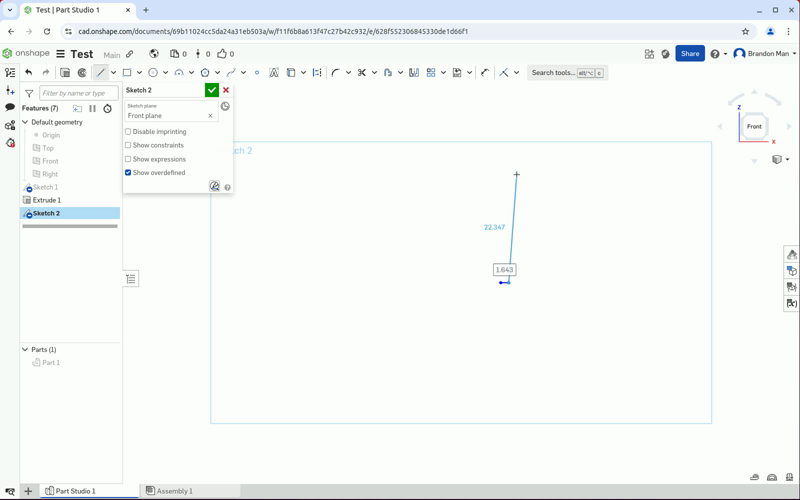
key_down(shift)
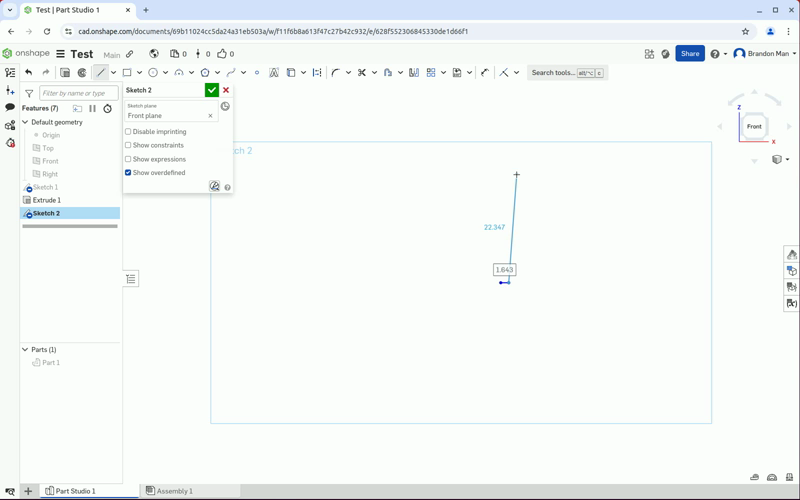
mouse_move(546, 174)
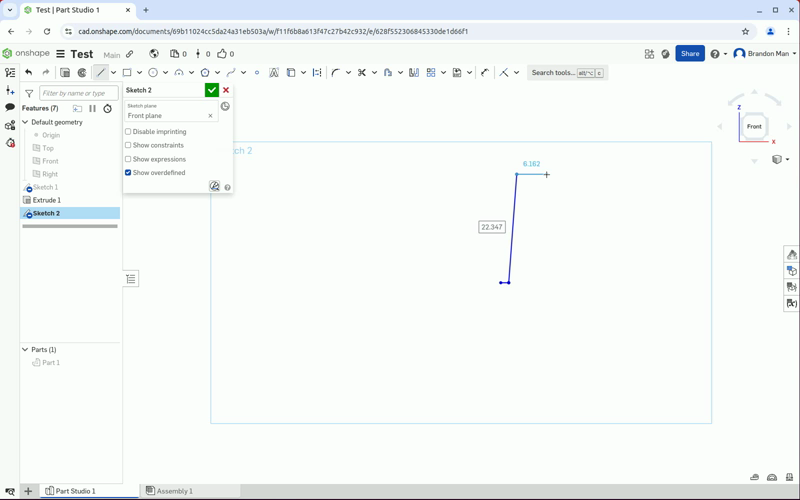
mouse_move(500, 174)
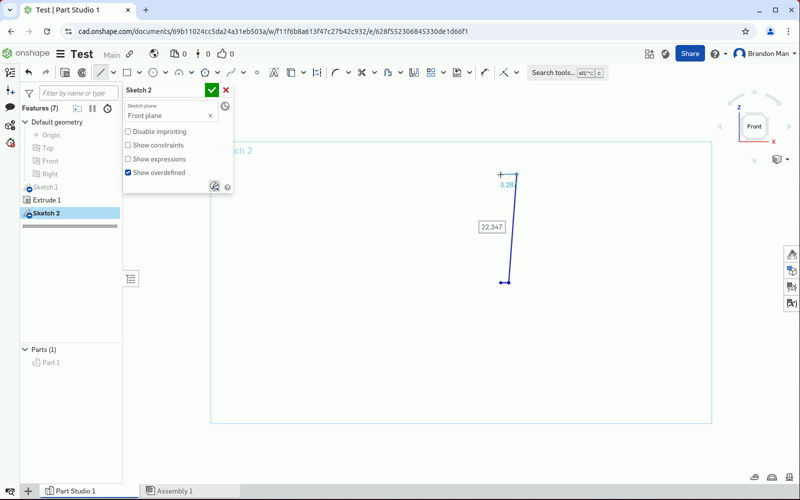
click(500, 174)
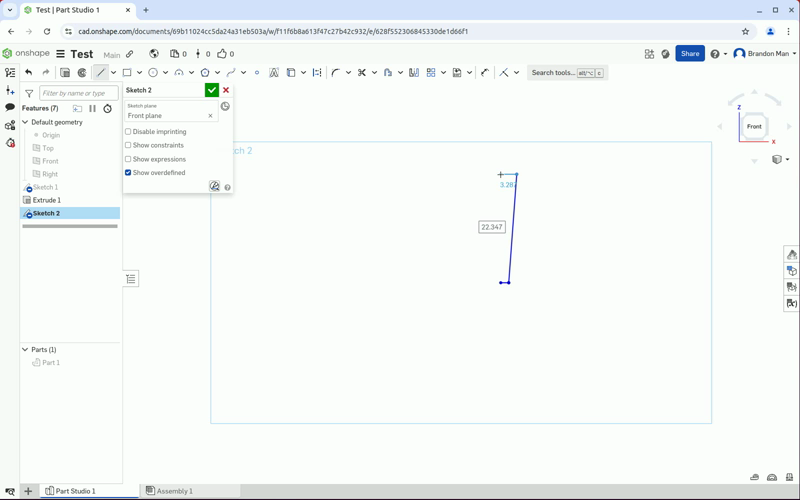
key_up(shift)
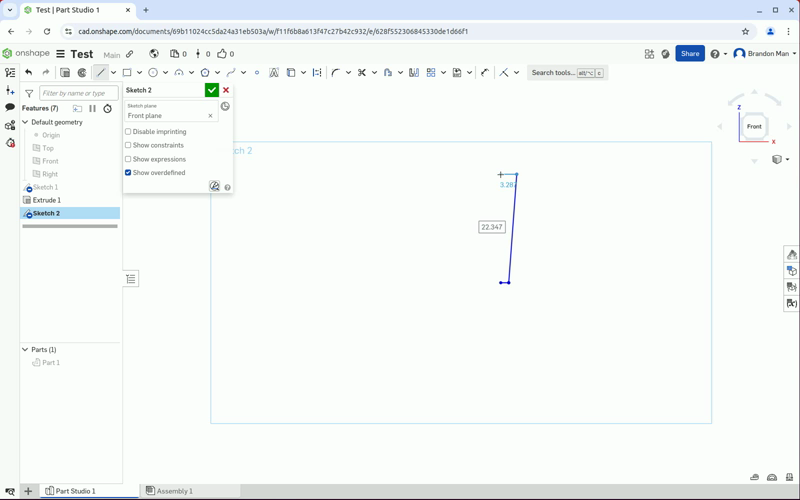
key_down(shift)
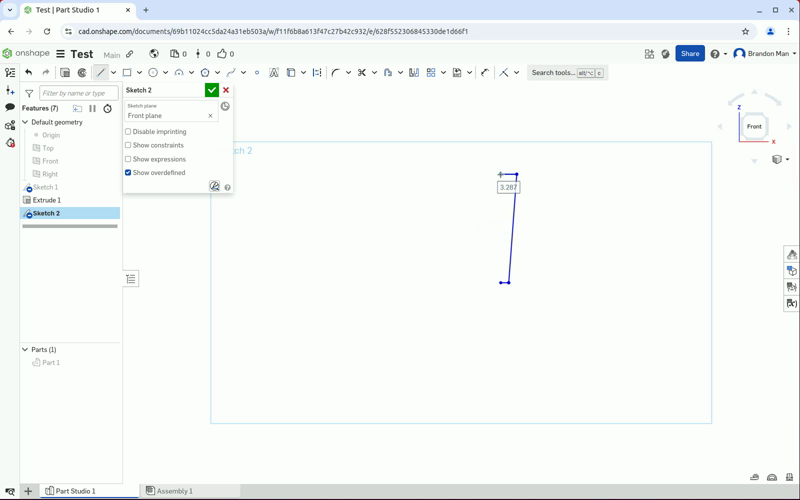
mouse_move(500, 282)
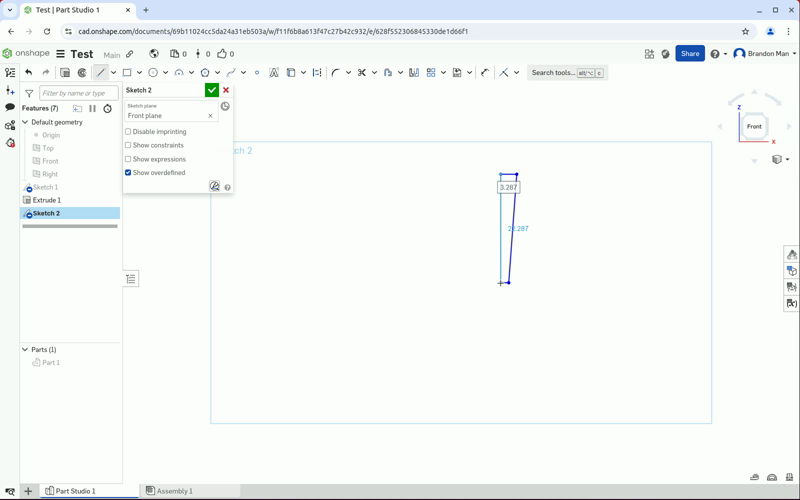
key_up(shift)
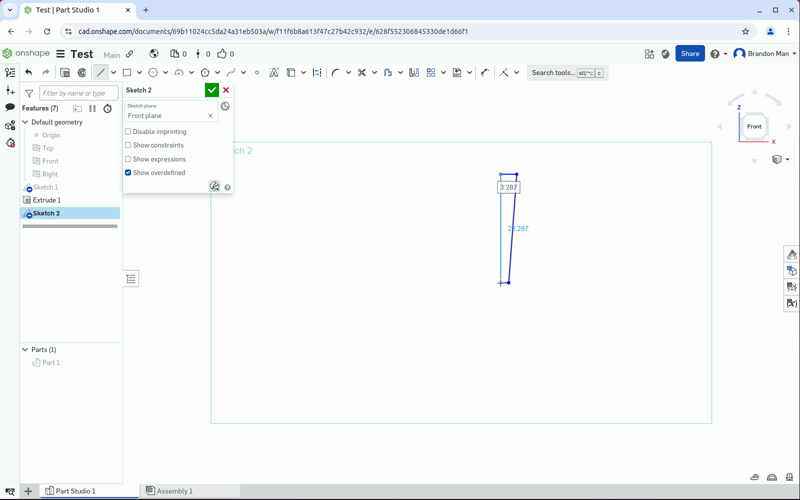
click(500, 282)
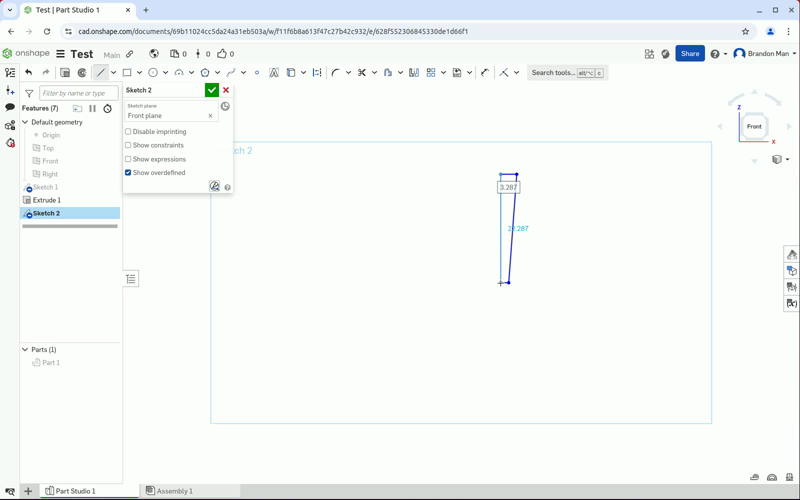
key(esc)
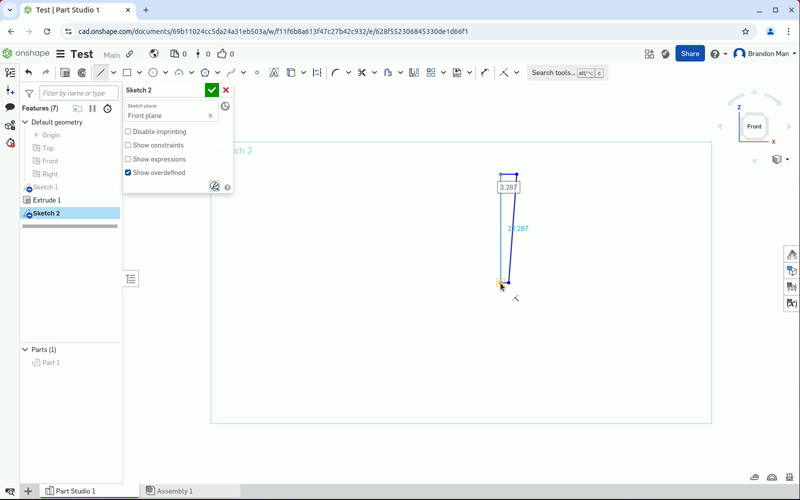
mouse_move(509, 235)
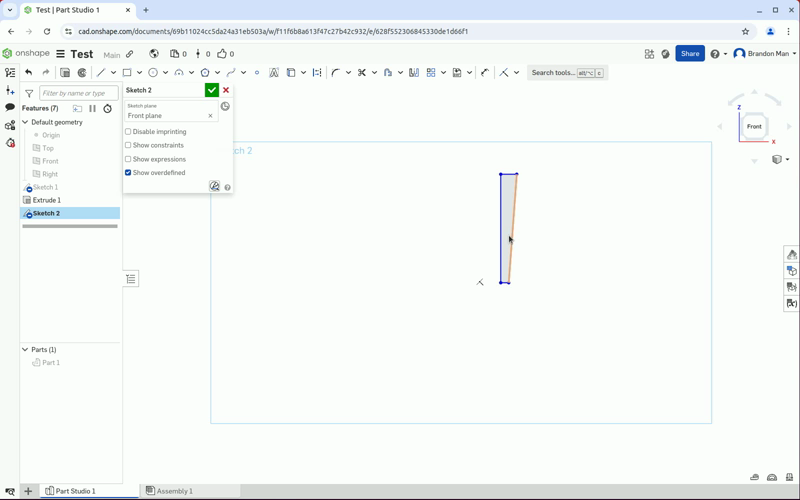
scroll(6)
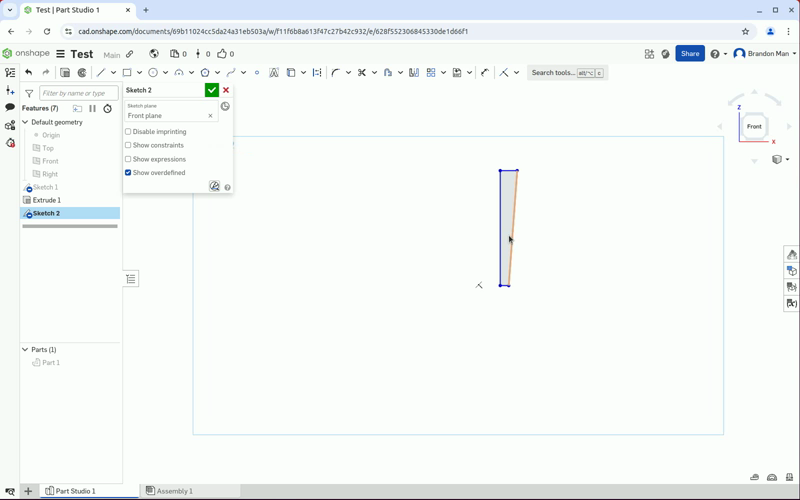
scroll(6)
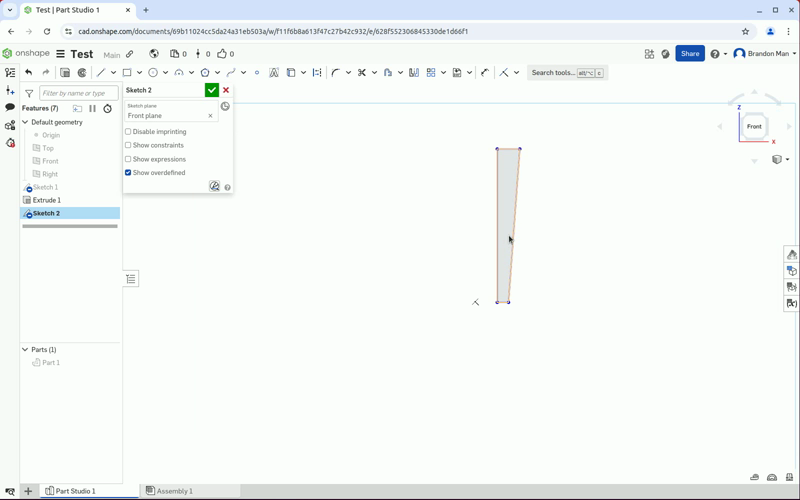
scroll(6)
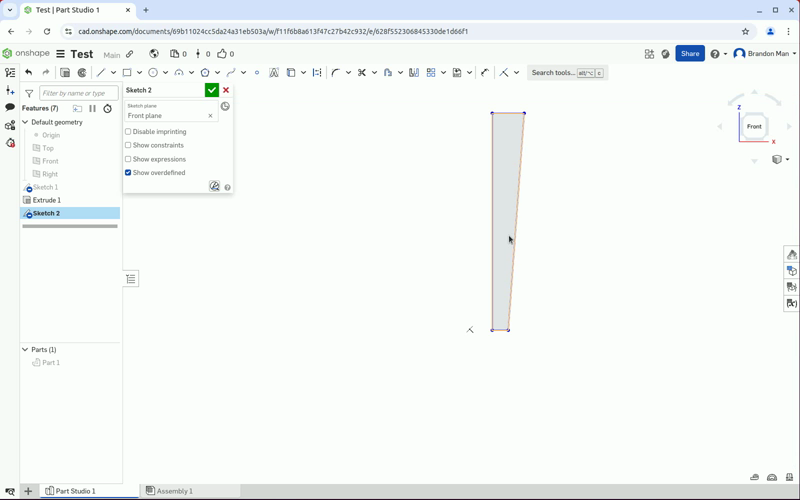
scroll(6)
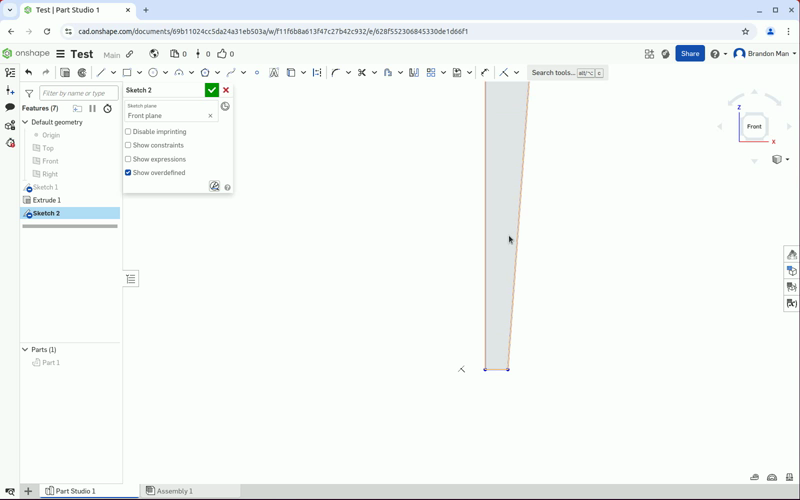
scroll(6)
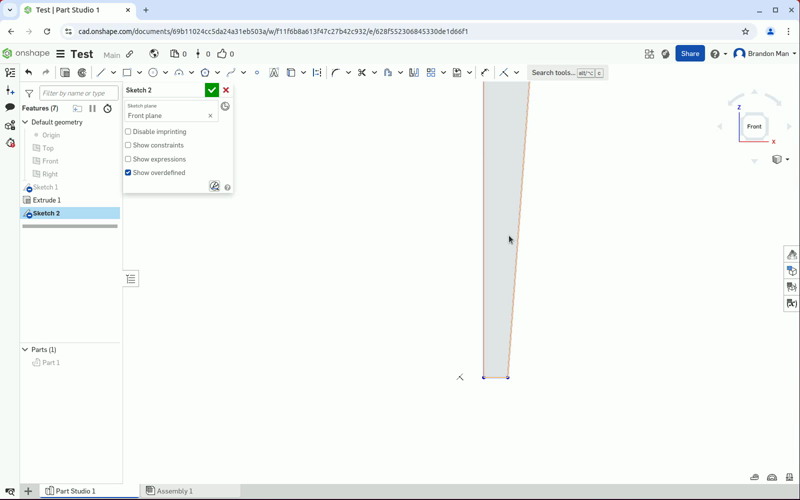
scroll(6)
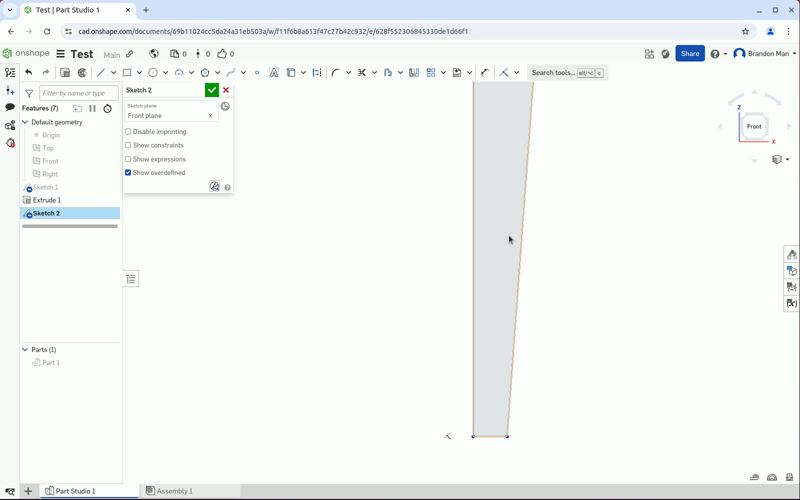
scroll(6)
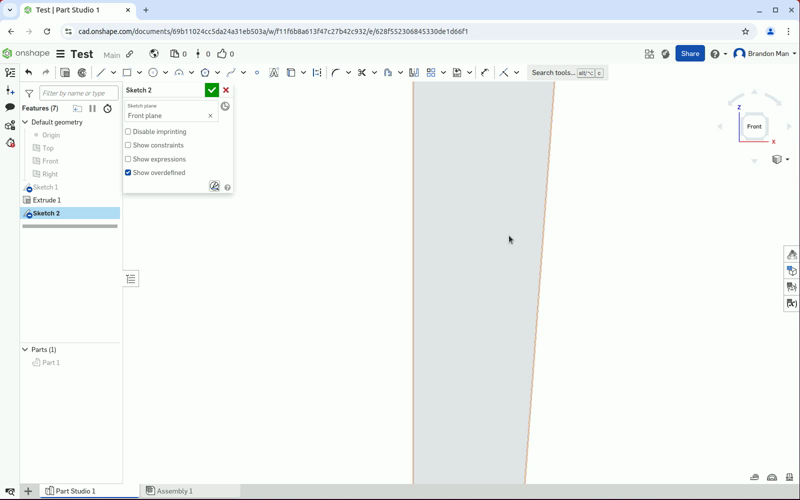
click(509, 235)
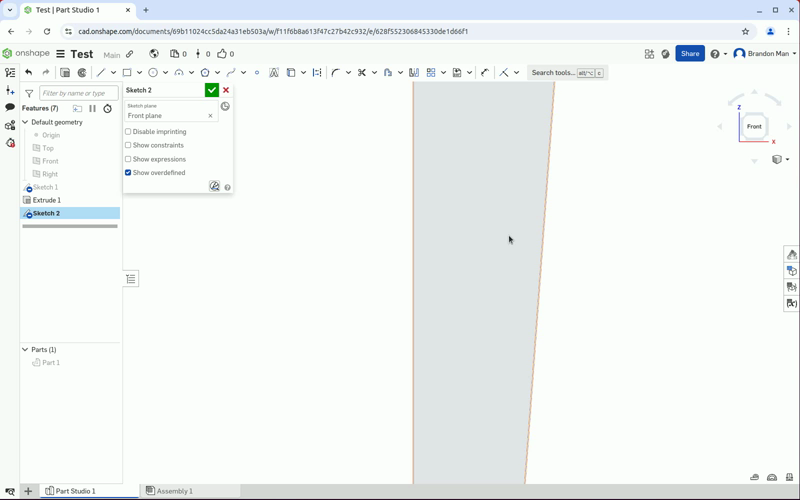
scroll(-6)
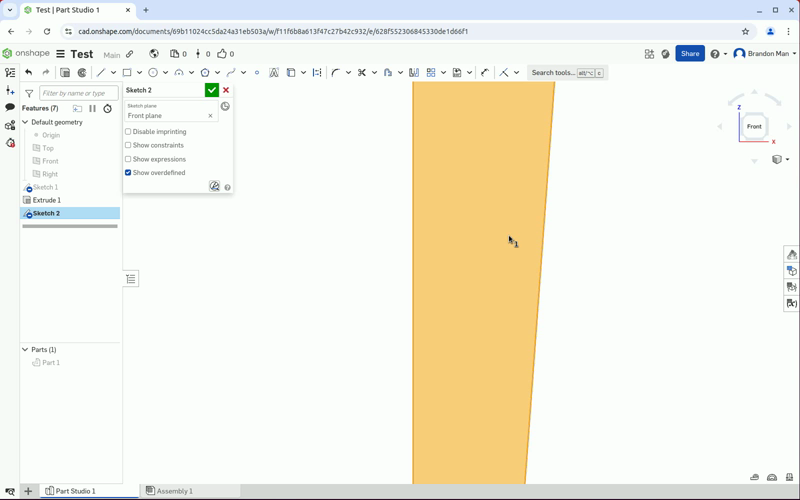
scroll(-6)
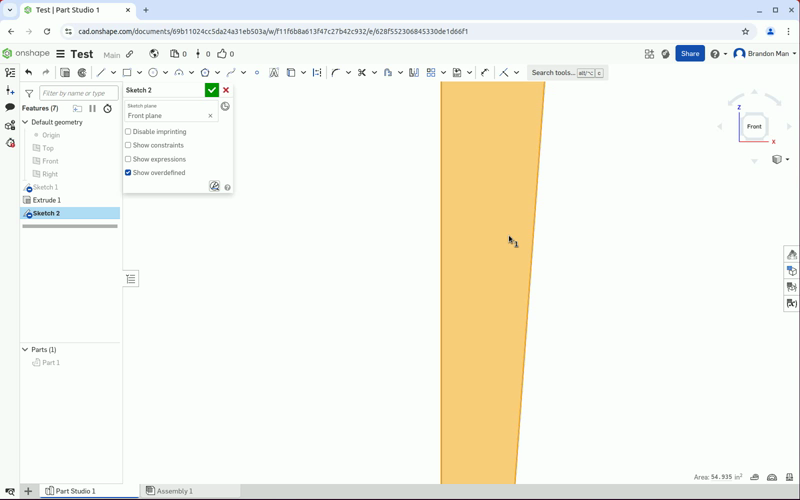
scroll(-6)
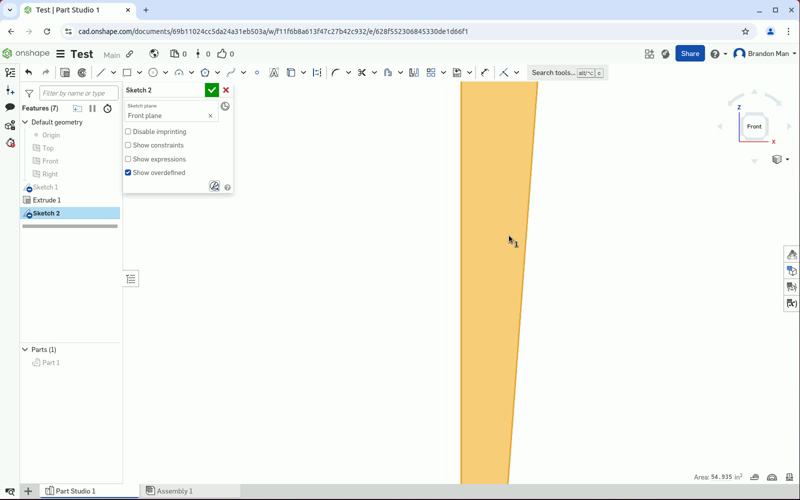
scroll(-6)
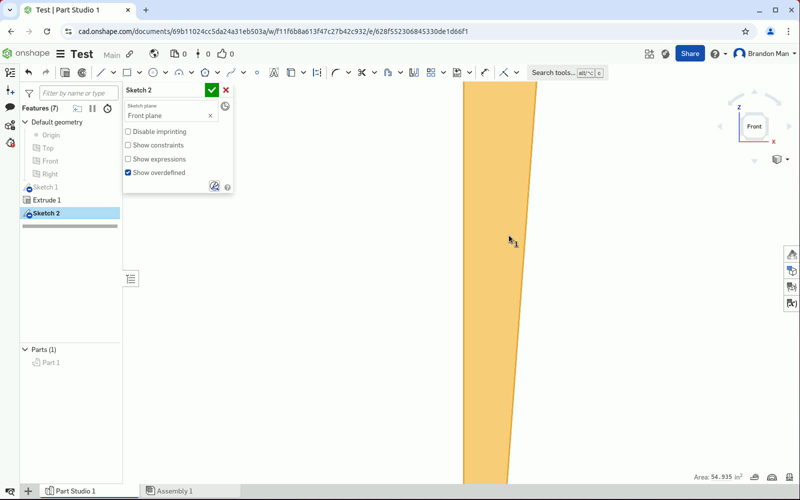
scroll(-6)
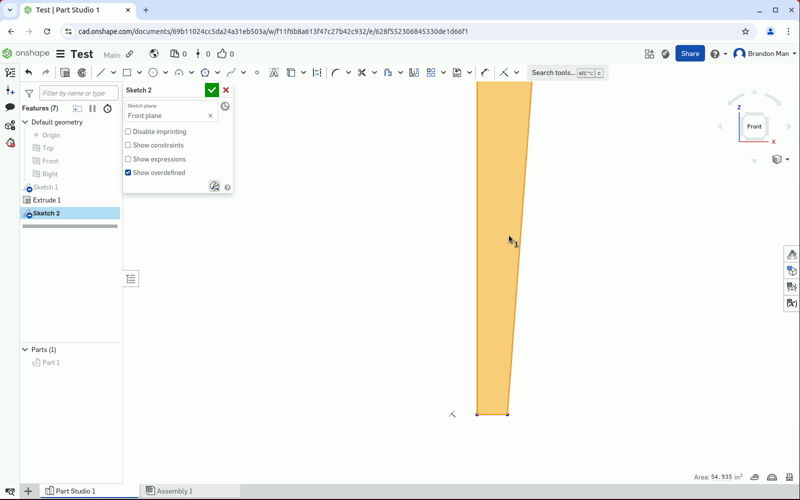
scroll(-6)
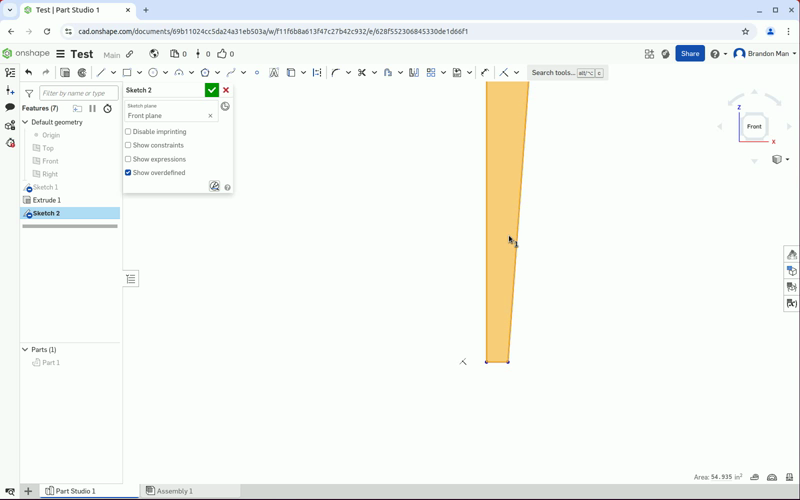
scroll(-6)
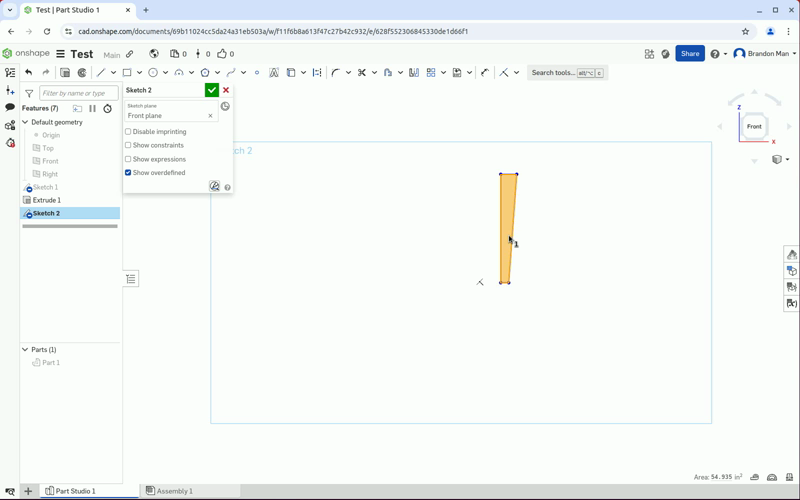
mouse_move(73, 352)
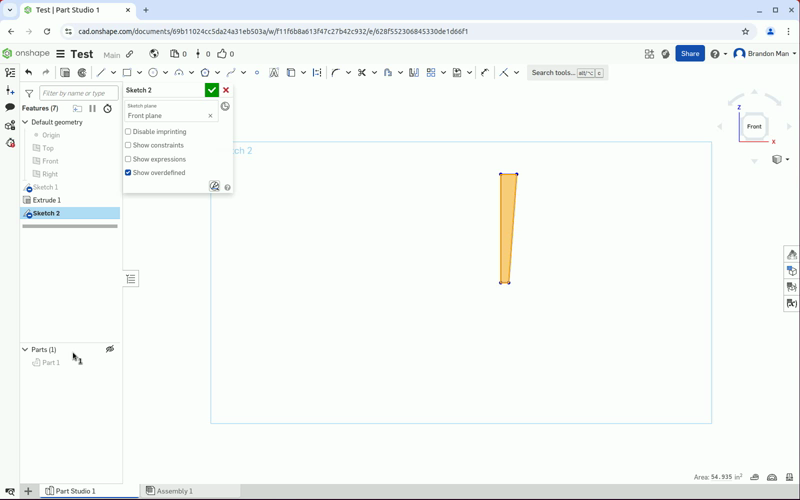
key(shift+y)
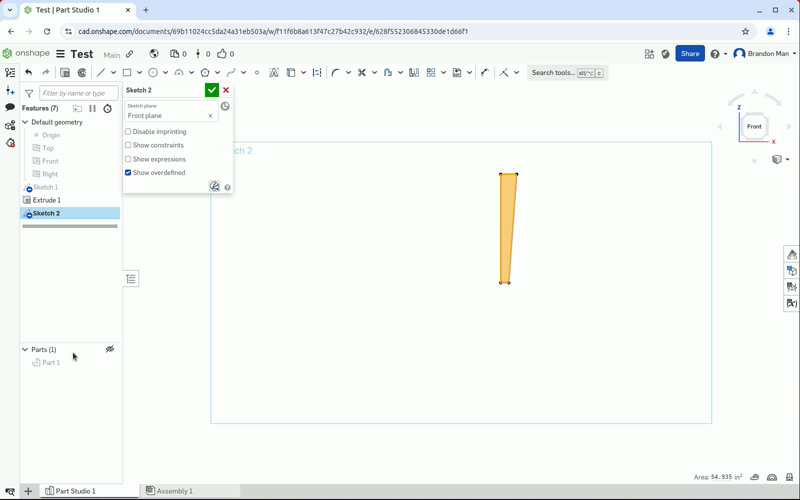
key(shift+e)
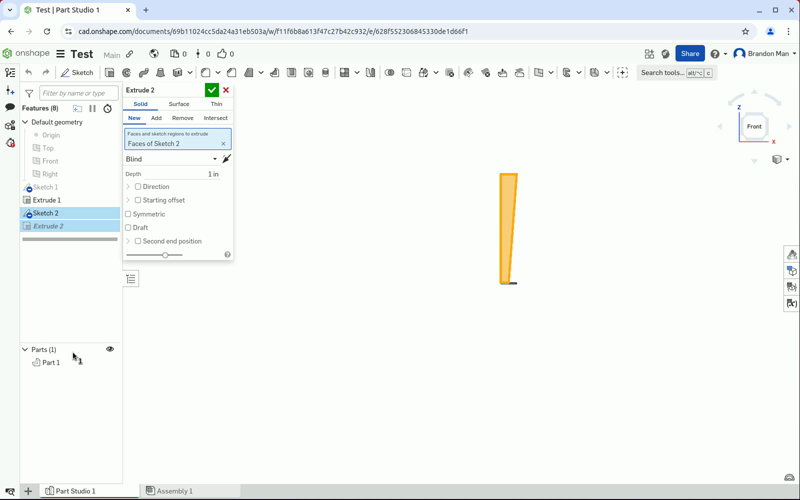
mouse_move(143, 106)
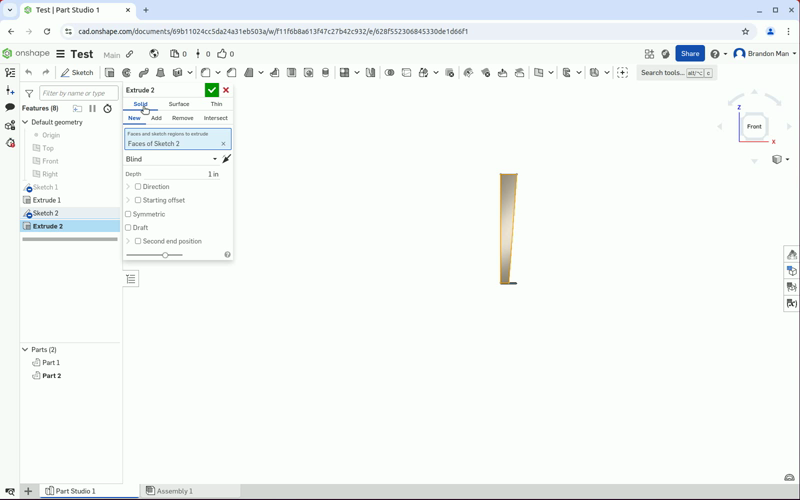
click(143, 106)
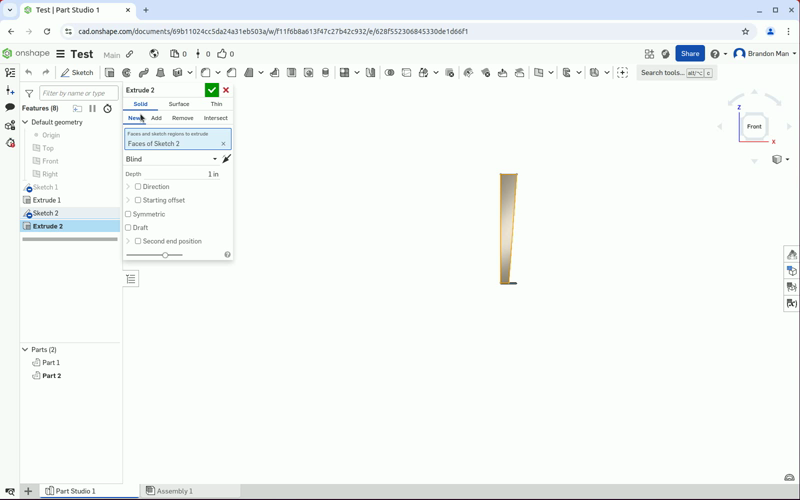
mouse_move(137, 120)
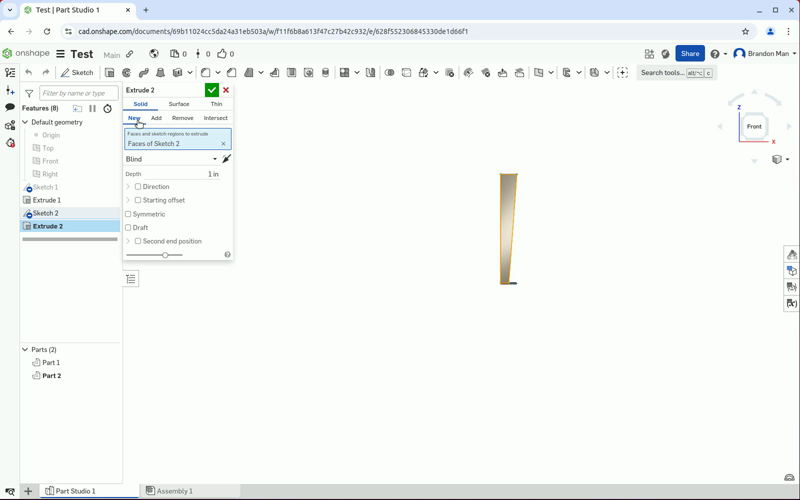
click(137, 120)
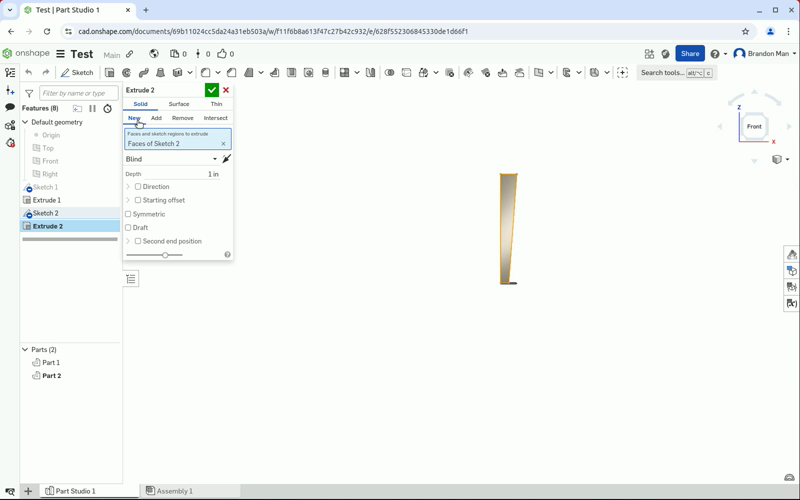
key(tab, 4)
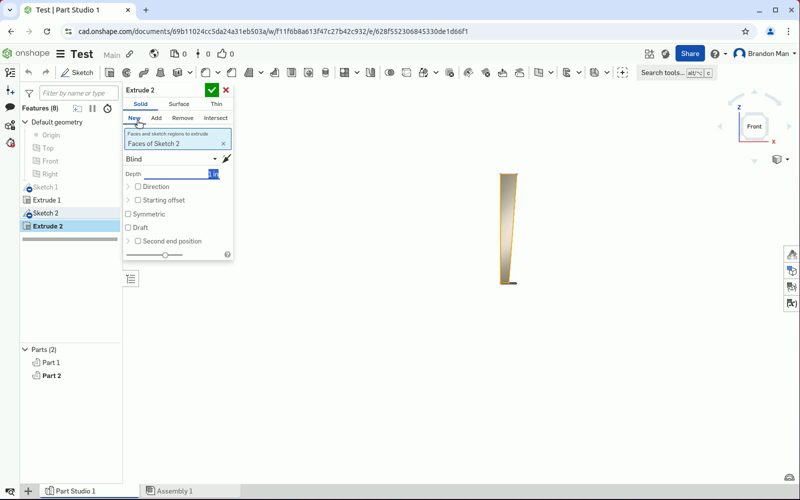
text(-0.241)
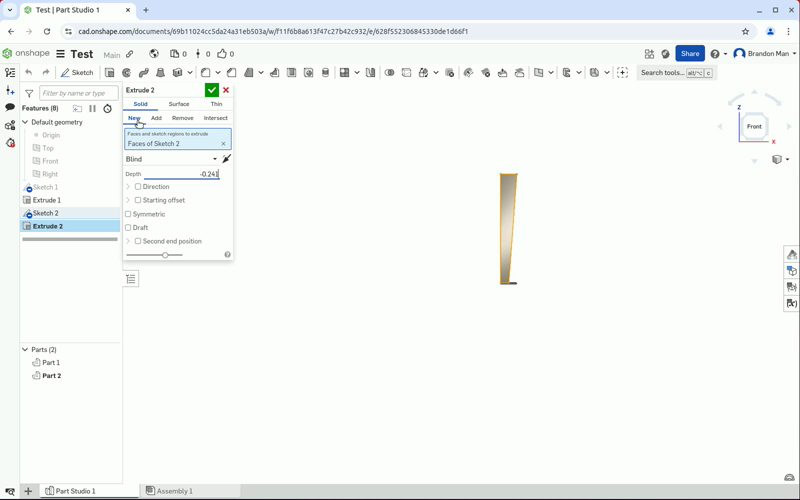
key(enter)
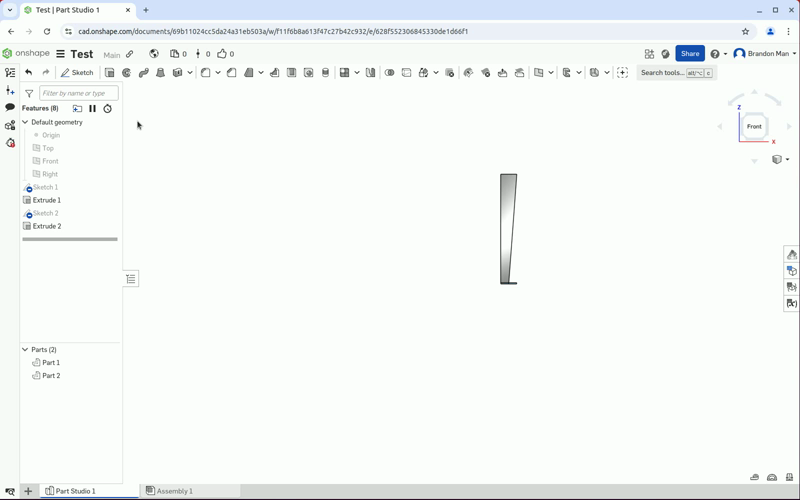
key(shift+h)
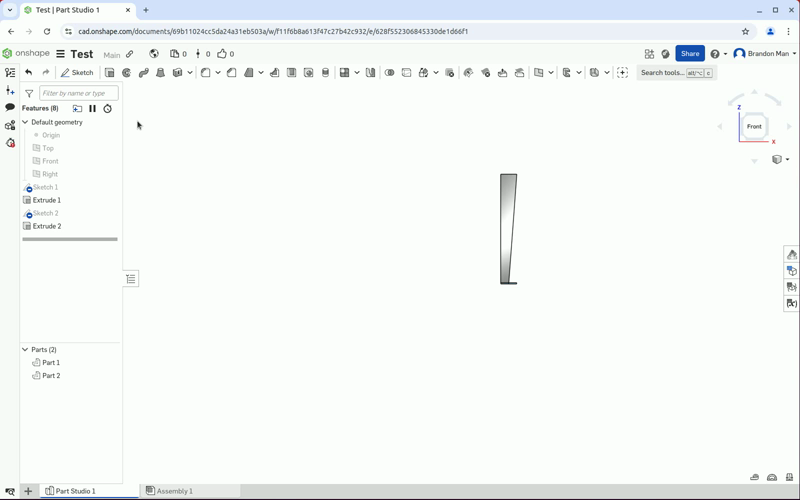
key(shift+h)
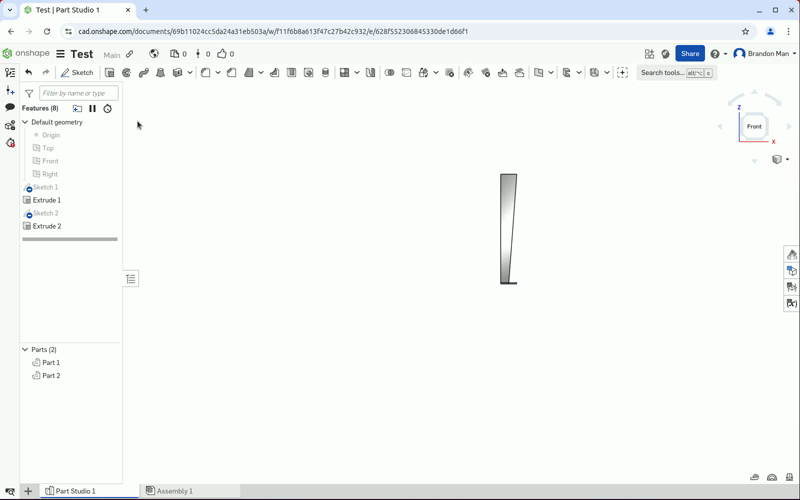
mouse_move(73, 189)
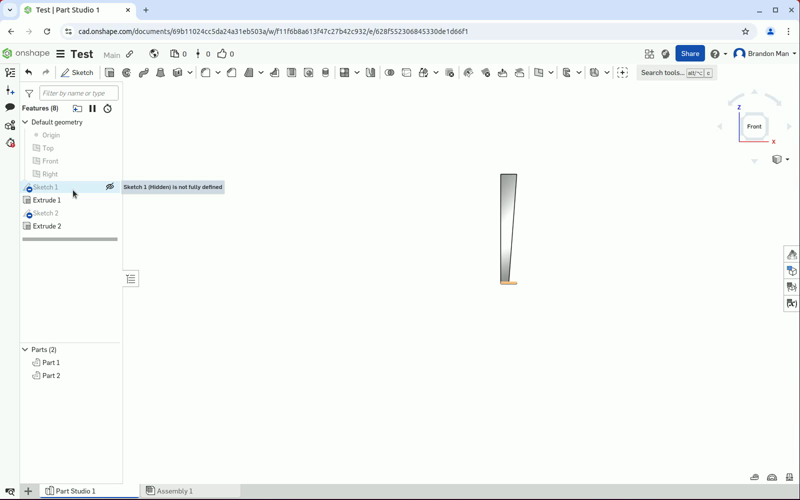
click(73, 189)
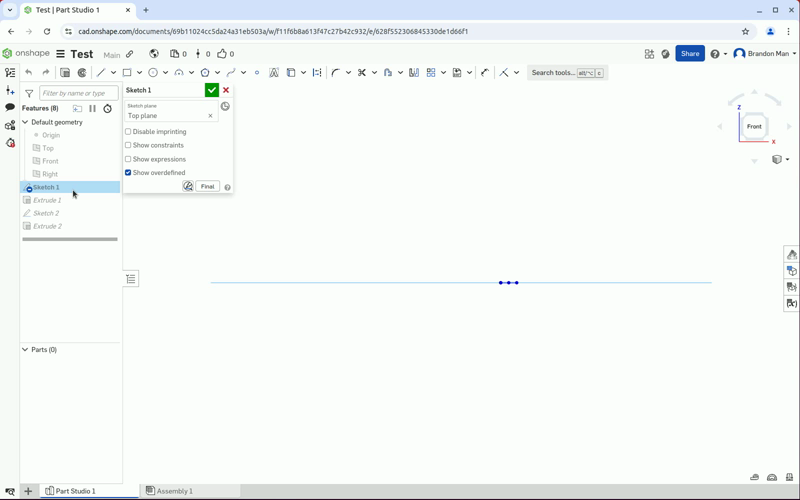
mouse_move(229, 92)
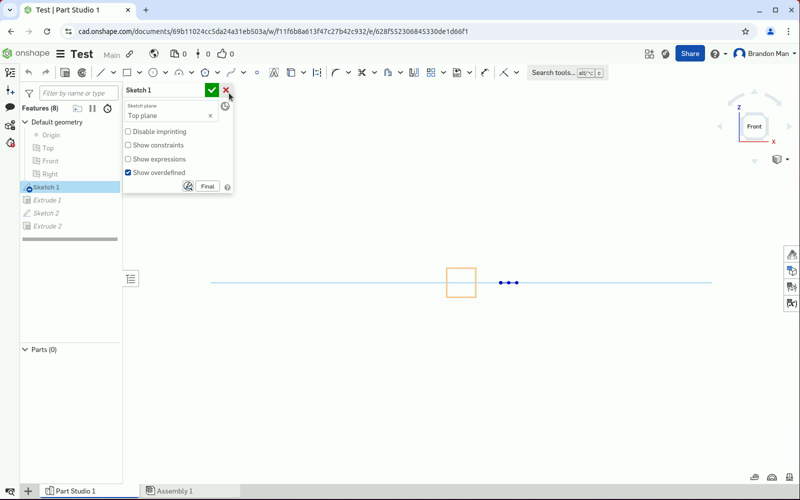
click(229, 92)
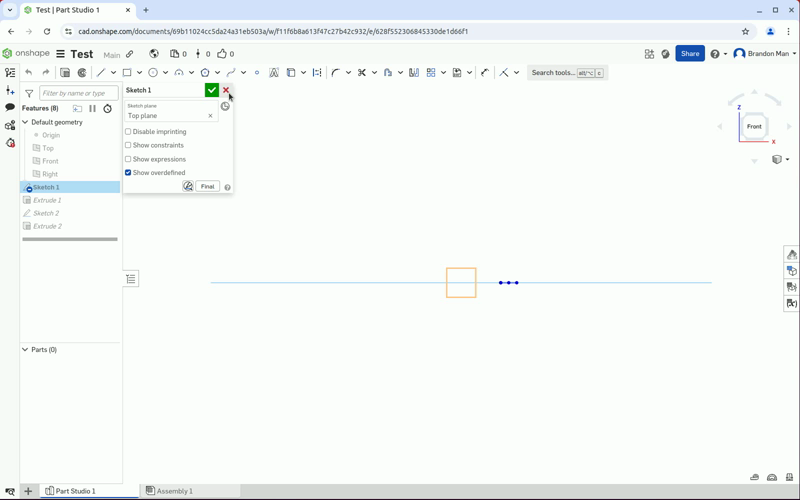
key(shift+s)
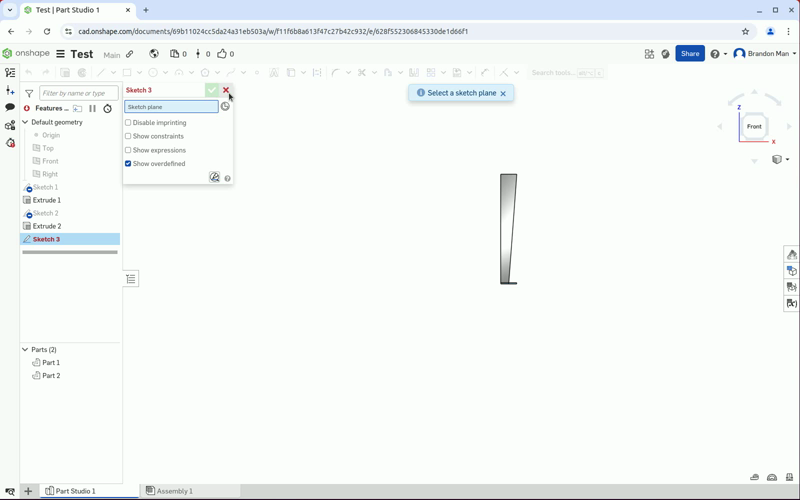
mouse_move(73, 163)
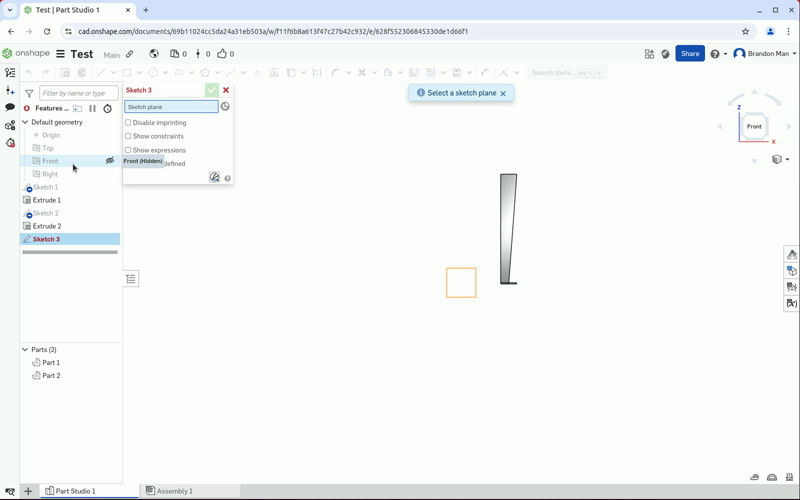
click(73, 163)
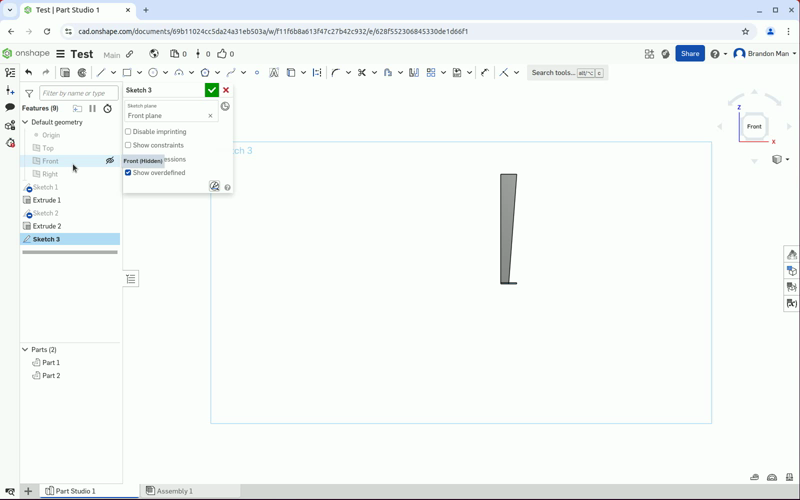
mouse_move(73, 352)
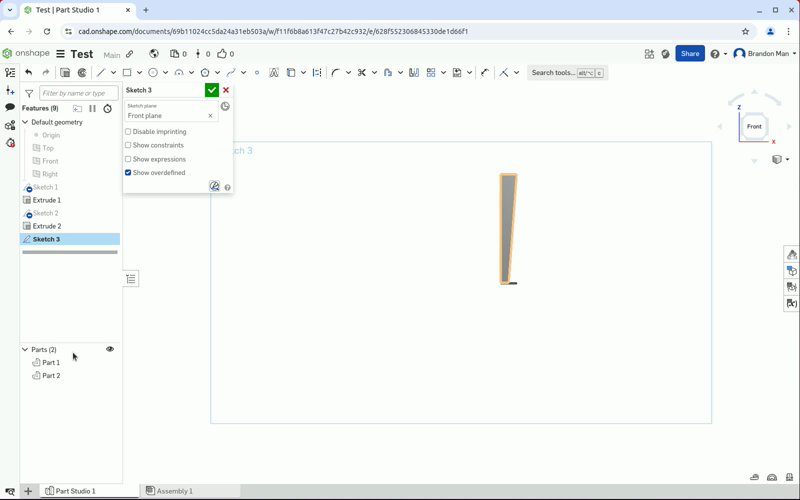
key(y)
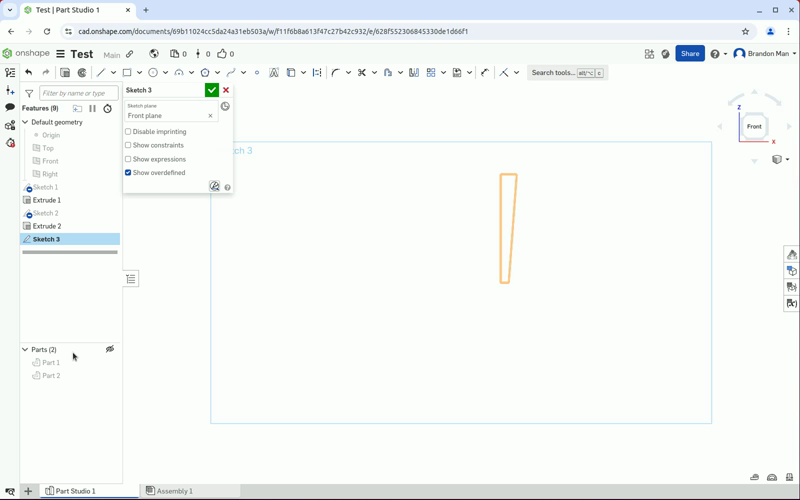
key(l)
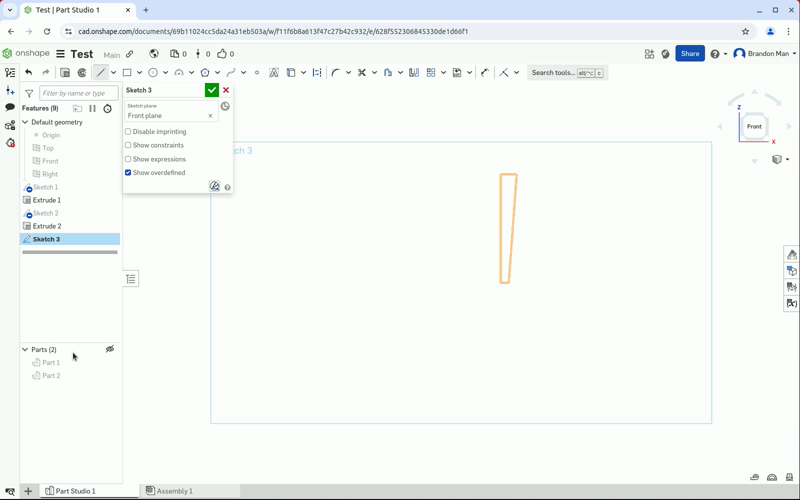
key_down(shift)
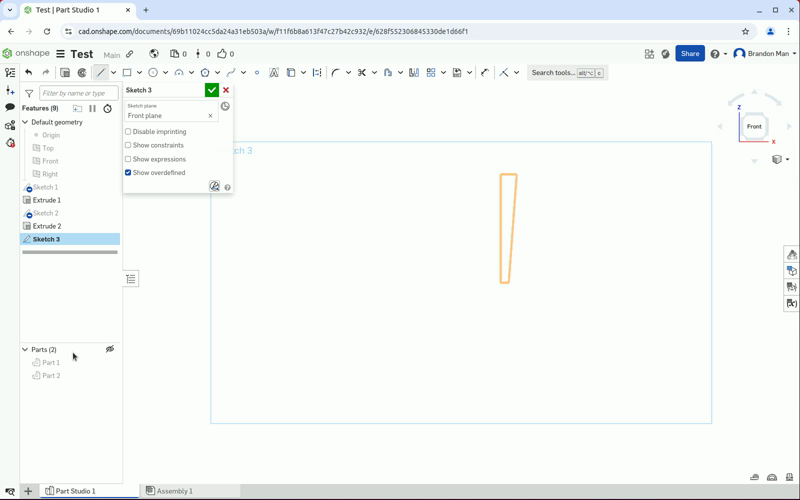
mouse_move(463, 279)
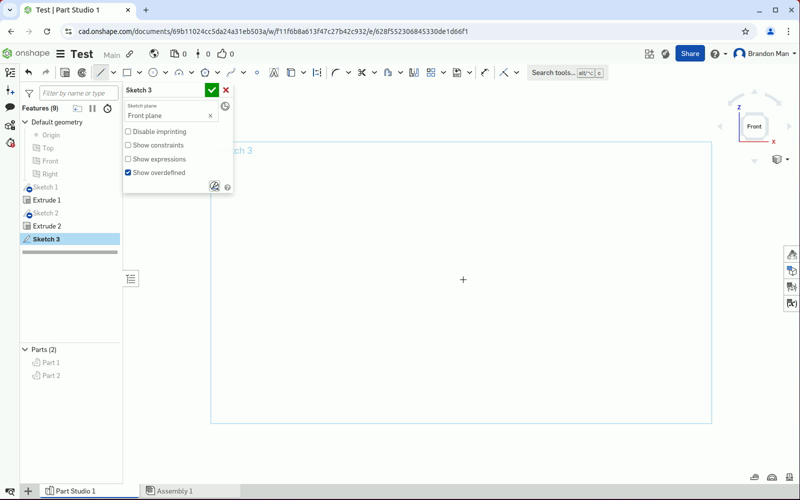
click(463, 279)
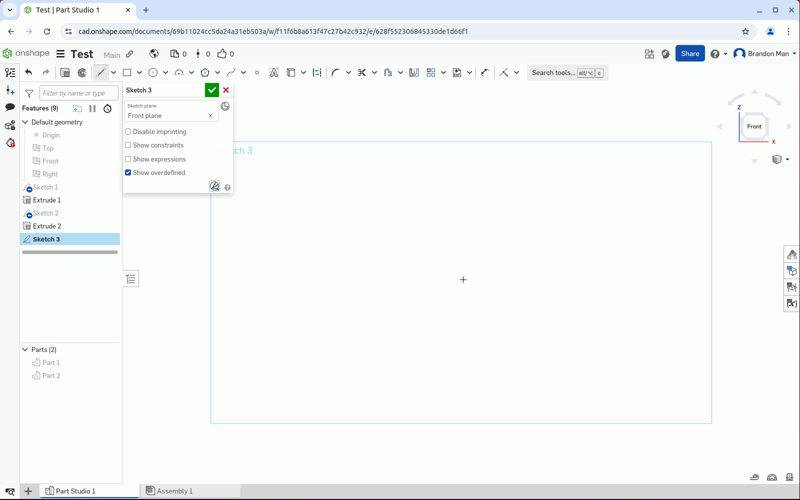
key_up(shift)
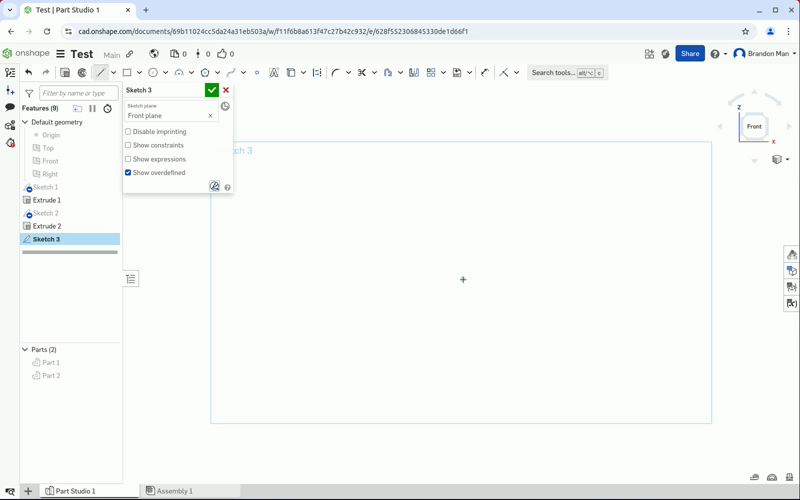
key_down(shift)
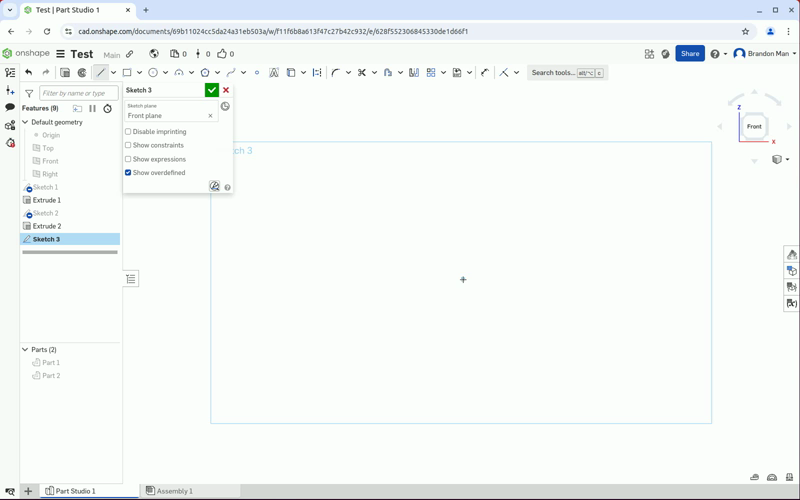
mouse_move(493, 279)
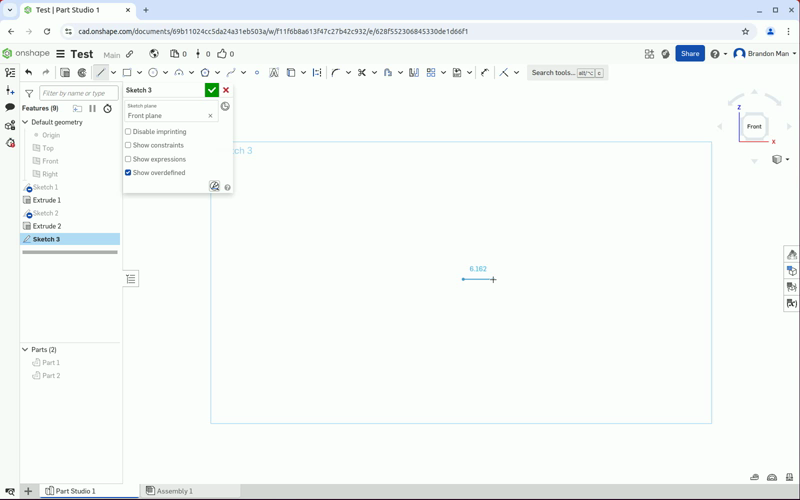
mouse_move(479, 279)
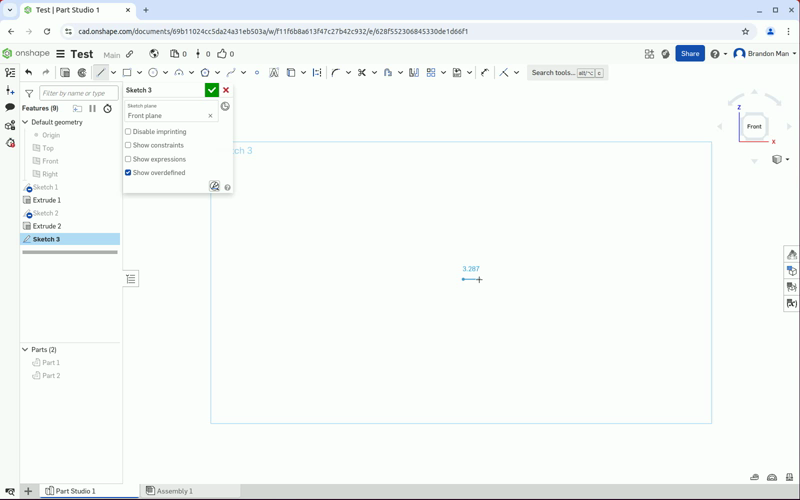
click(479, 279)
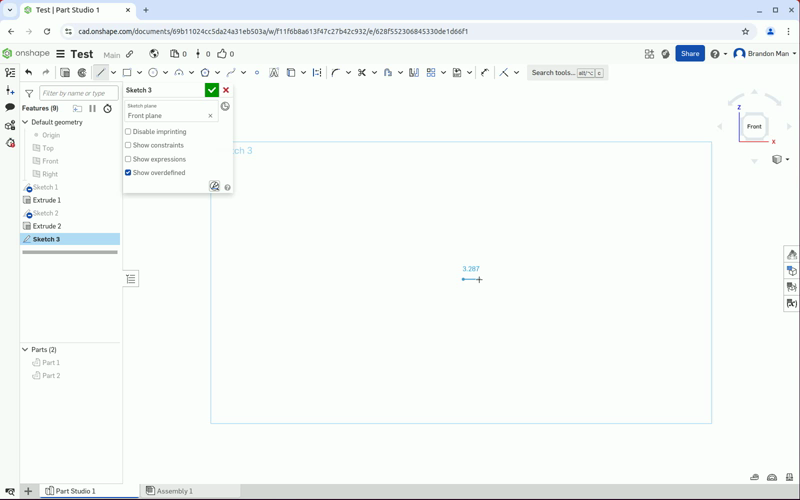
key_up(shift)
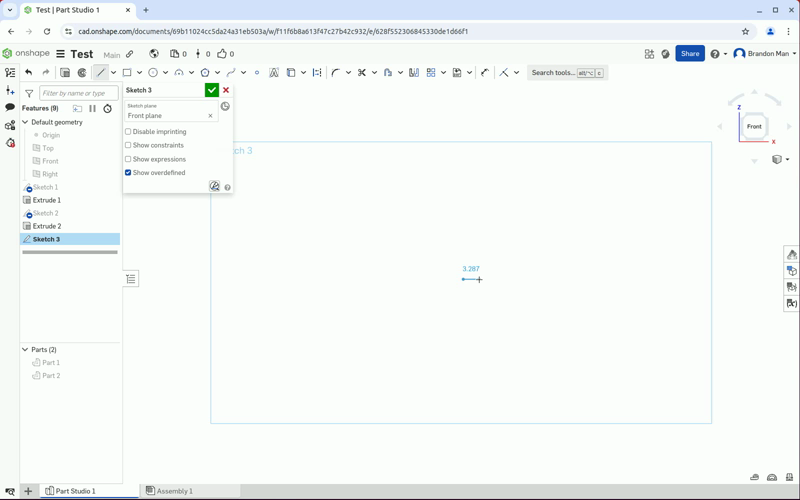
key_down(shift)
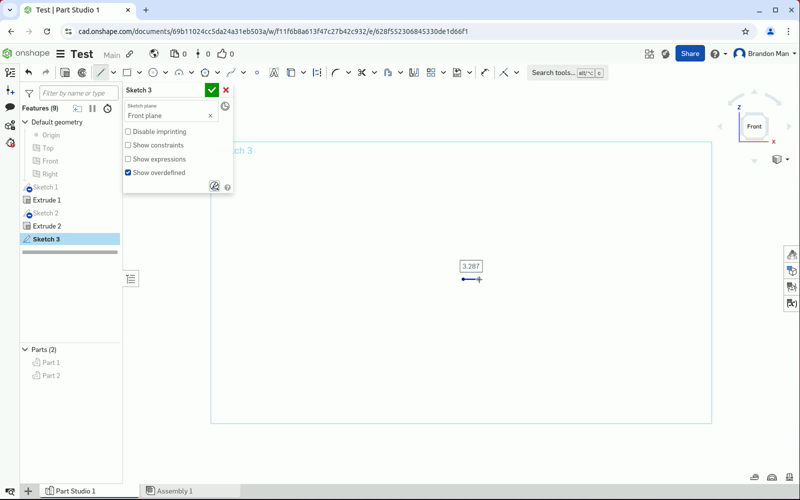
mouse_move(471, 170)
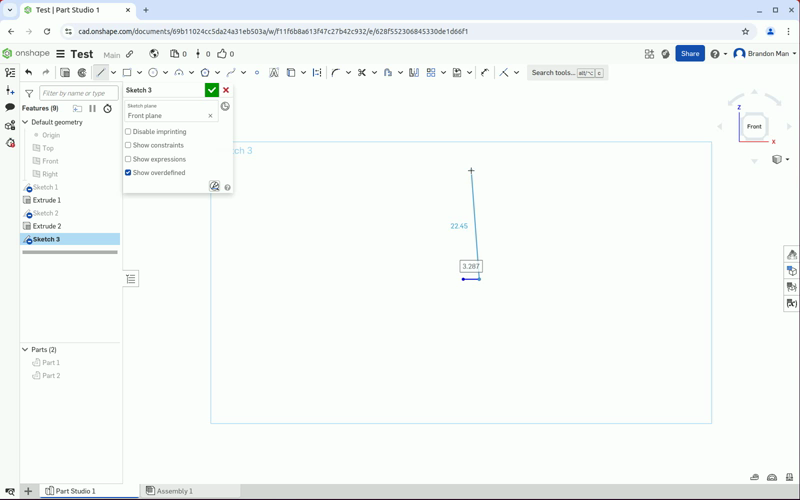
click(471, 170)
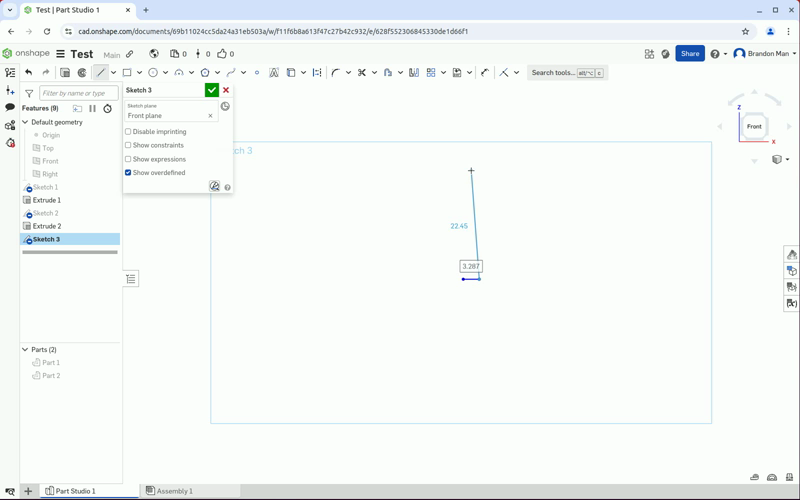
key_up(shift)
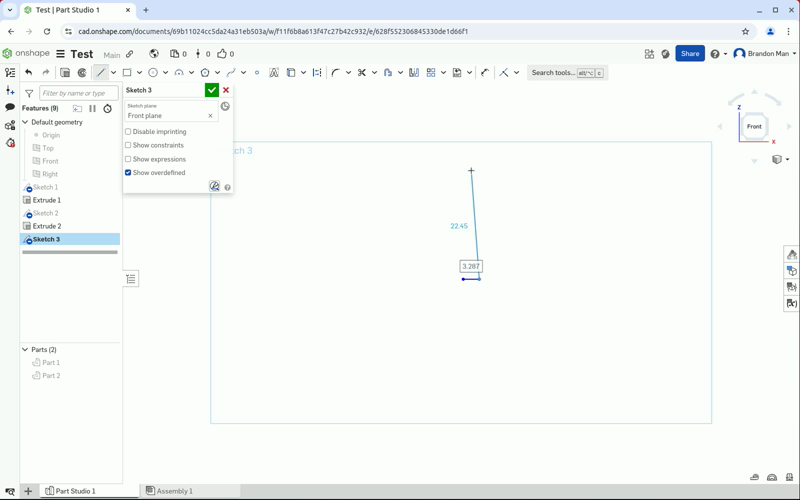
key_down(shift)
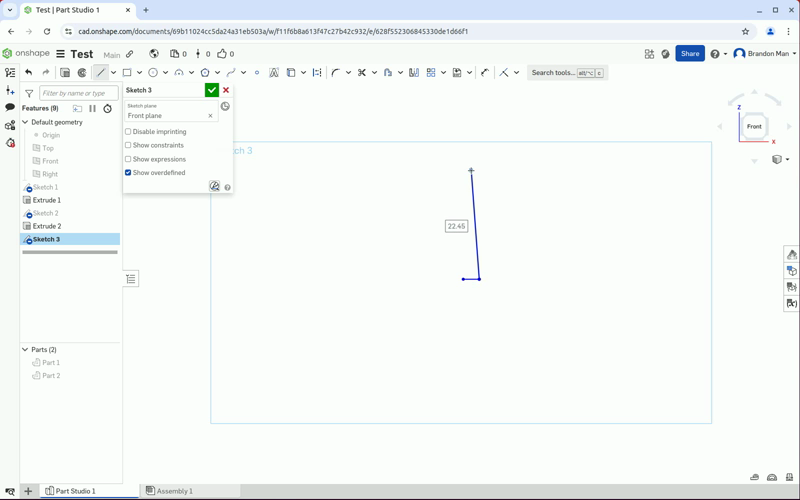
mouse_move(501, 170)
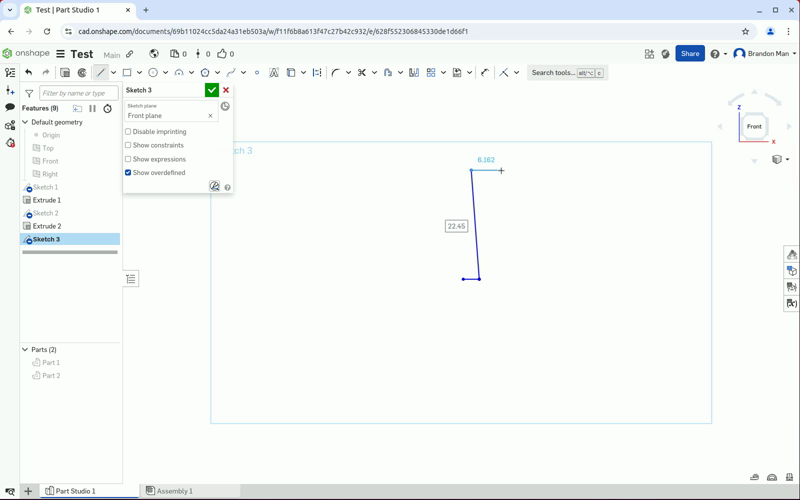
mouse_move(463, 170)
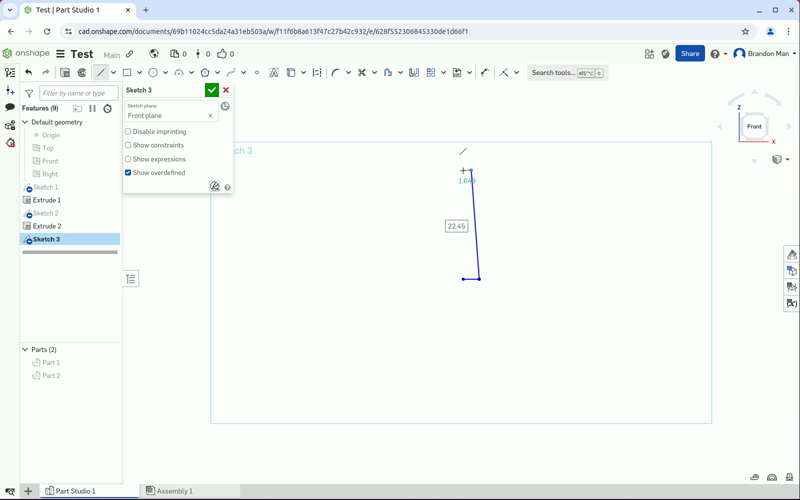
click(463, 170)
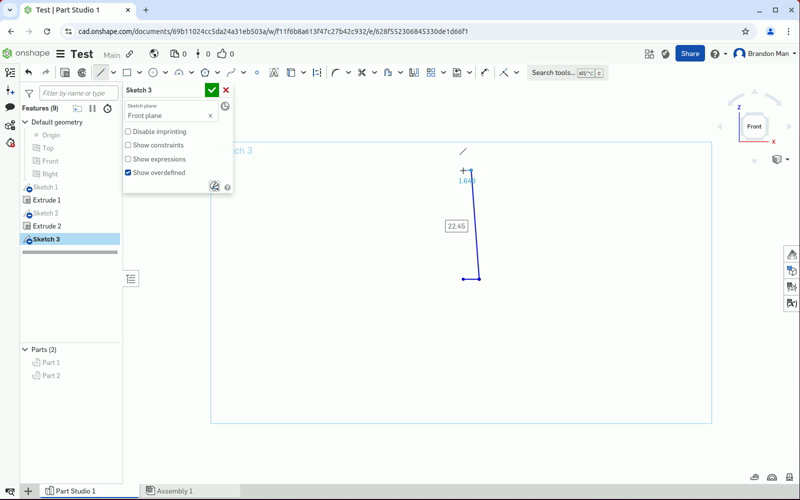
key_up(shift)
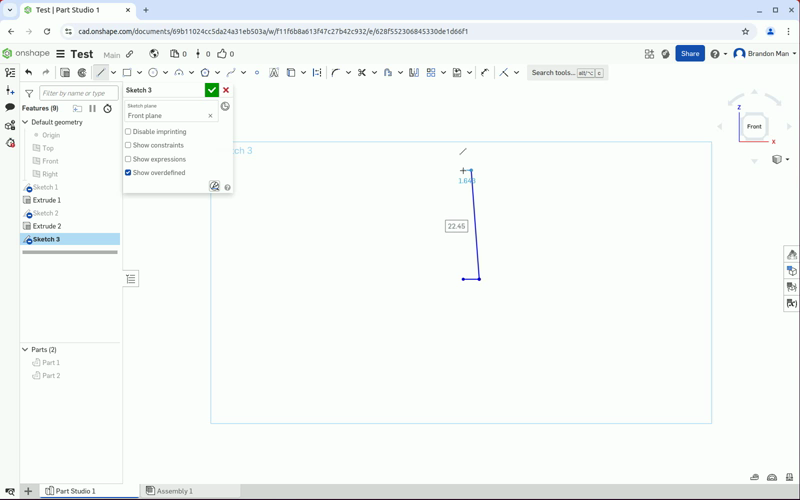
key_down(shift)
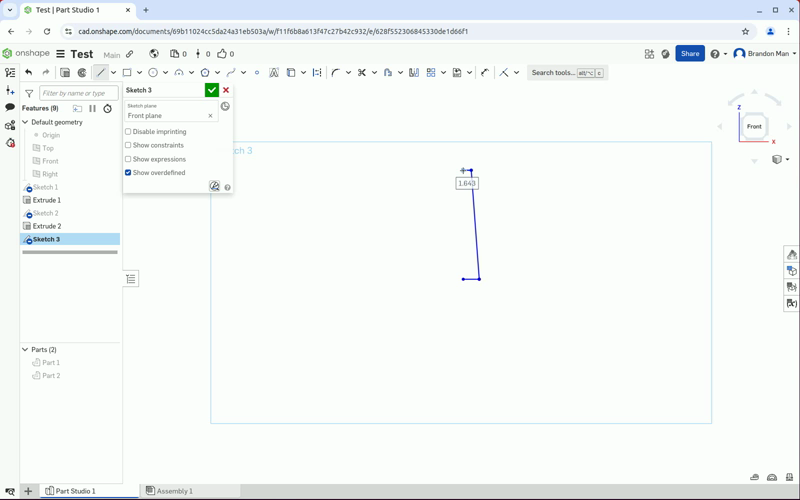
mouse_move(463, 279)
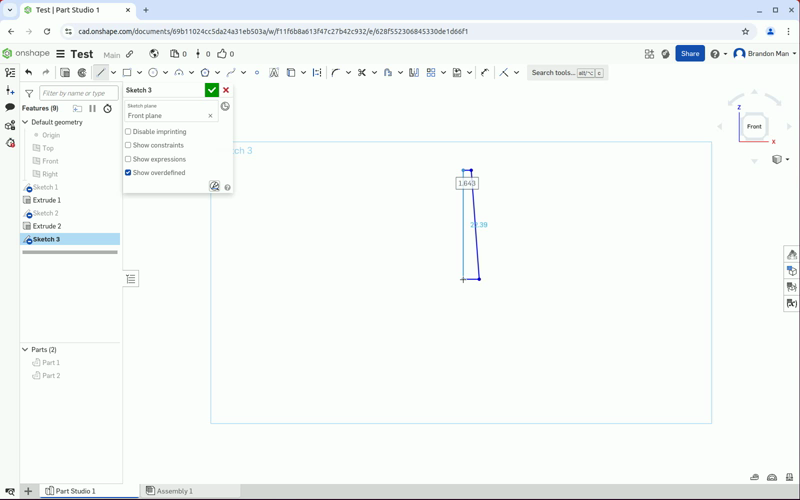
key_up(shift)
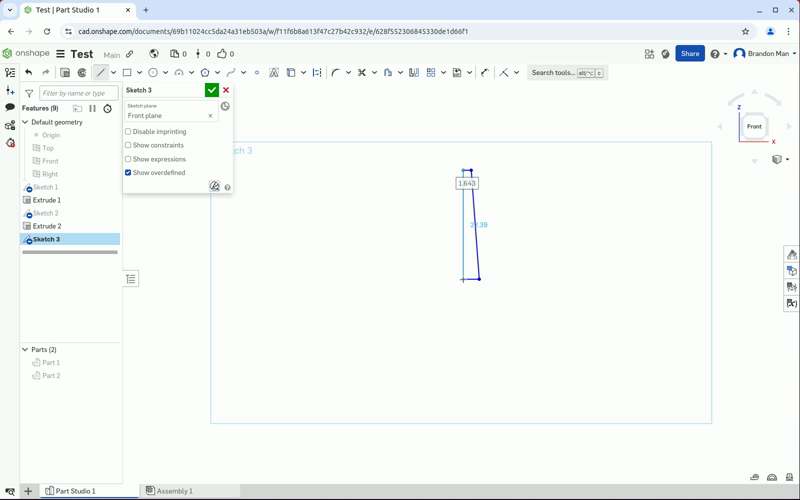
click(463, 279)
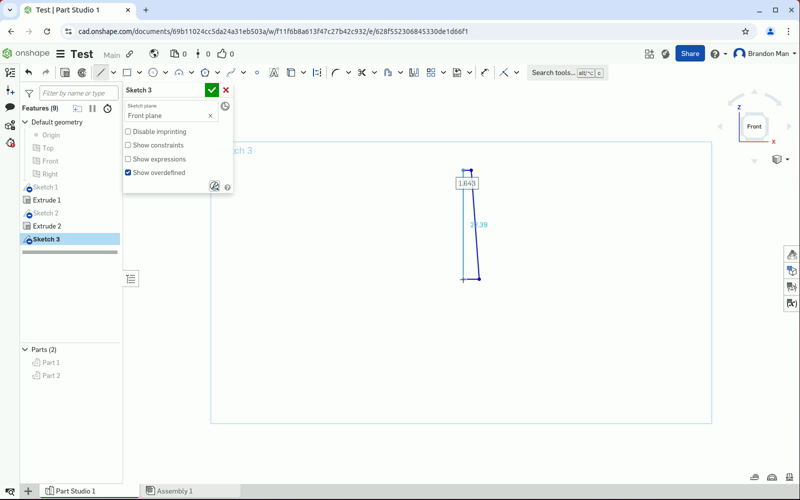
key(esc)
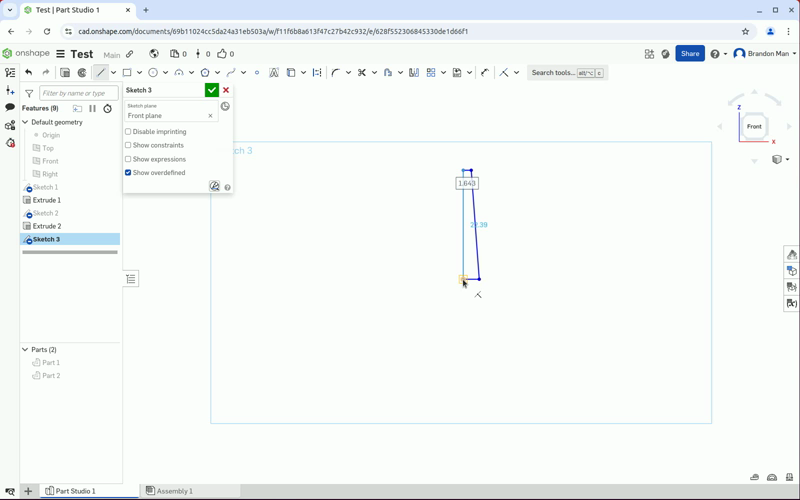
mouse_move(472, 251)
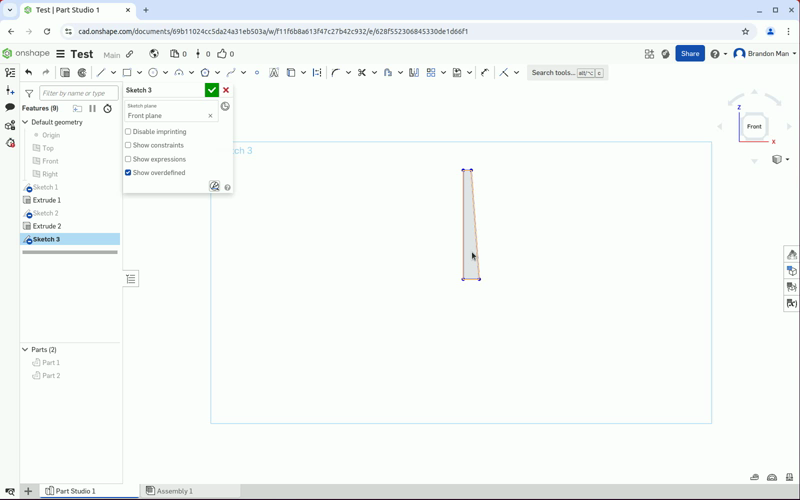
scroll(6)
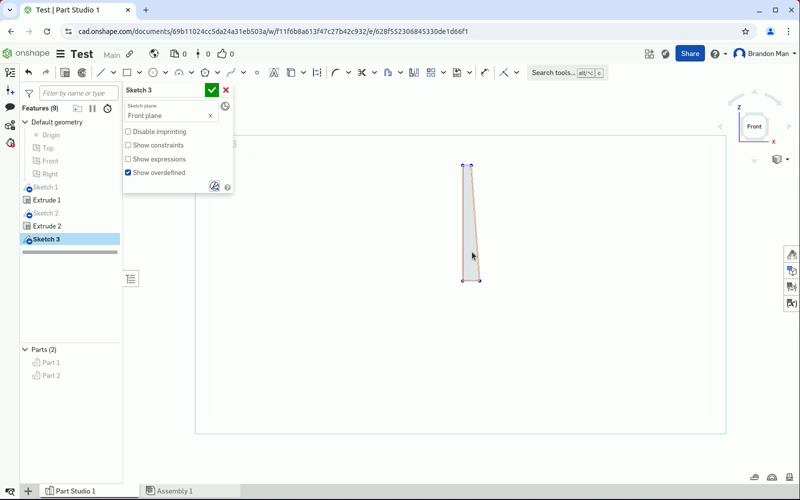
scroll(6)
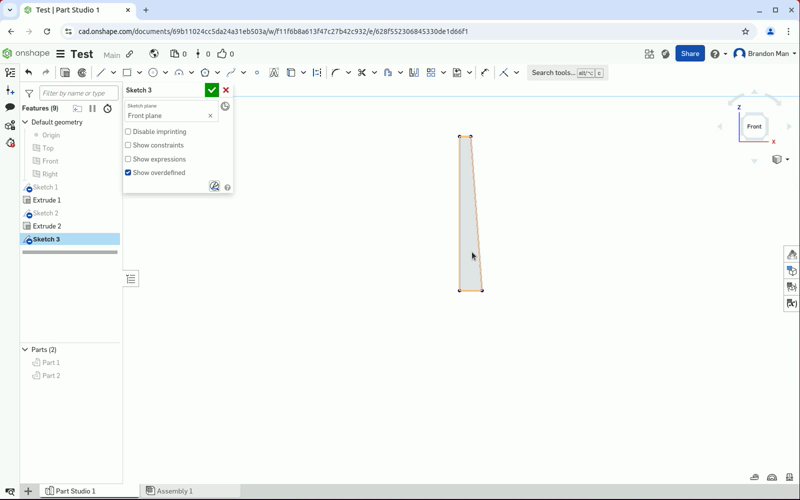
scroll(6)
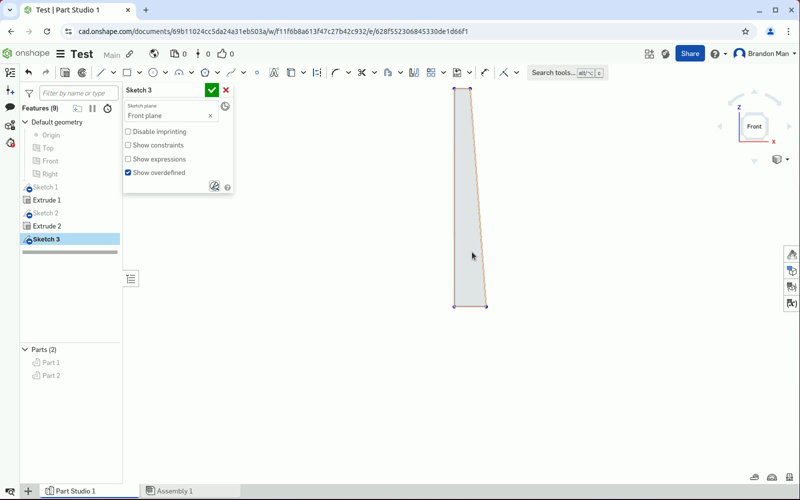
scroll(6)
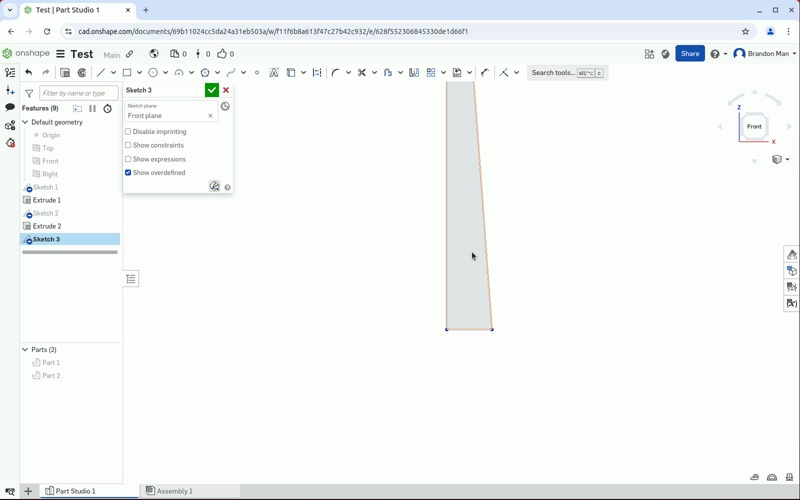
scroll(6)
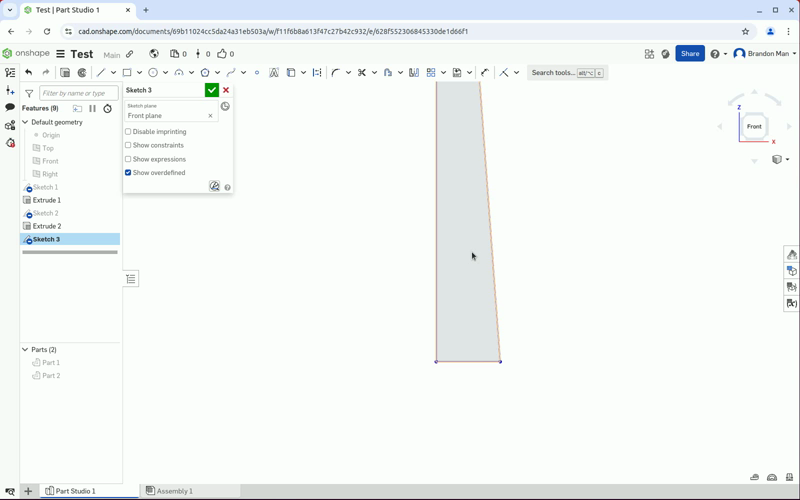
scroll(6)
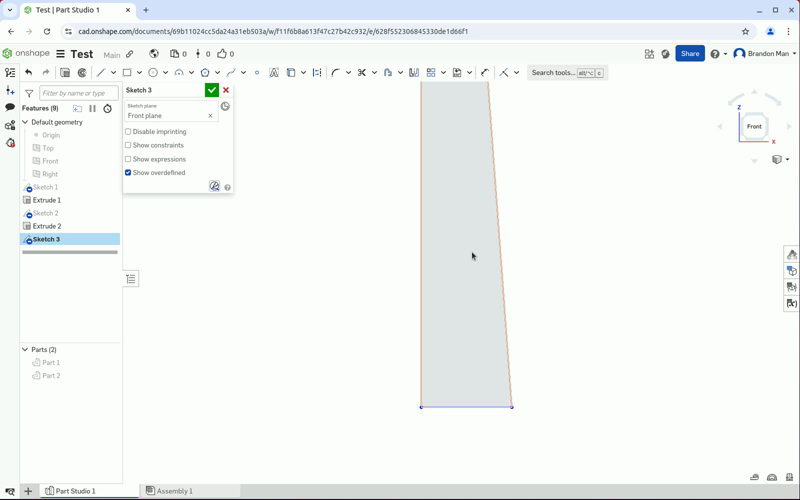
scroll(6)
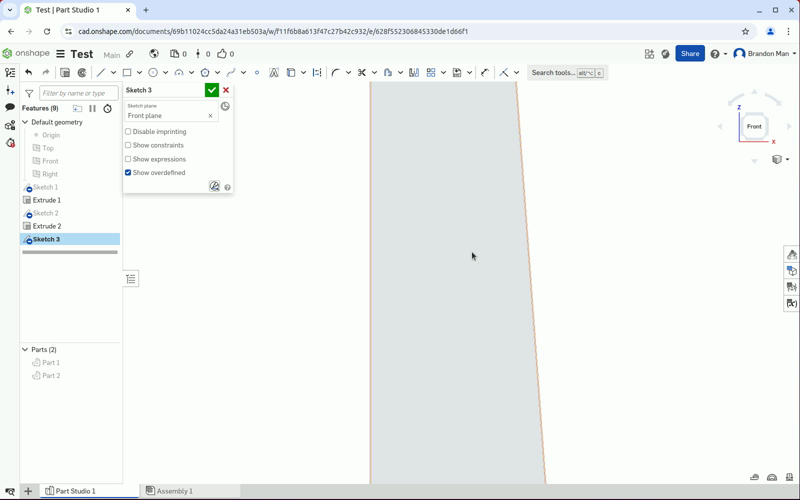
click(472, 251)
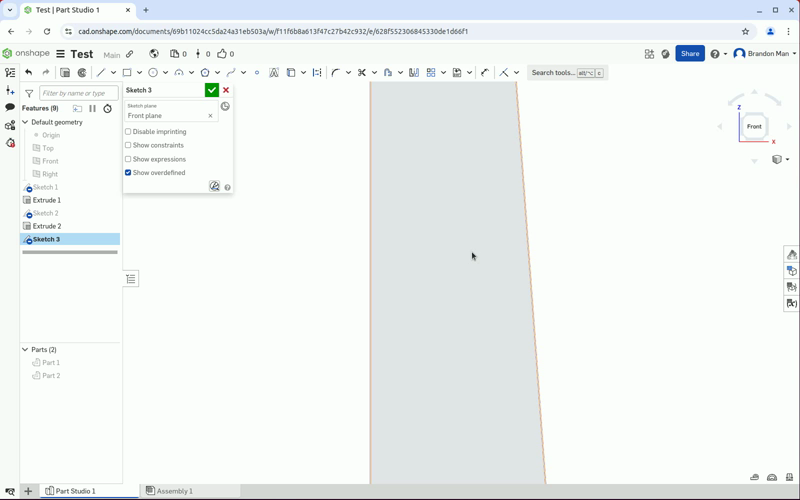
scroll(-6)
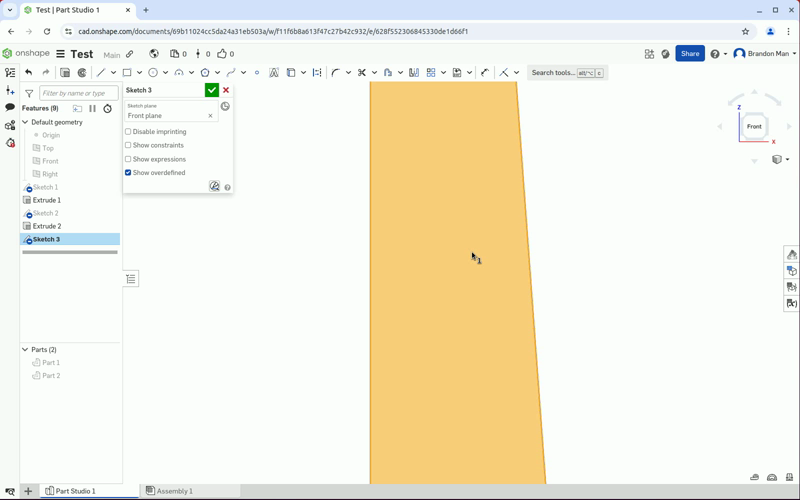
scroll(-6)
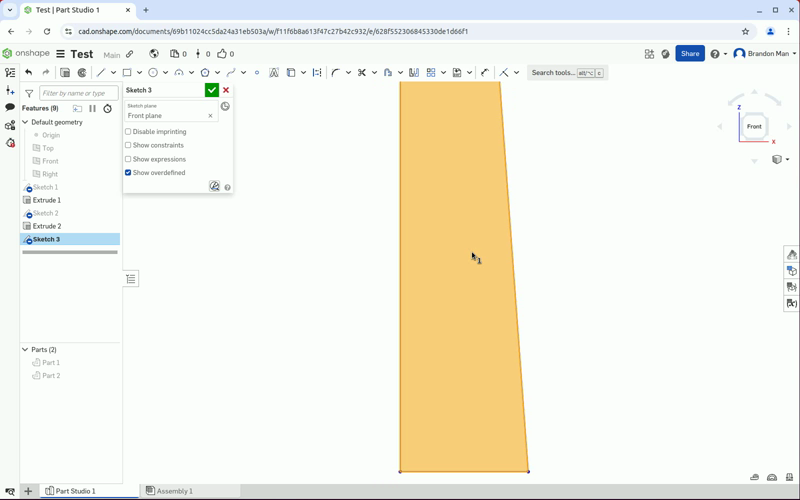
scroll(-6)
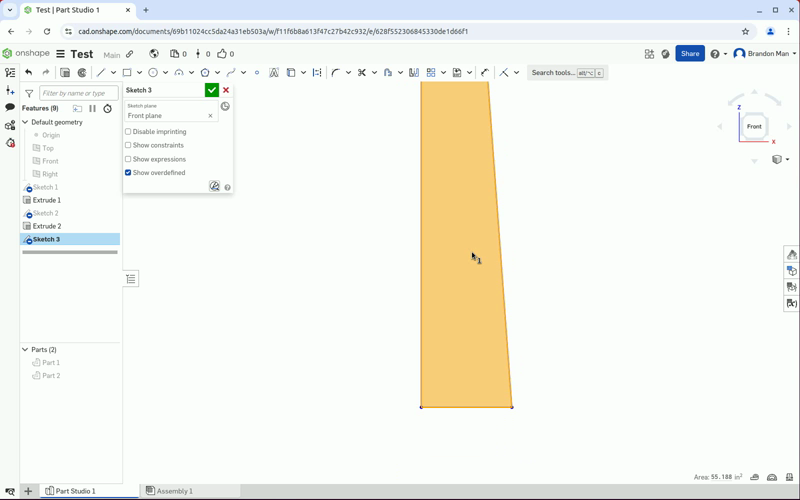
scroll(-6)
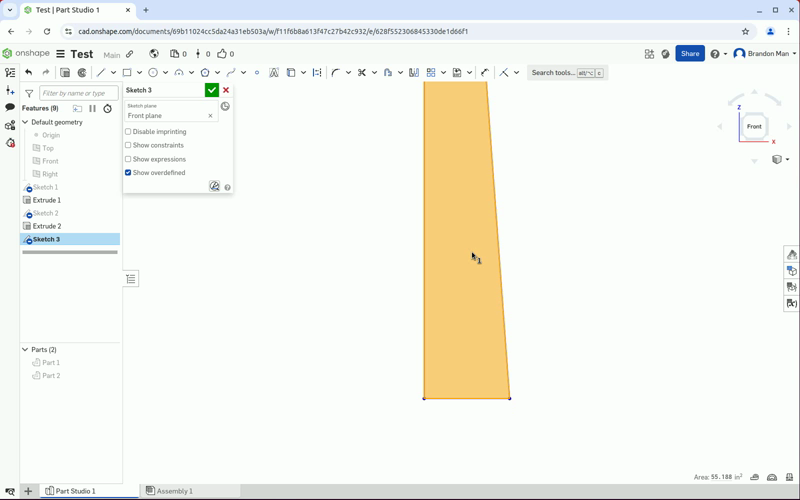
scroll(-6)
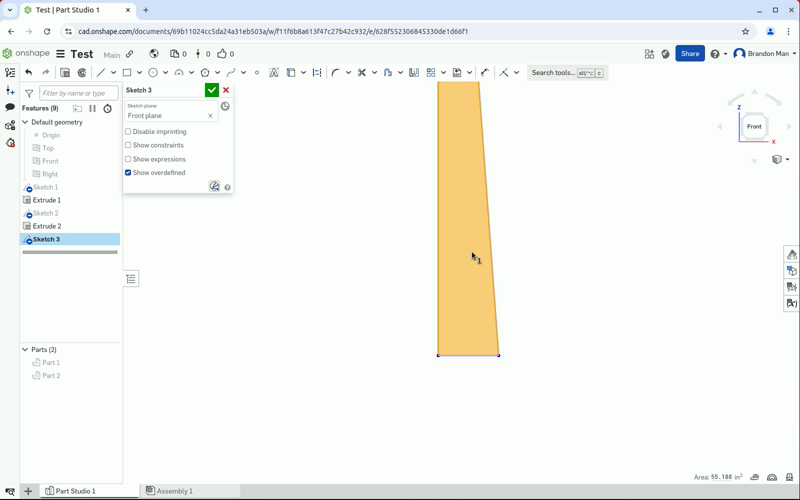
scroll(-6)
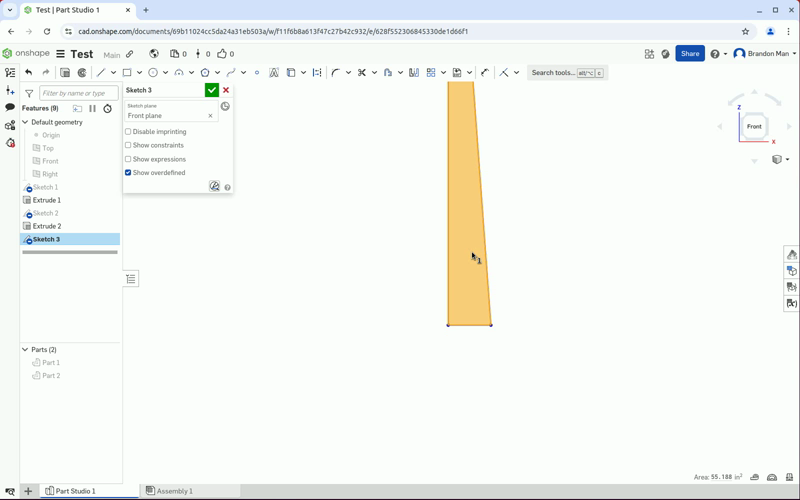
scroll(-6)
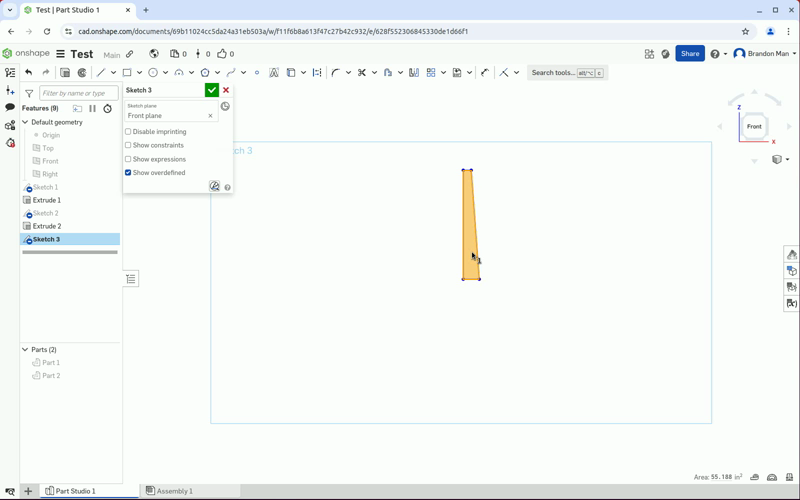
mouse_move(73, 352)
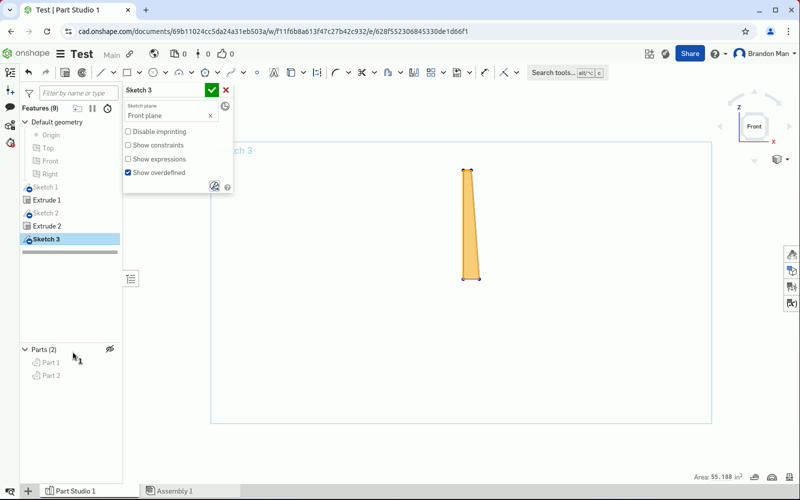
key(shift+y)
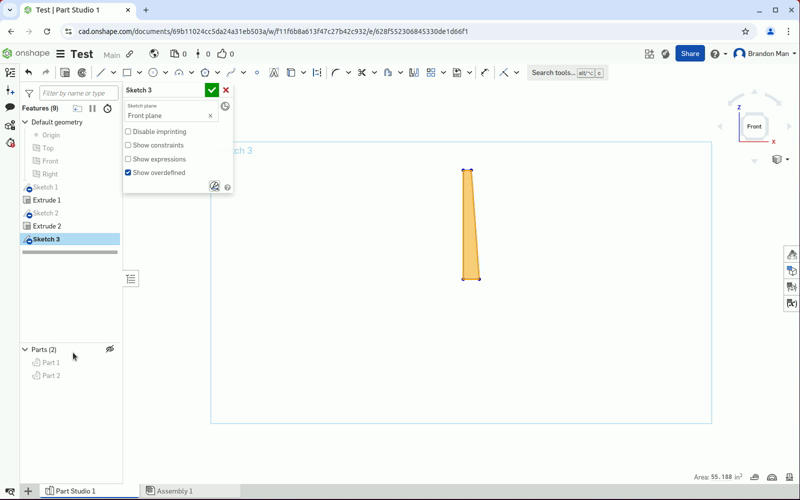
key(shift+e)
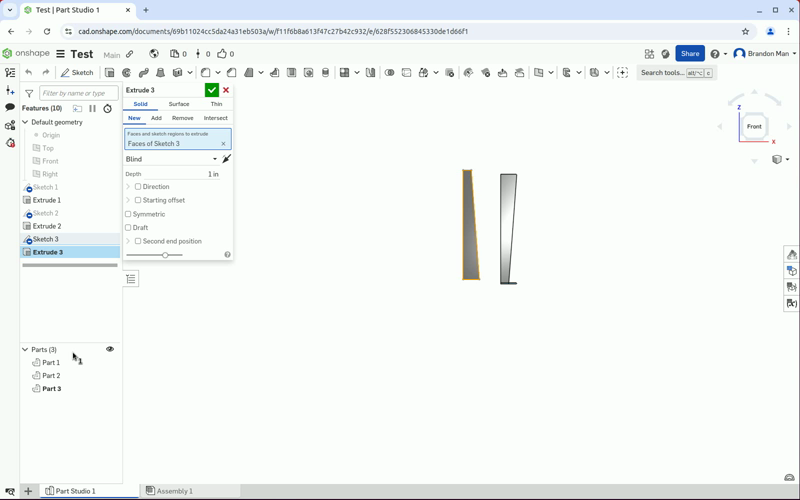
mouse_move(143, 106)
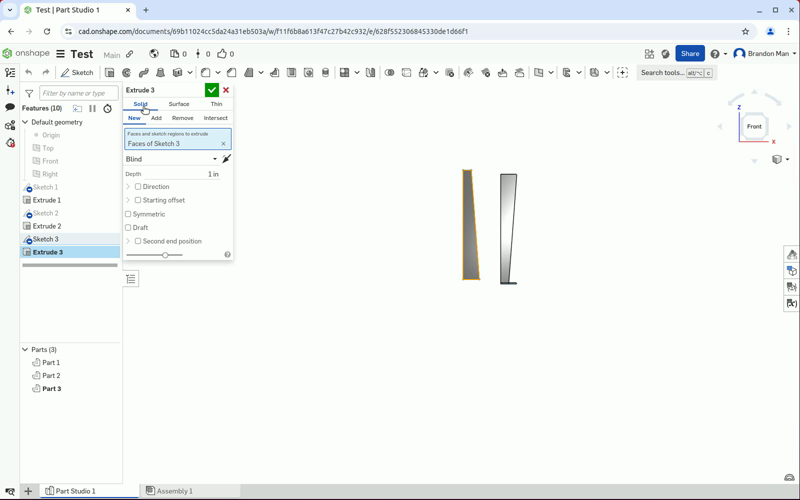
click(143, 106)
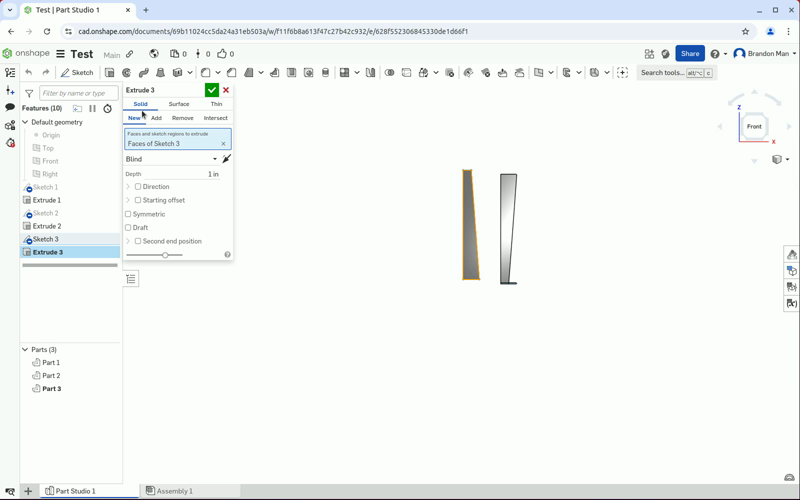
mouse_move(137, 120)
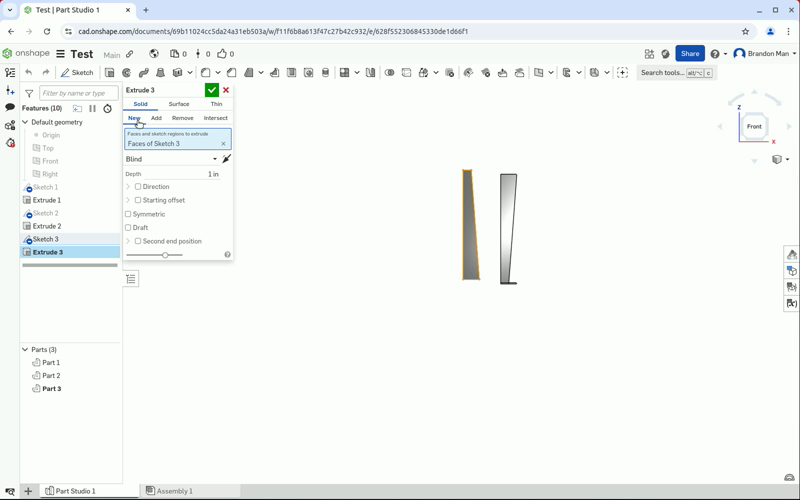
click(137, 120)
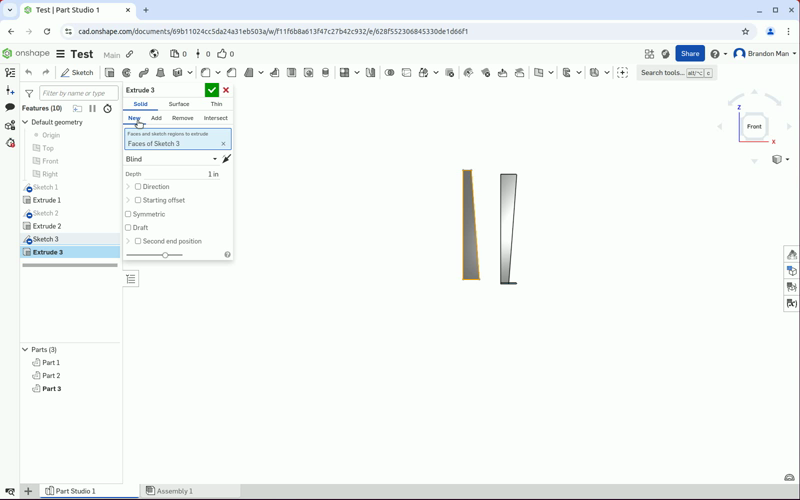
key(tab, 4)
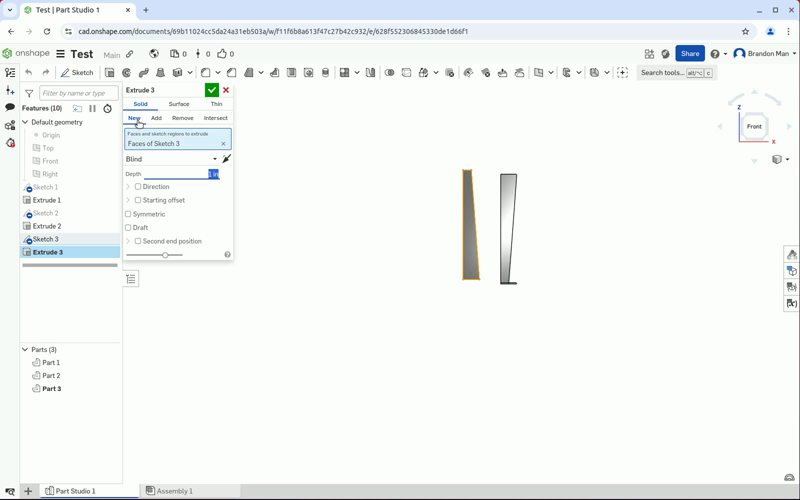
text(-0.241)
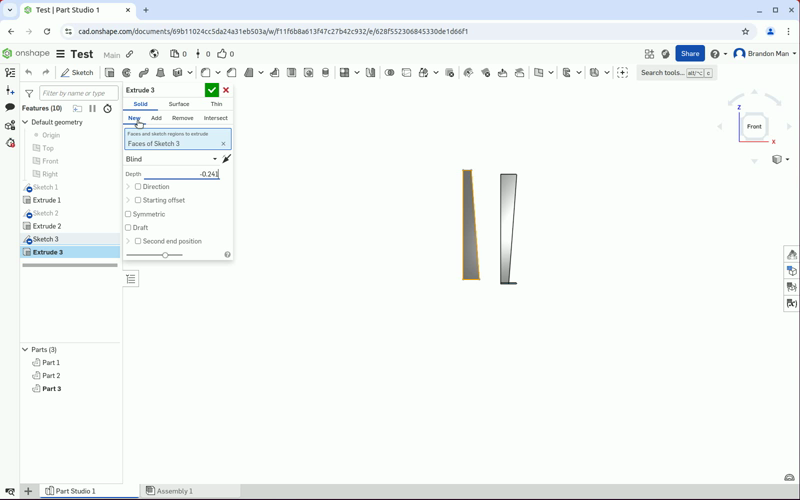
key(enter)
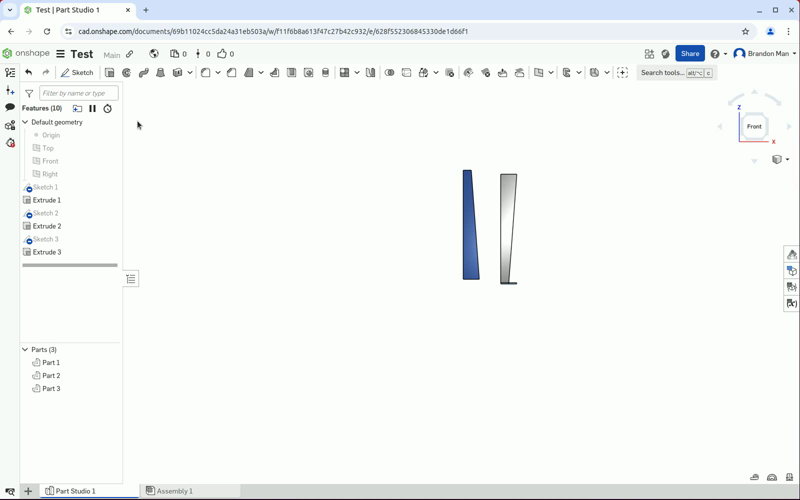
key(shift+h)
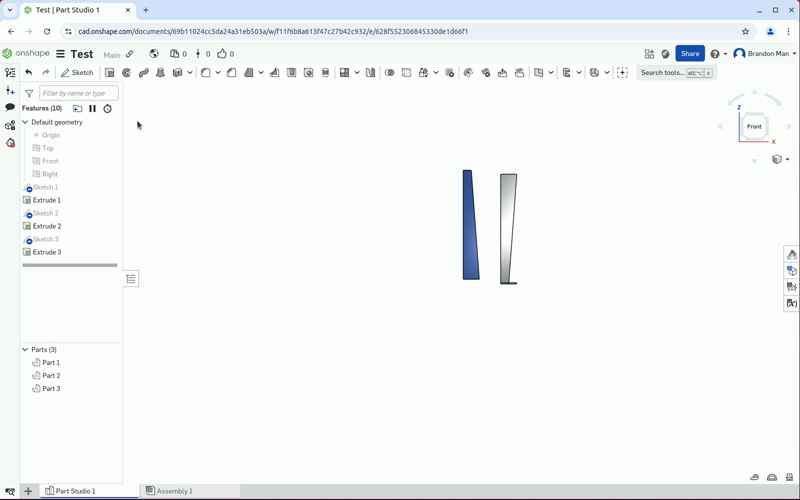
key(shift+h)
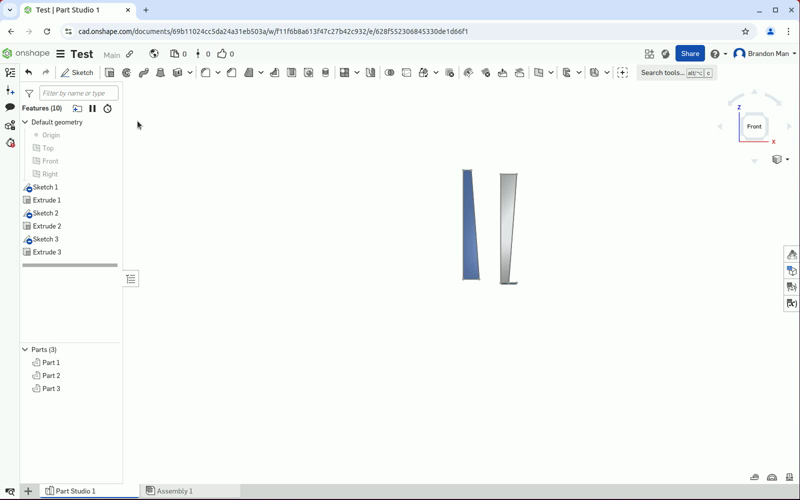
key(shift+7)
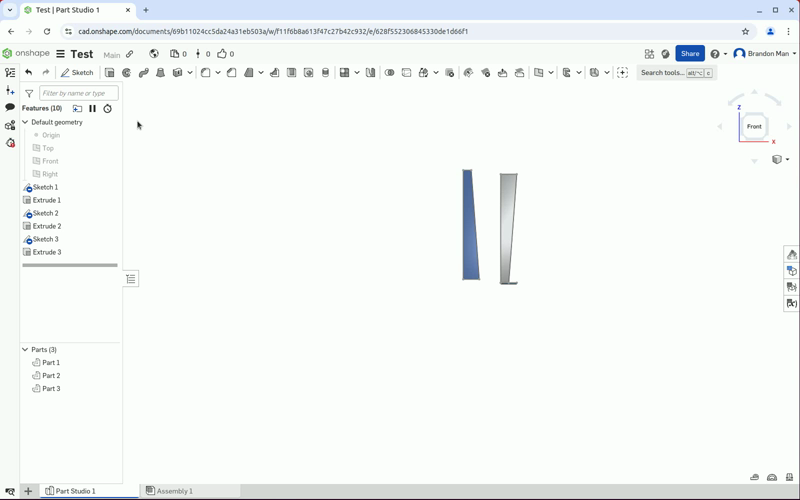
key(left, 2)
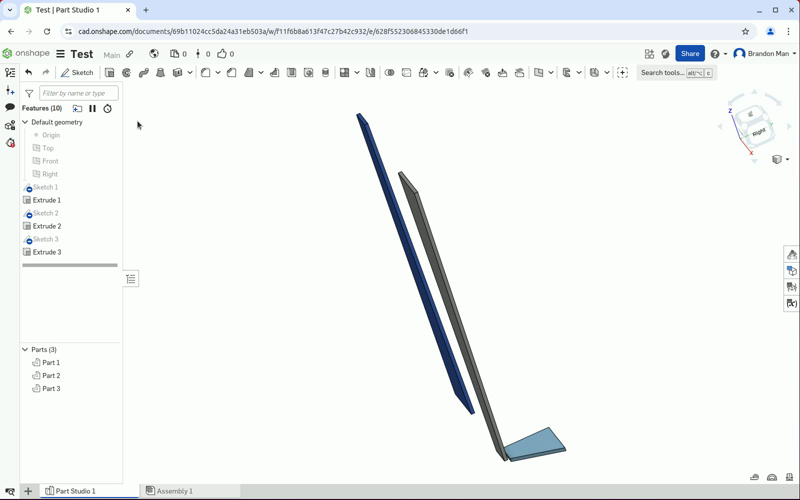
key(down, 2)
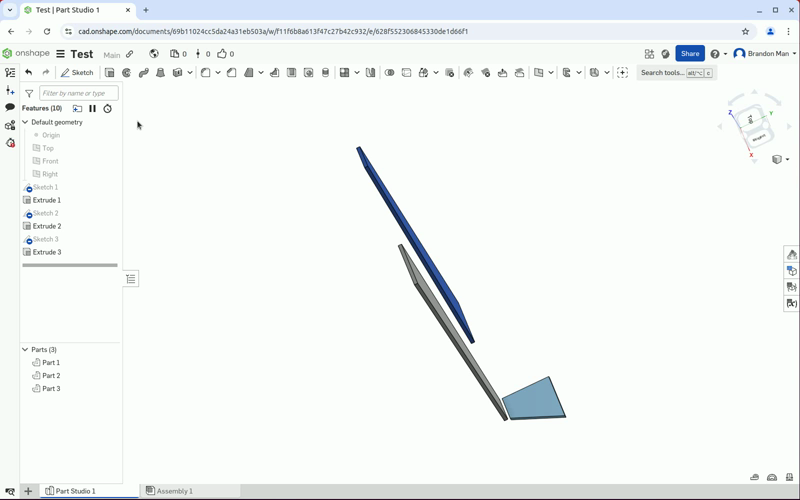
key(up, 2)
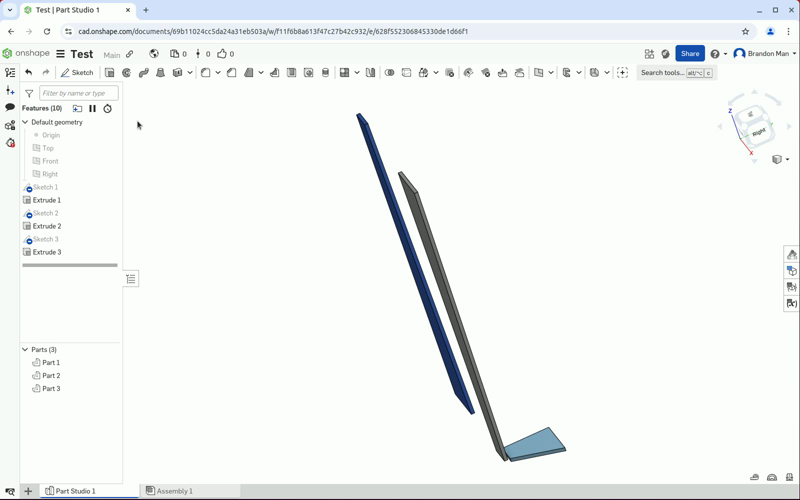
key(right, 2)
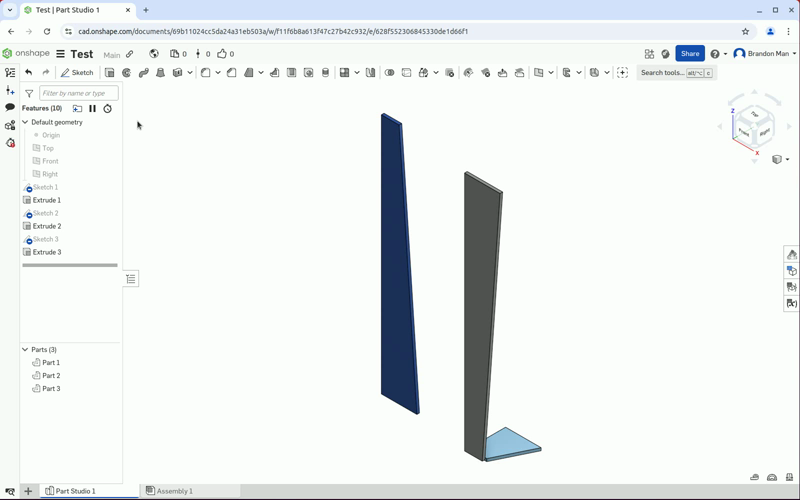
mouse_move(73, 189)
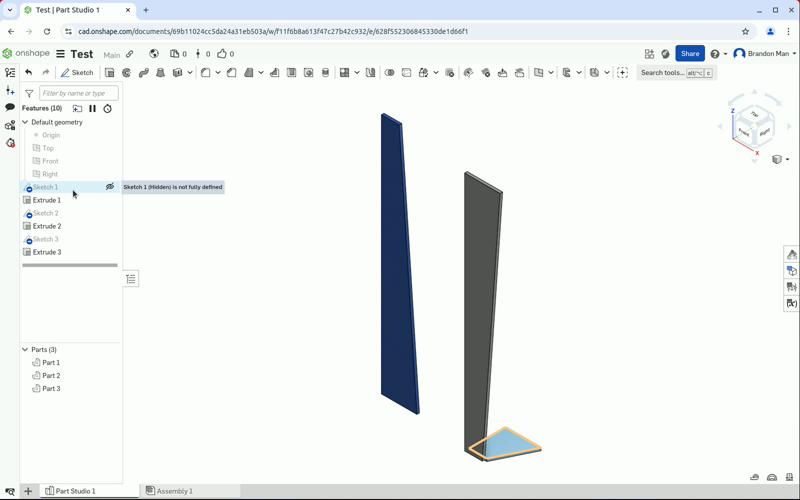
click(73, 189)